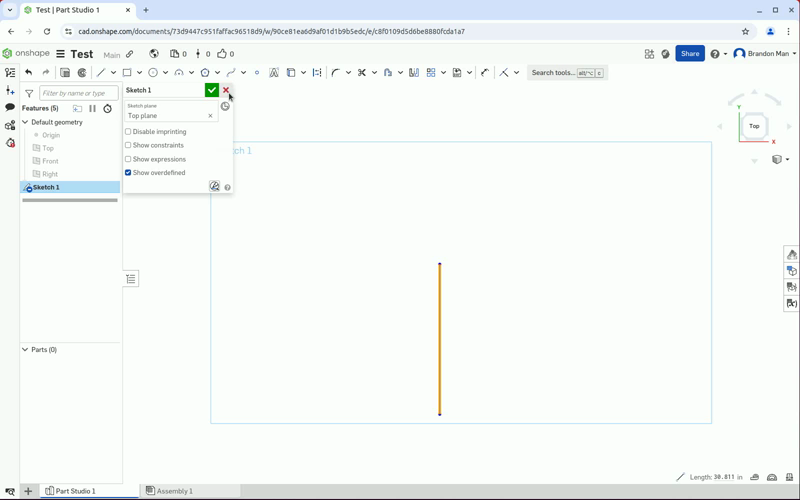
key(shift+h)
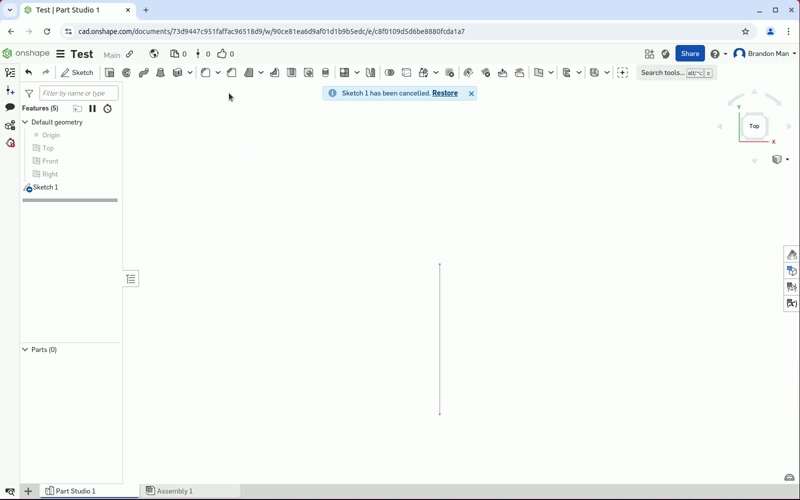
key(shift+s)
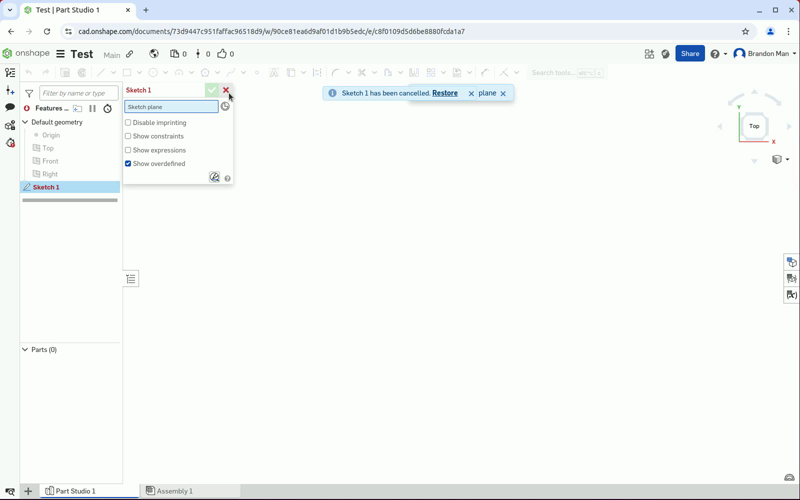
mouse_move(73, 150)
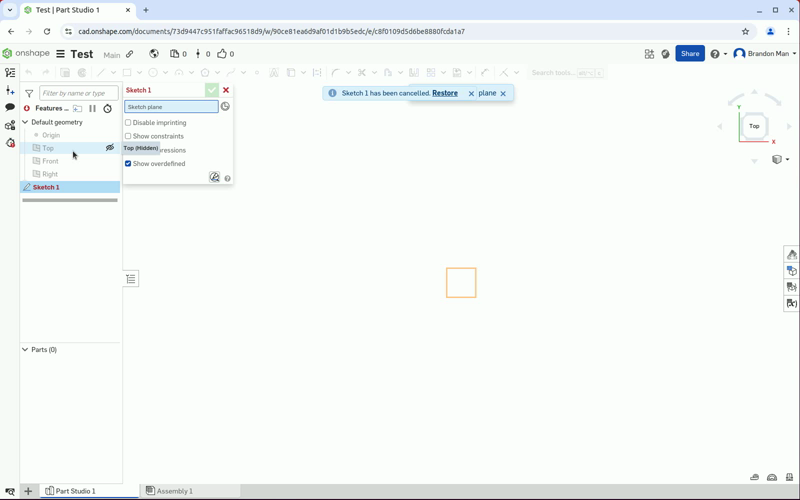
click(73, 150)
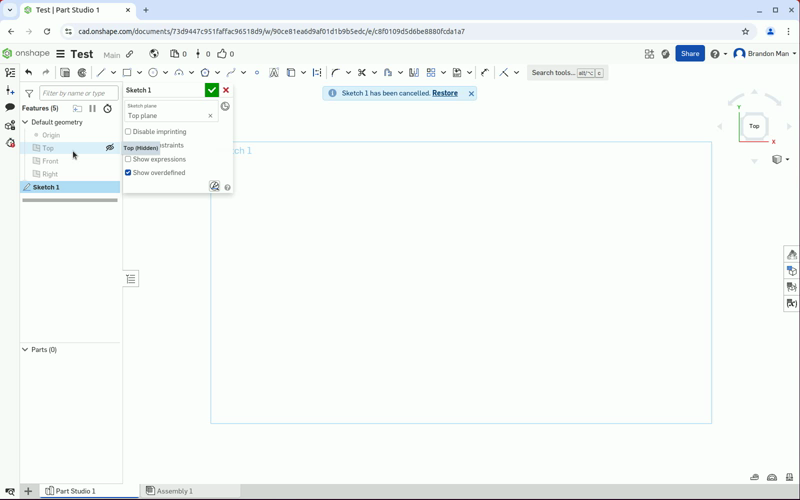
mouse_move(73, 352)
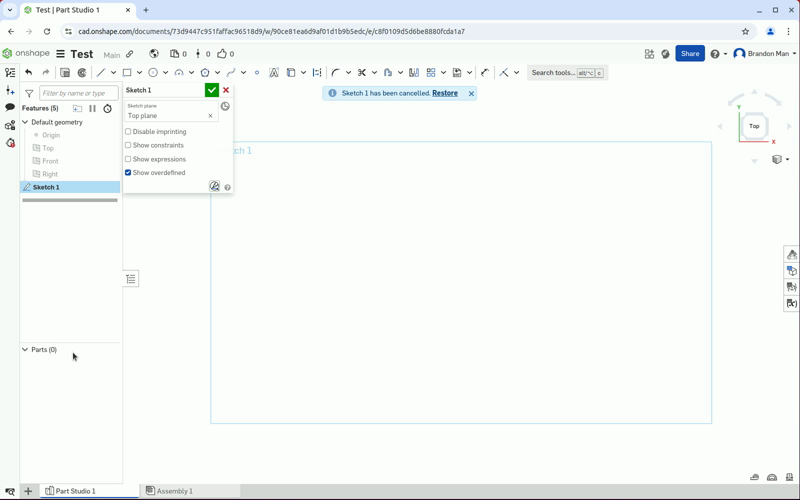
key(y)
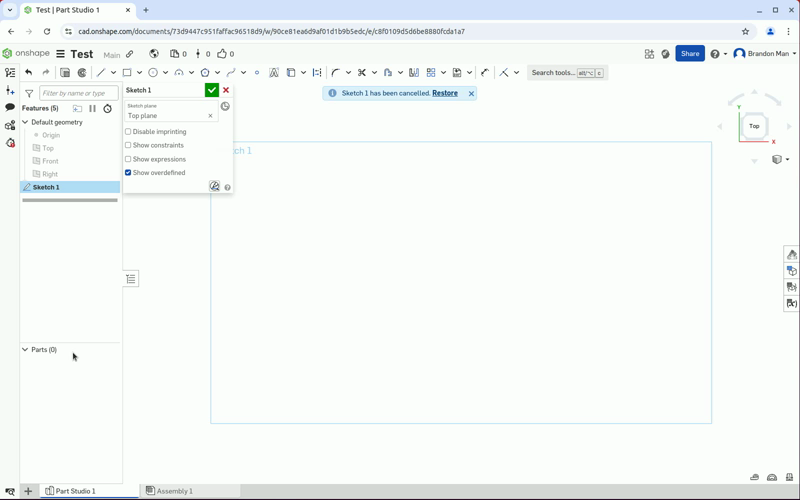
key(l)
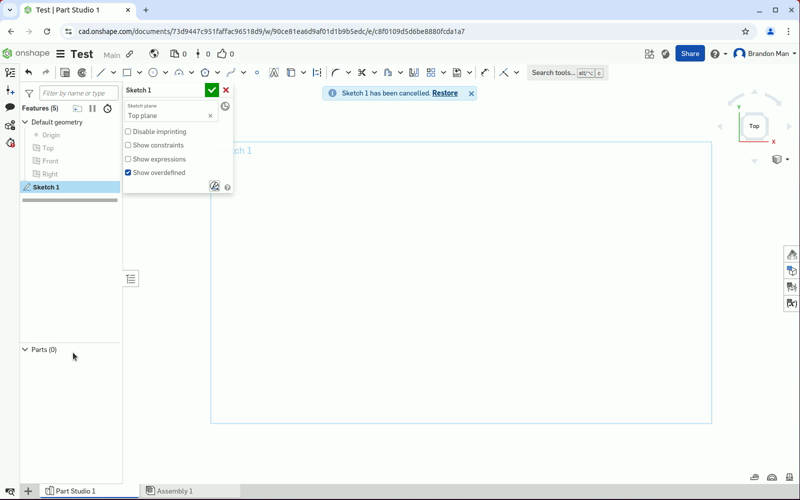
key_down(shift)
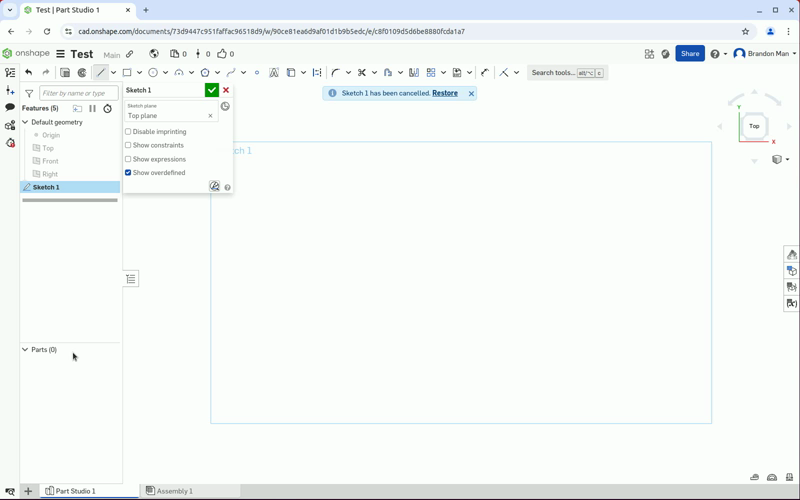
mouse_move(352, 348)
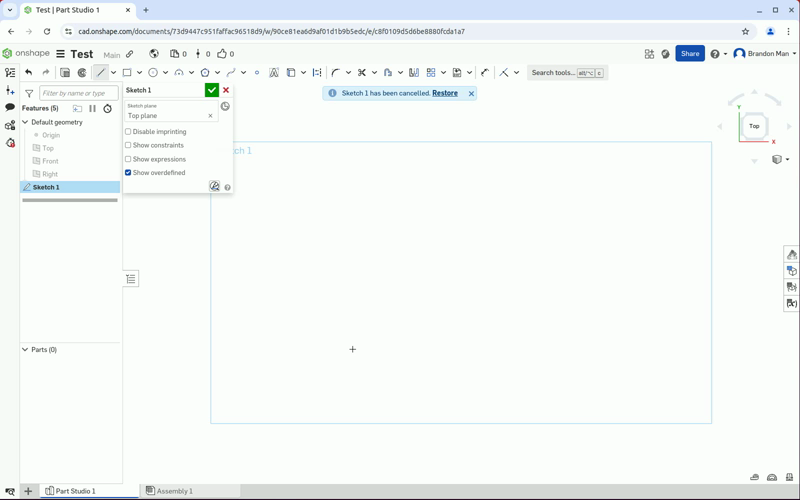
click(352, 348)
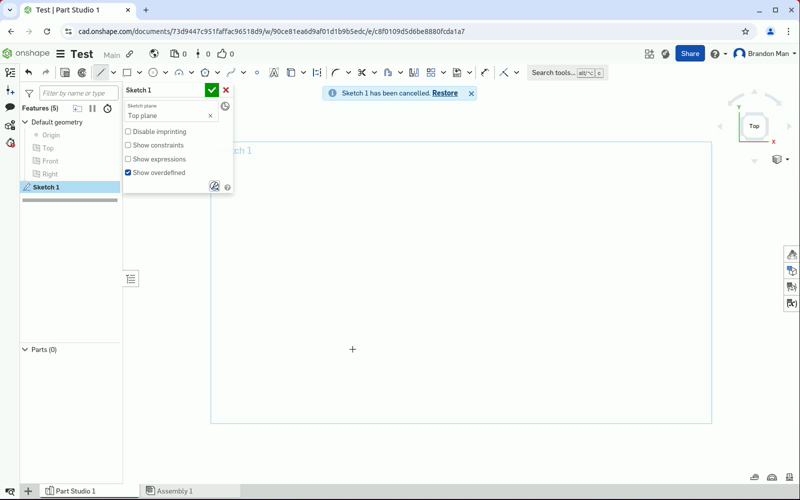
key_up(shift)
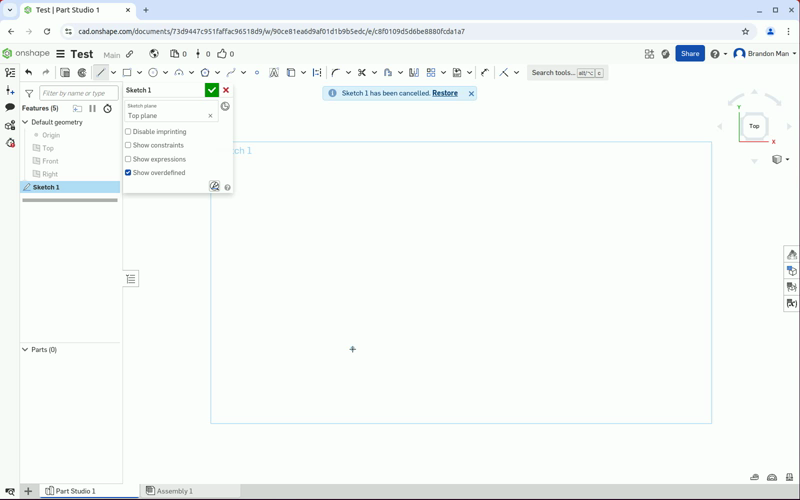
key_down(shift)
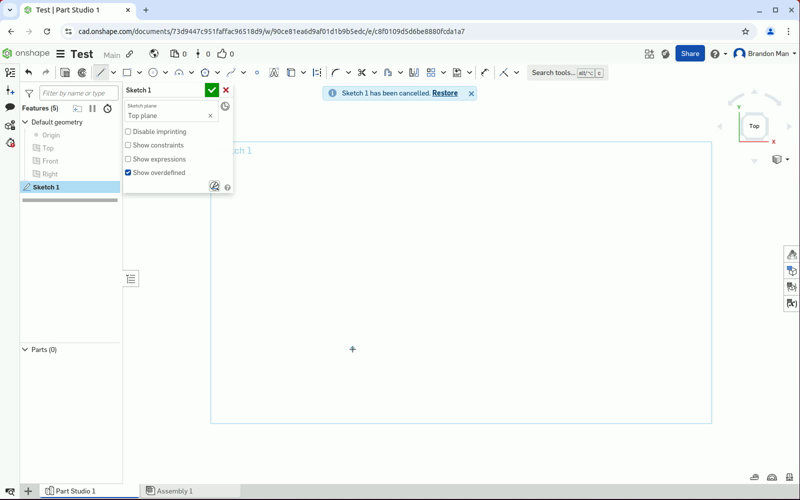
mouse_move(382, 348)
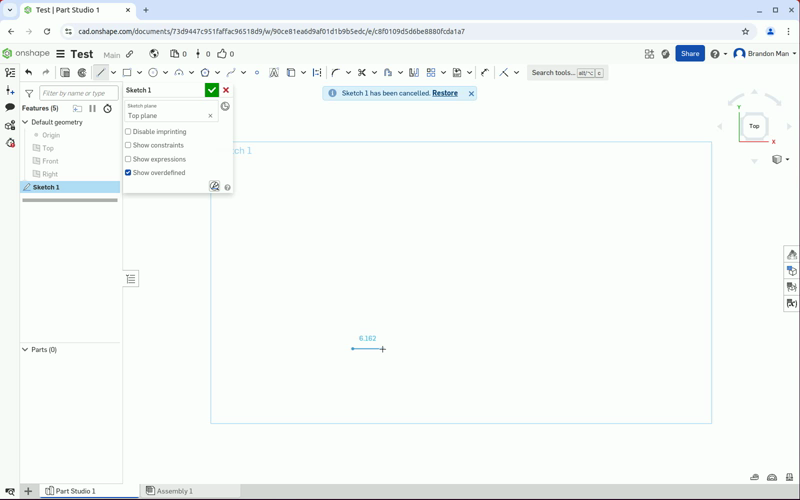
mouse_move(359, 341)
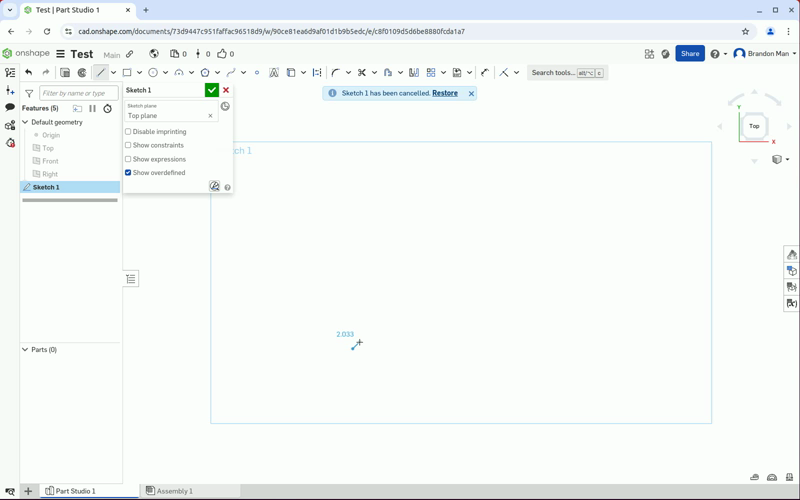
click(359, 341)
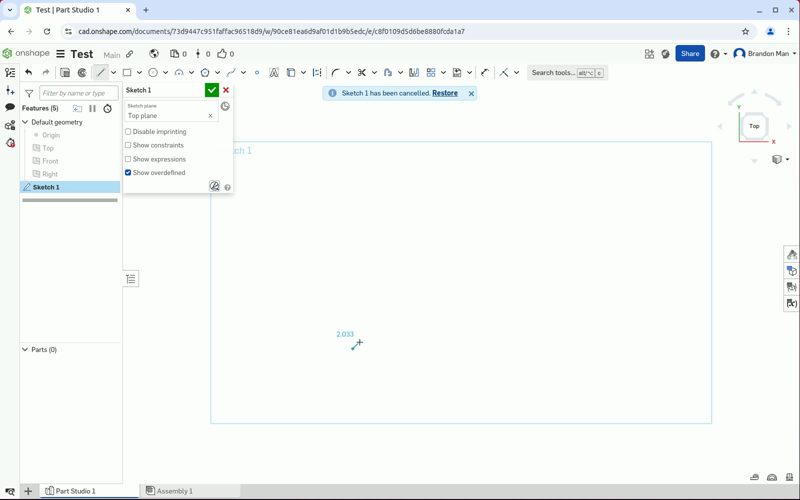
key_up(shift)
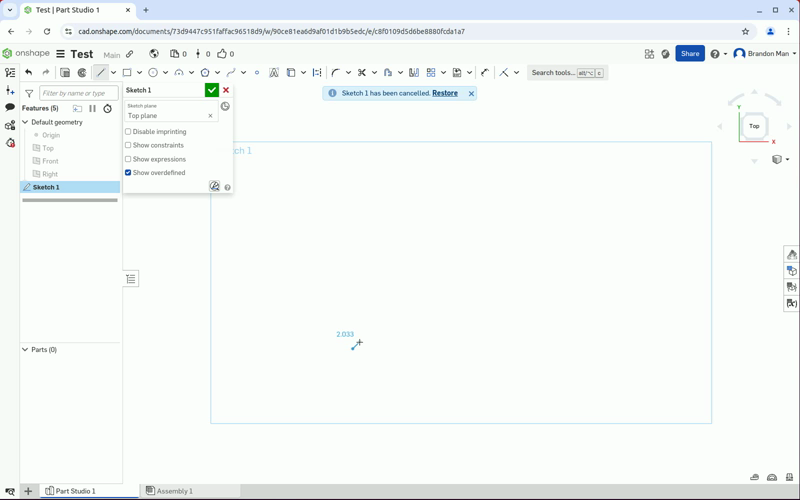
key_down(shift)
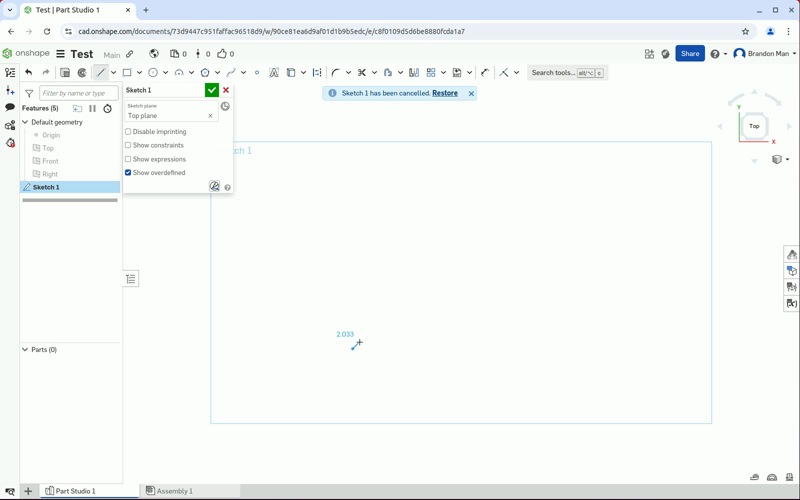
mouse_move(359, 208)
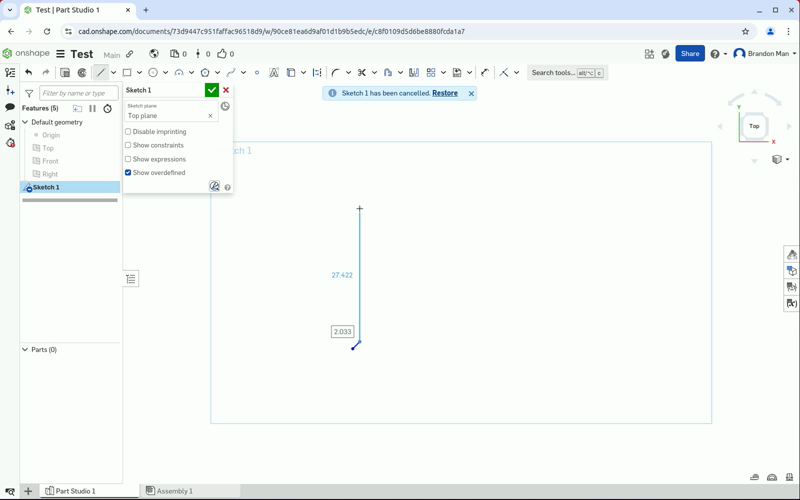
click(359, 208)
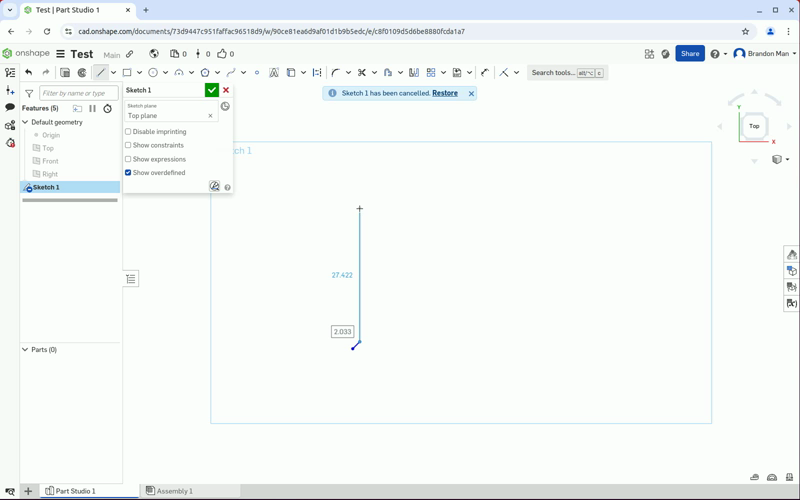
key_up(shift)
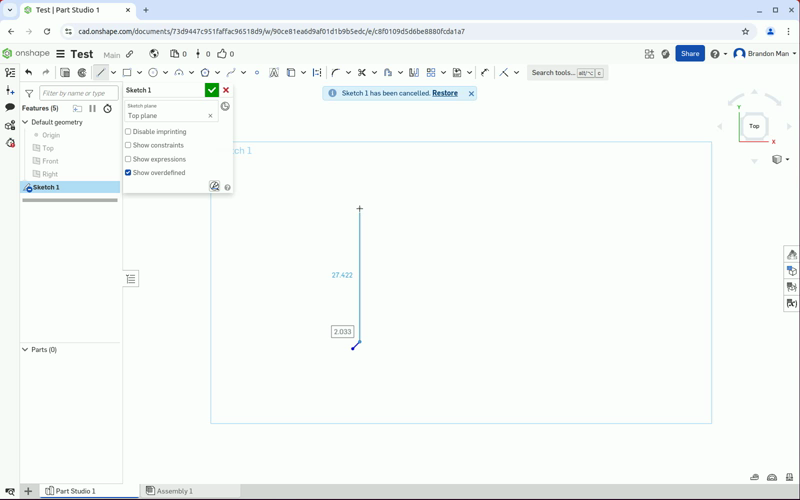
key_down(shift)
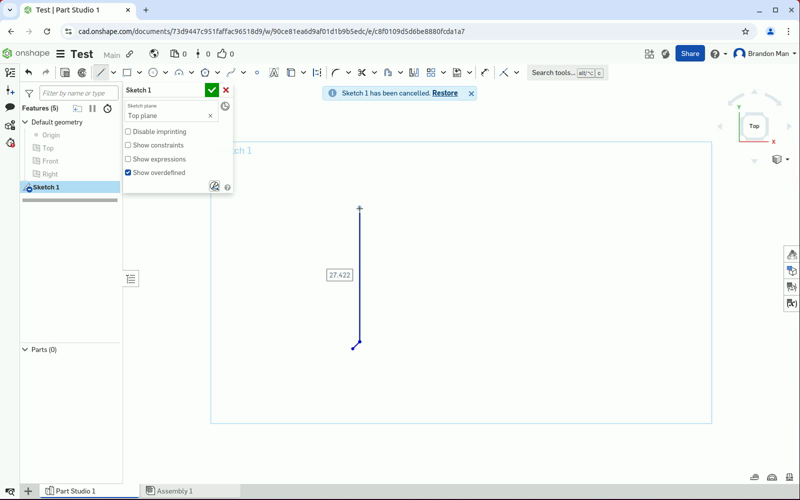
mouse_move(560, 208)
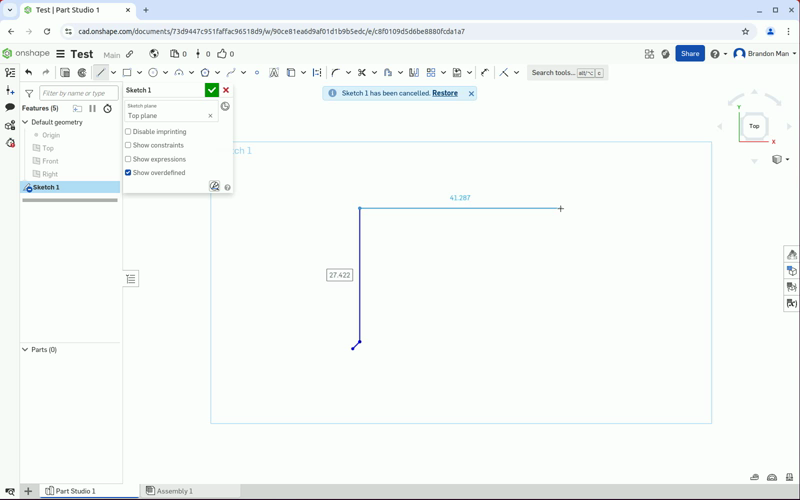
click(560, 208)
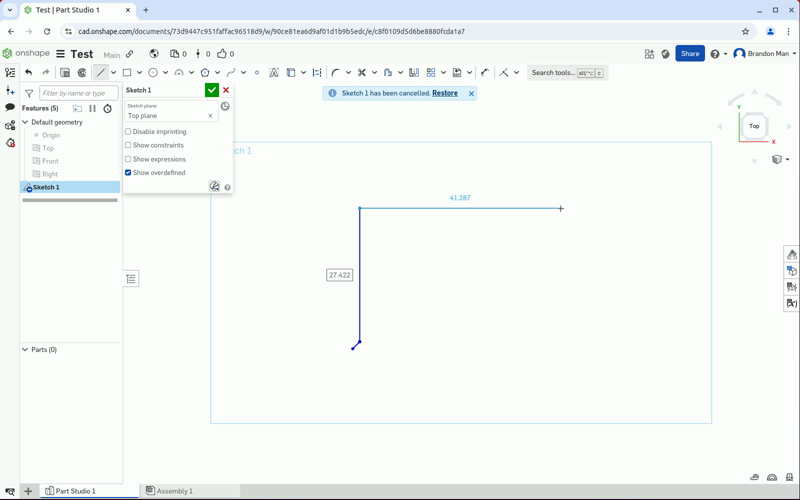
key_up(shift)
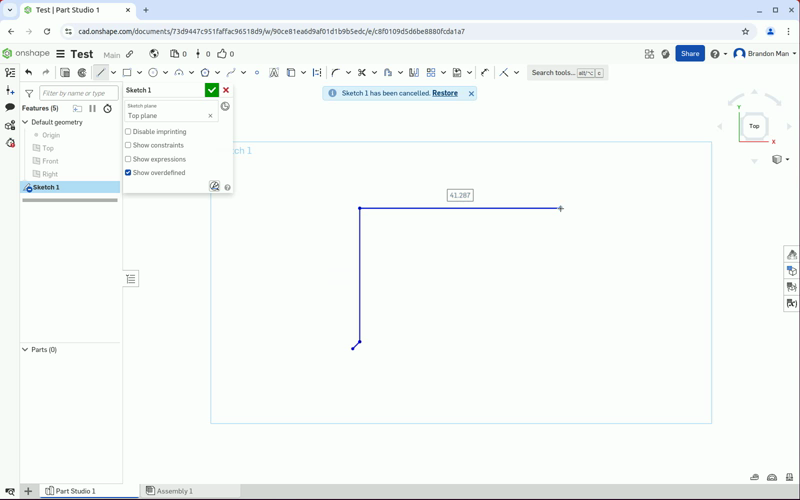
key_down(shift)
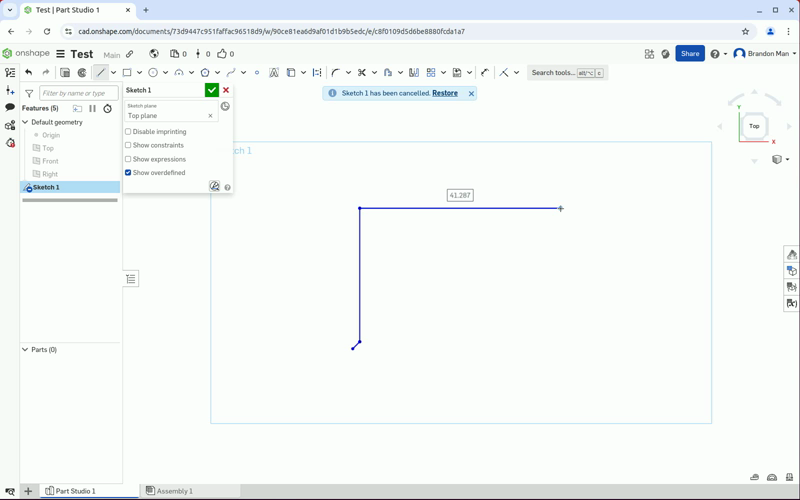
mouse_move(589, 208)
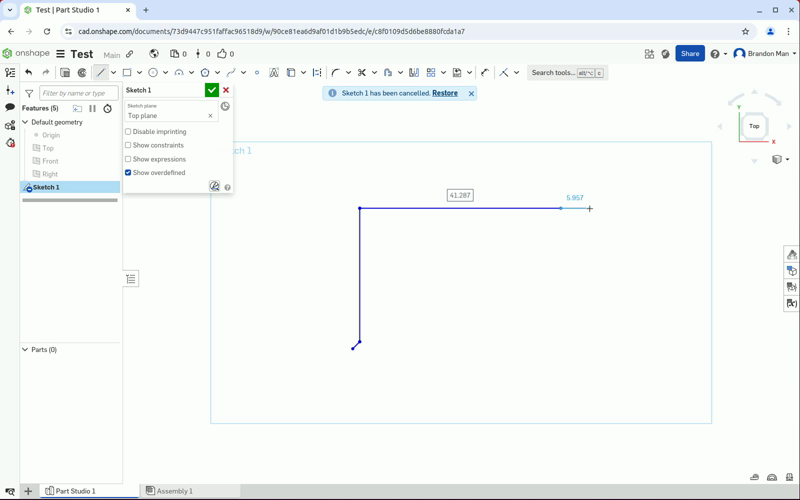
mouse_move(567, 201)
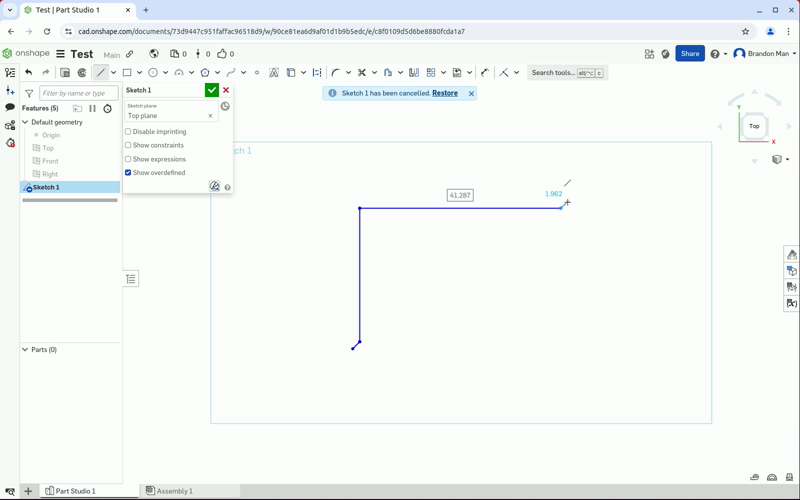
click(567, 201)
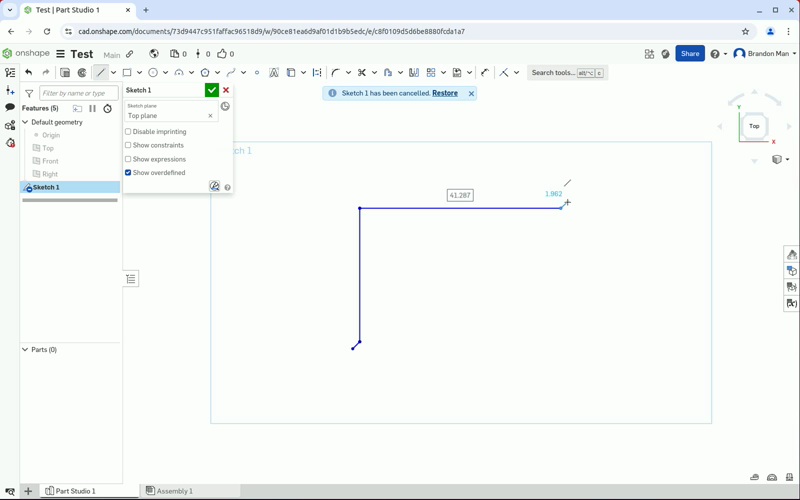
key_up(shift)
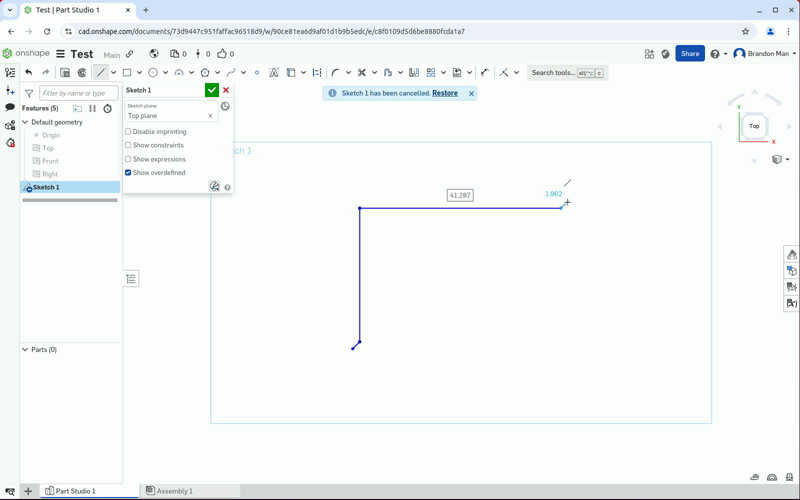
key_down(shift)
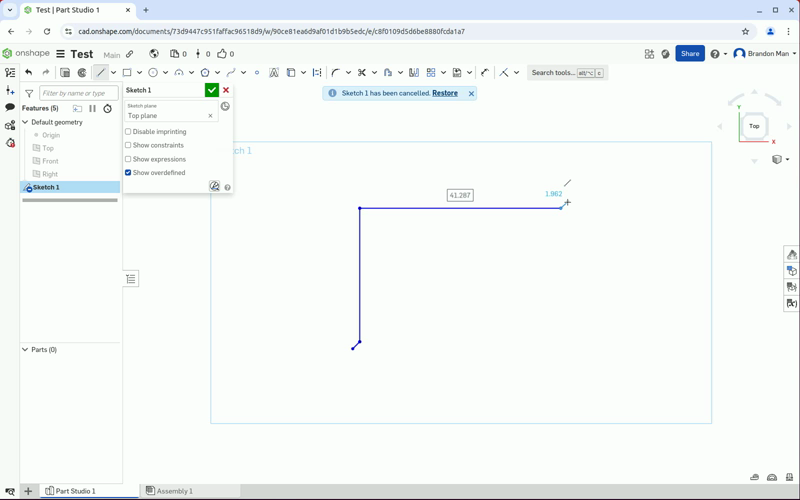
mouse_move(352, 201)
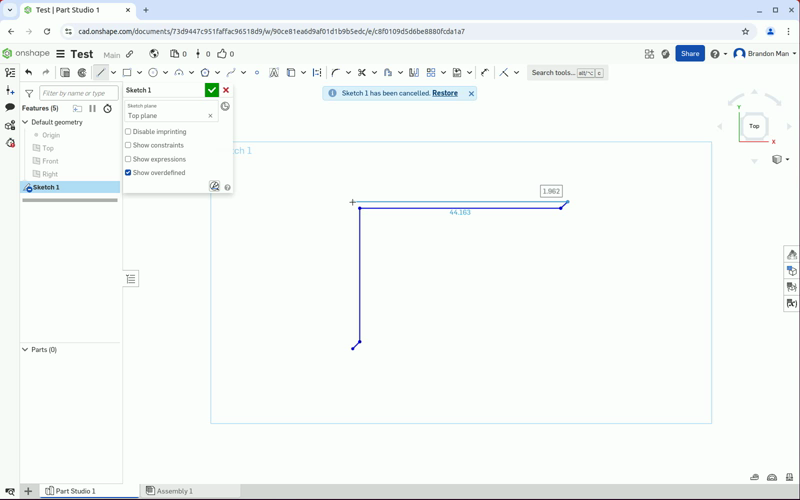
click(352, 201)
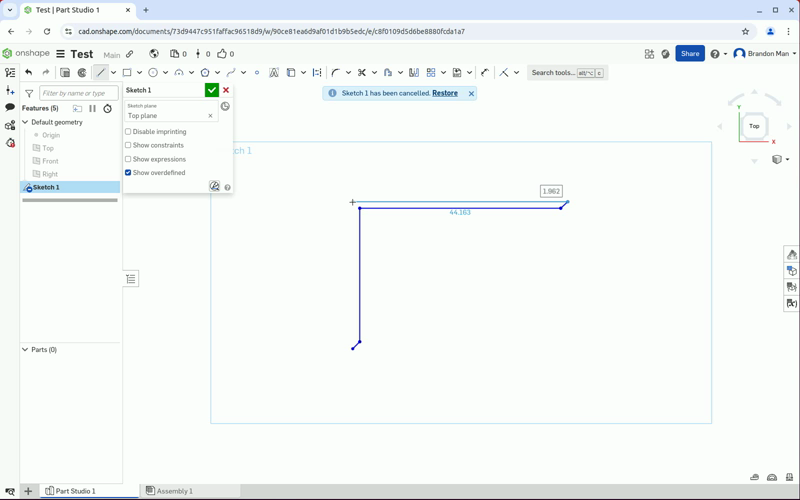
key_up(shift)
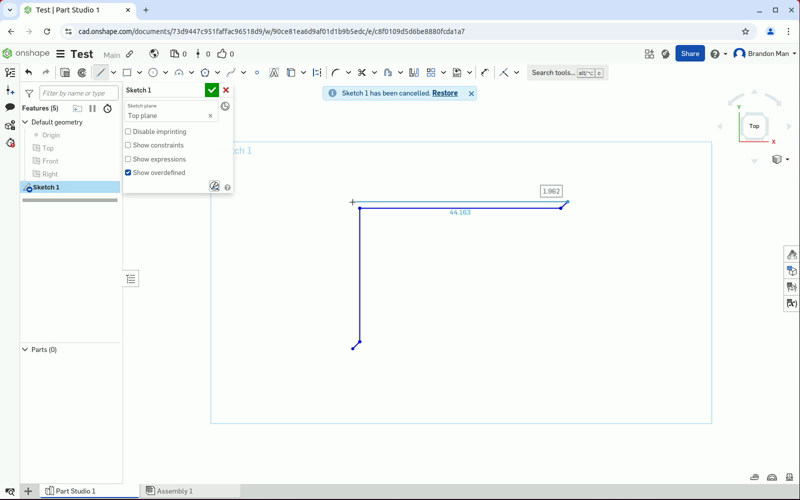
key_down(shift)
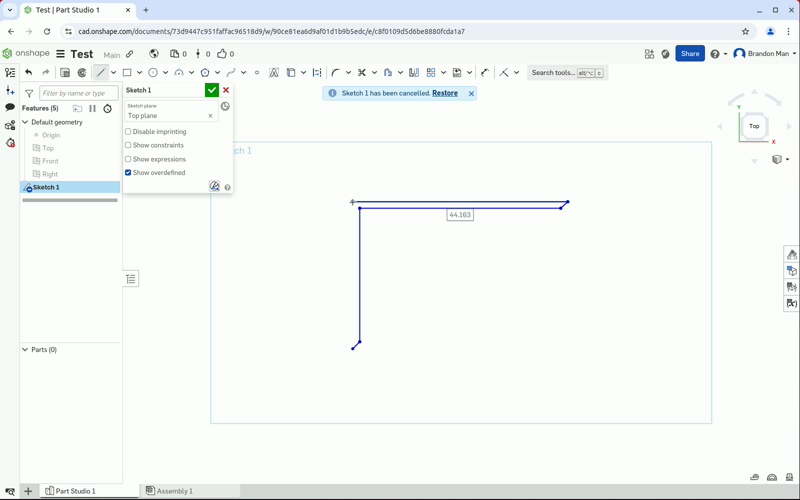
mouse_move(352, 348)
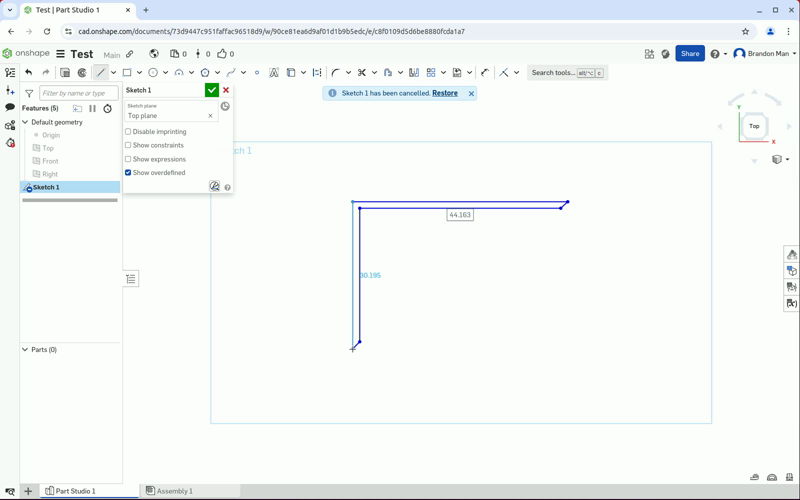
key_up(shift)
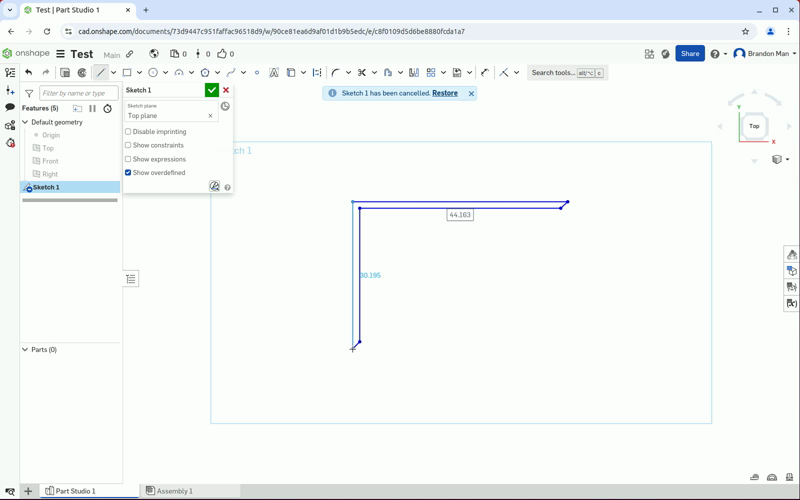
click(352, 348)
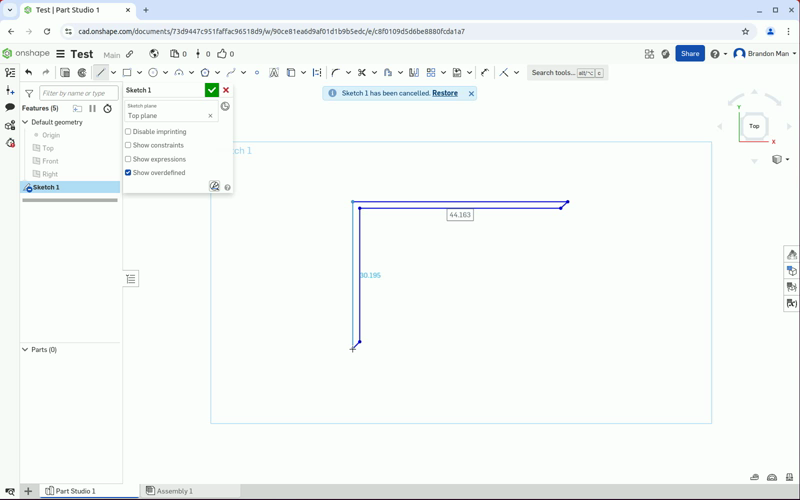
key(esc)
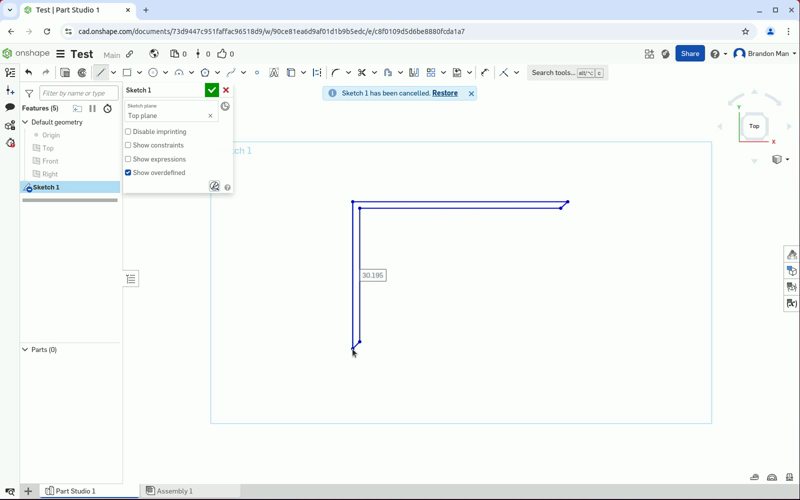
mouse_move(378, 204)
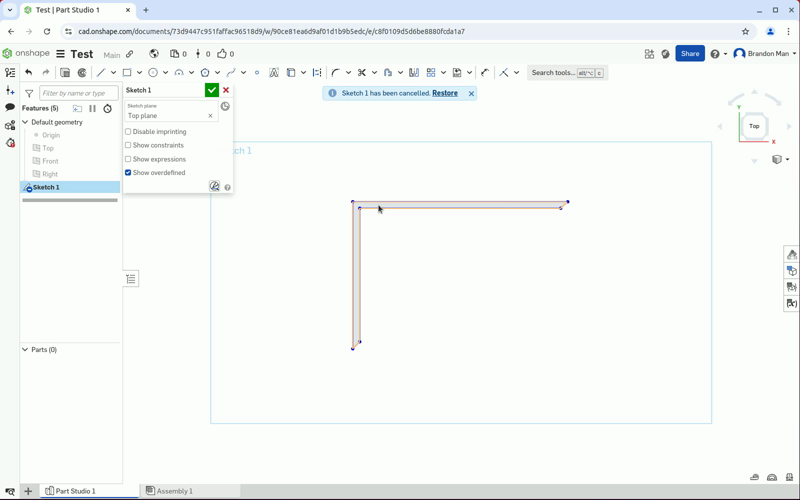
click(378, 204)
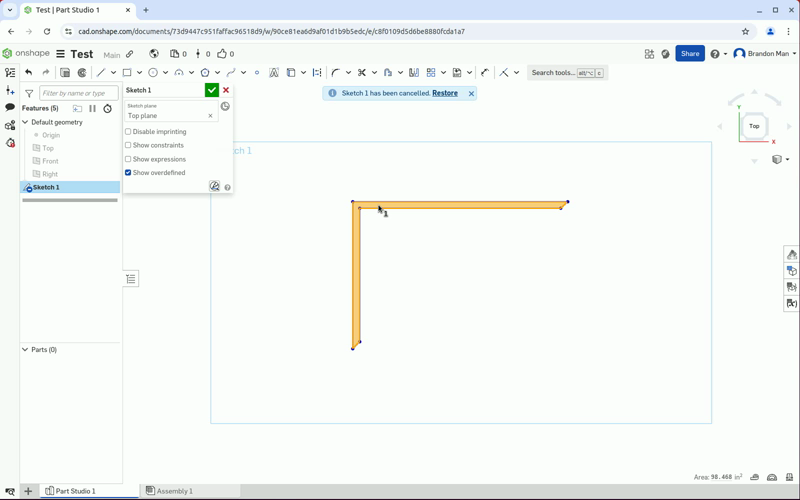
mouse_move(73, 352)
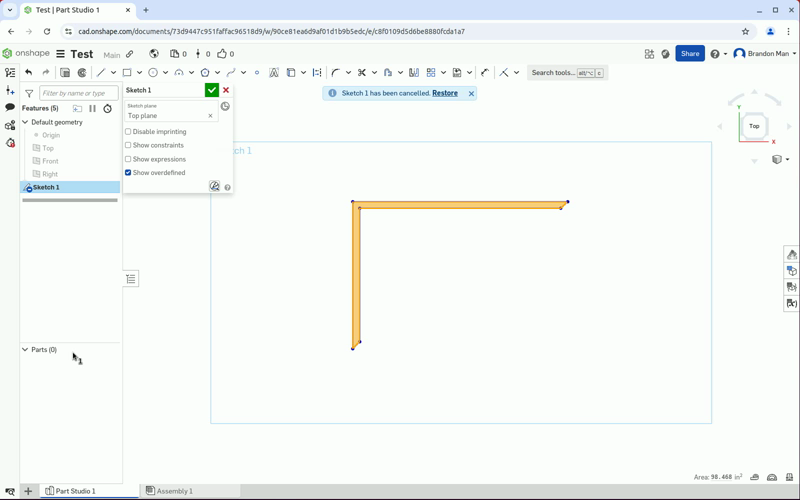
key(shift+y)
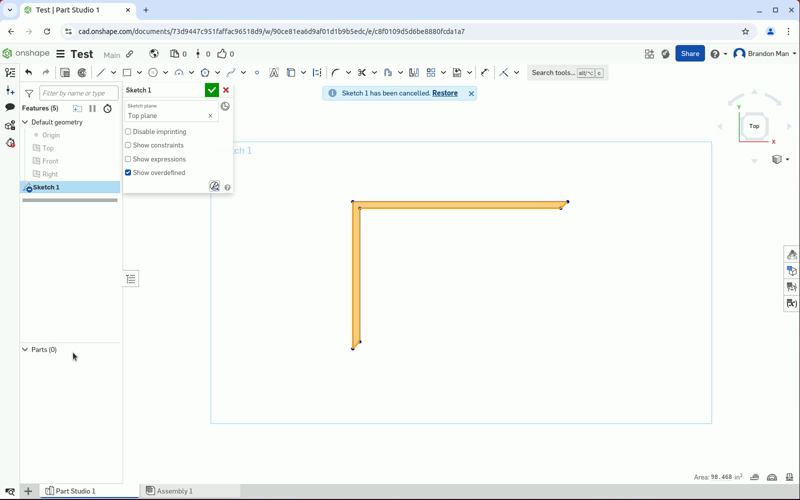
key(shift+e)
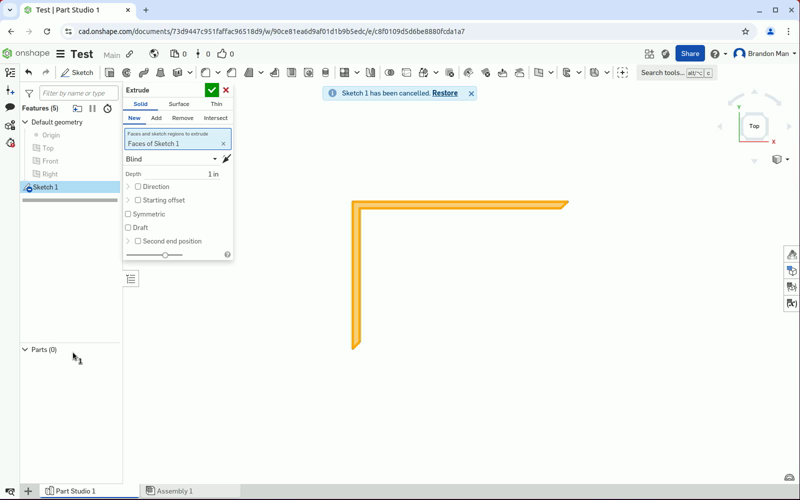
mouse_move(143, 106)
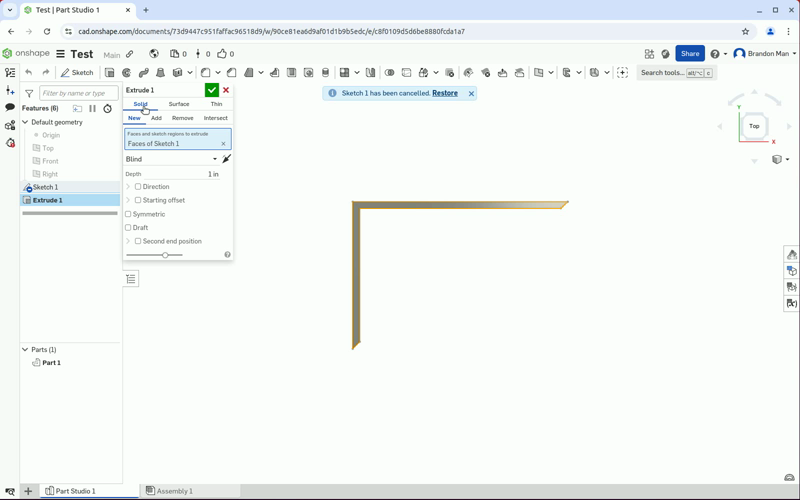
click(143, 106)
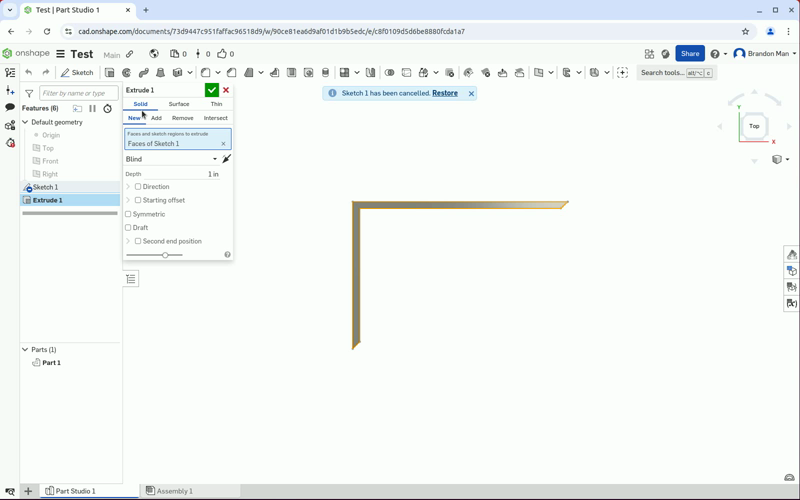
mouse_move(137, 120)
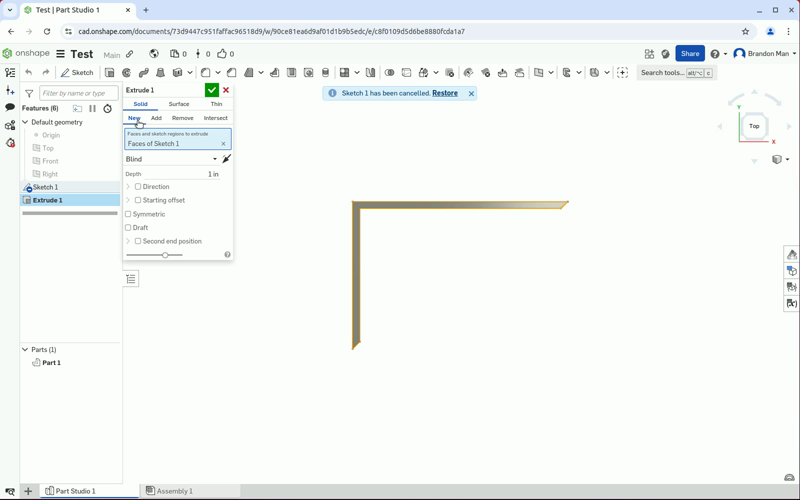
click(137, 120)
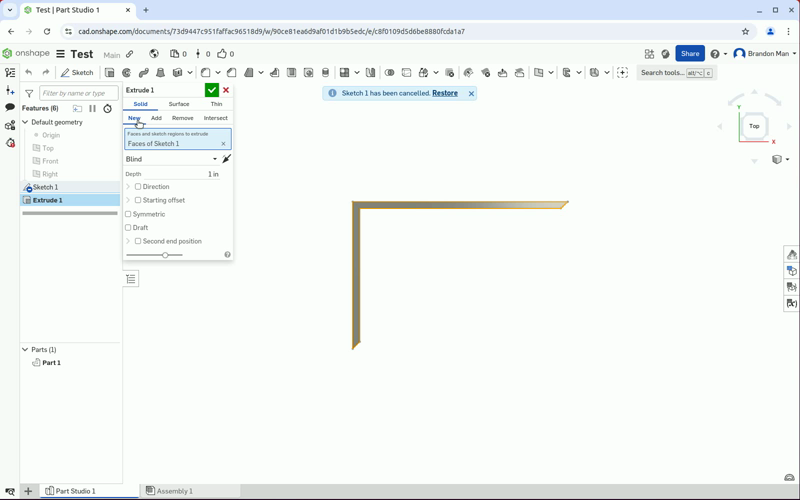
key(tab, 4)
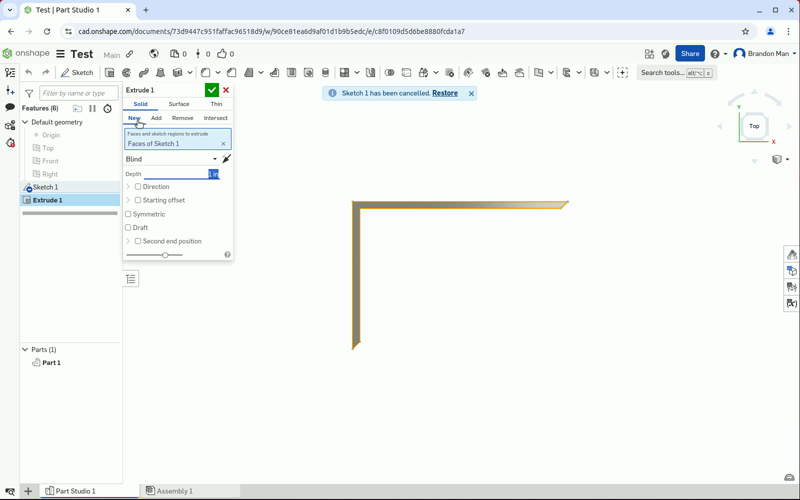
text(23.108)
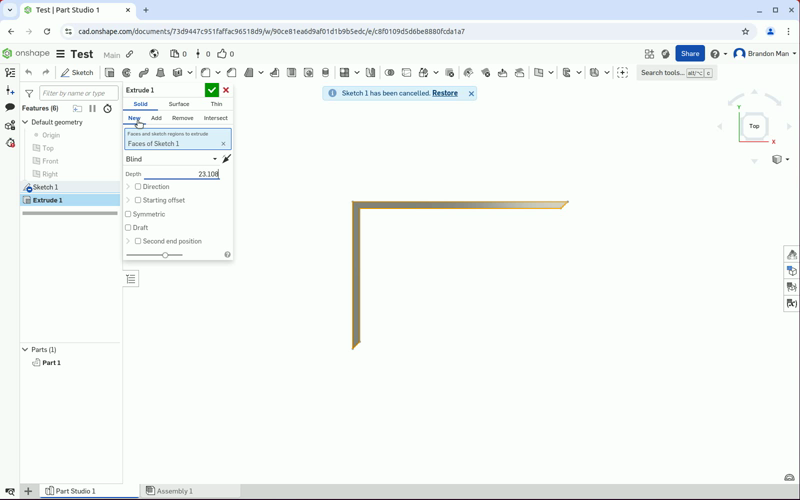
key(enter)
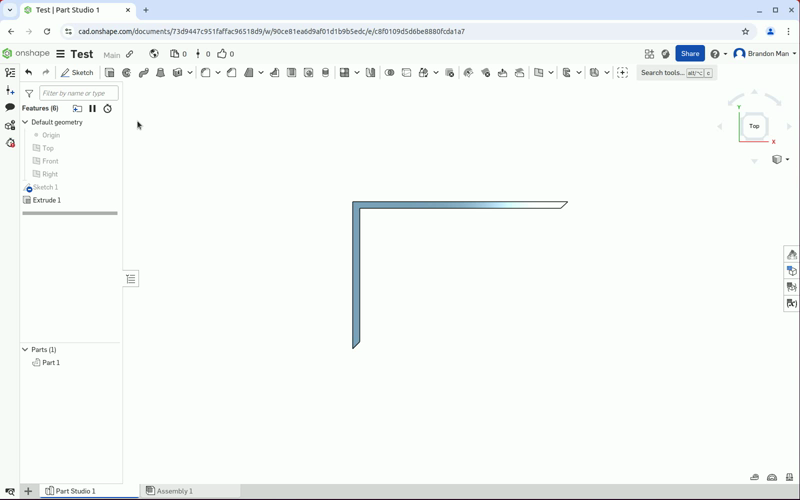
key(shift+h)
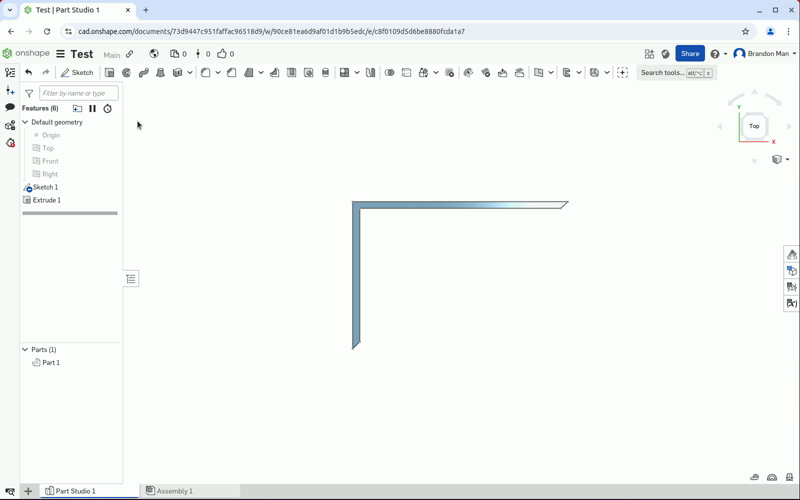
key(shift+h)
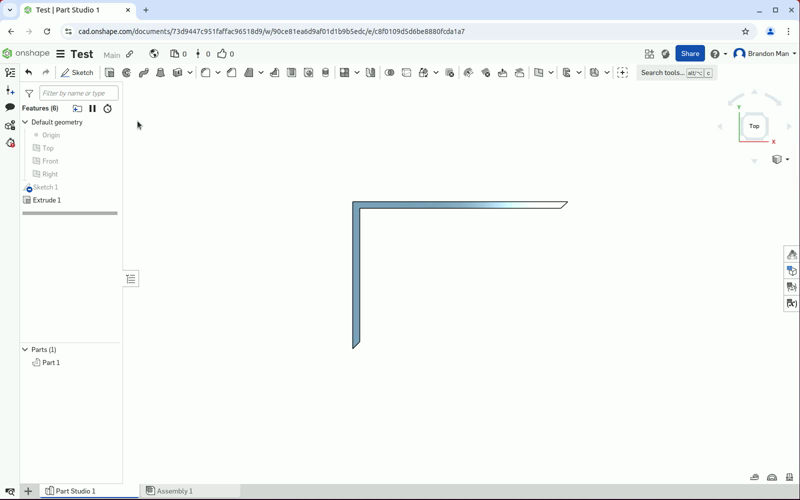
mouse_move(73, 189)
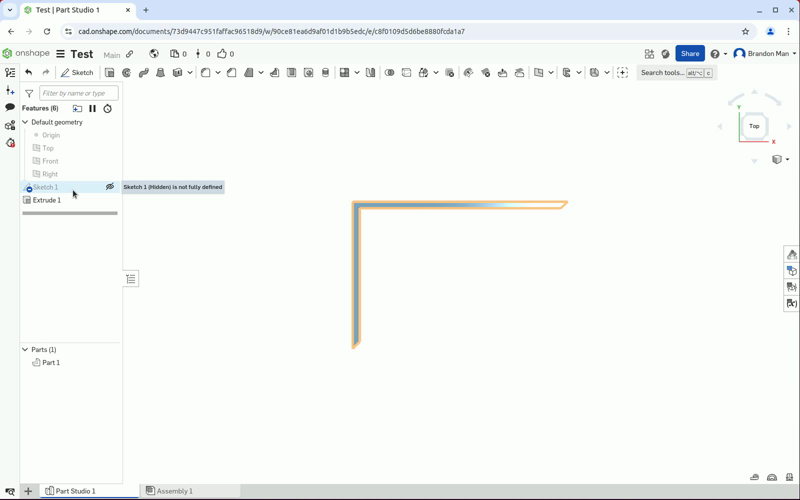
click(73, 189)
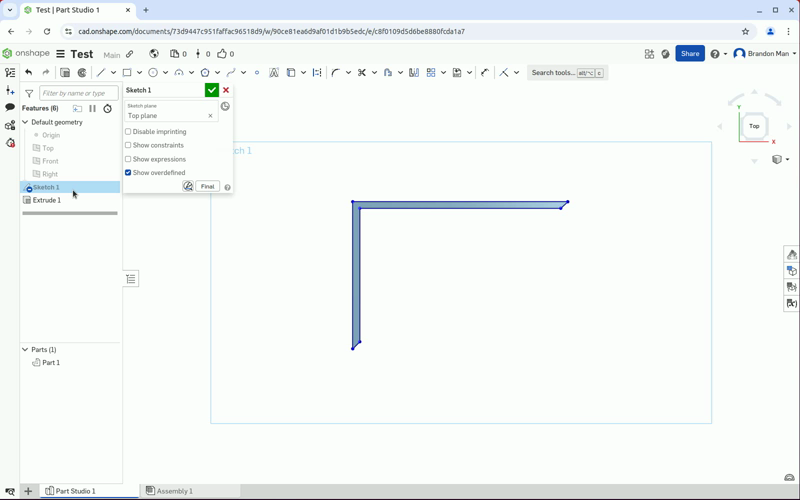
mouse_move(229, 92)
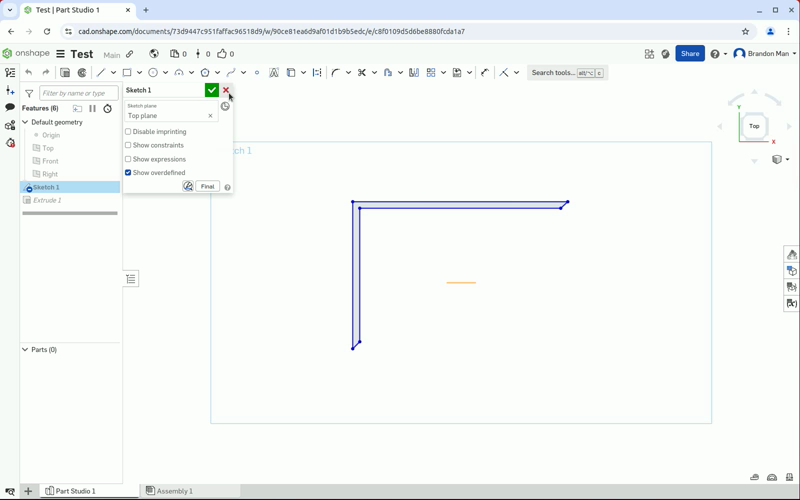
click(229, 92)
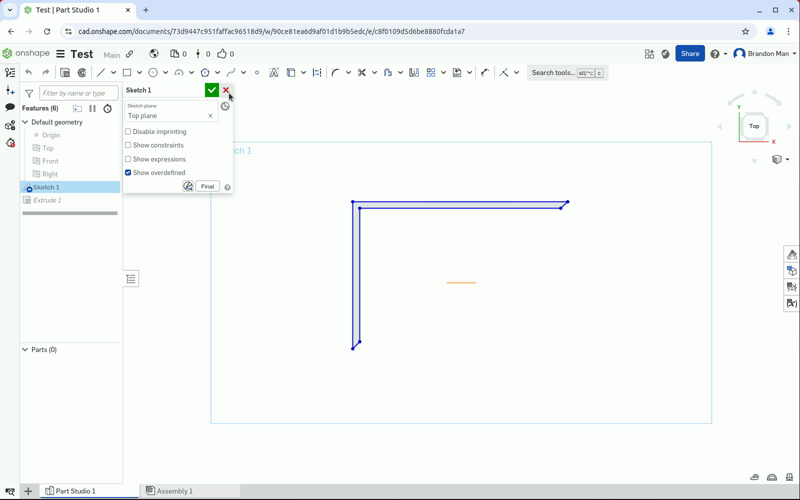
key(shift+s)
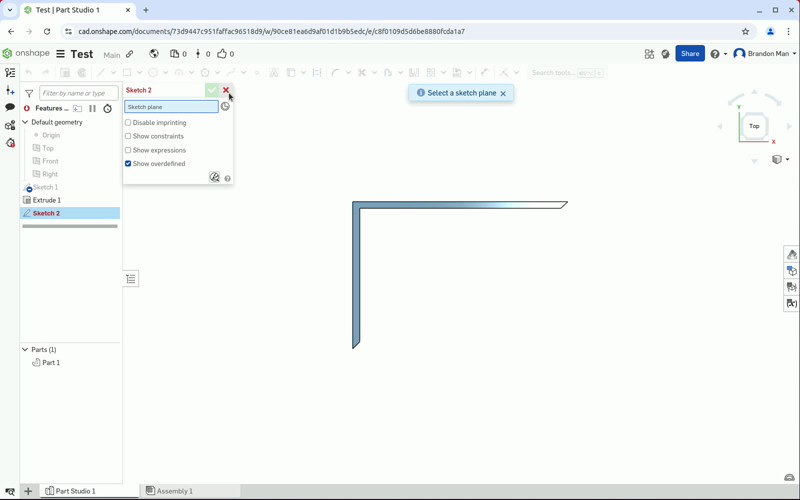
mouse_move(73, 150)
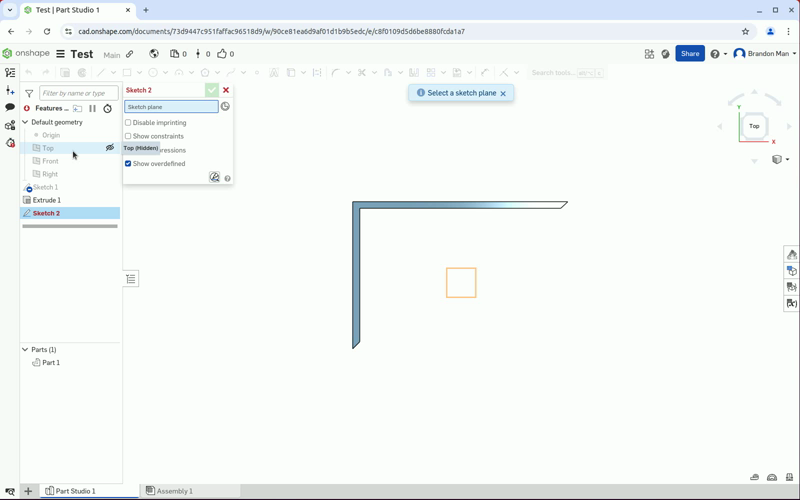
click(73, 150)
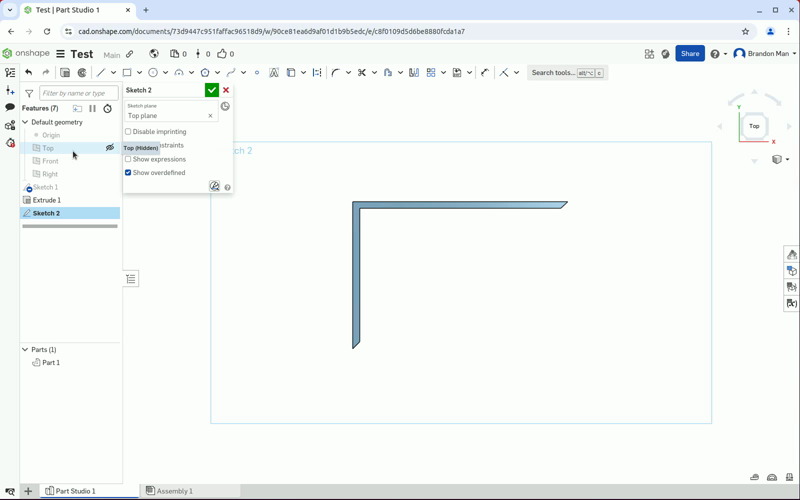
mouse_move(73, 352)
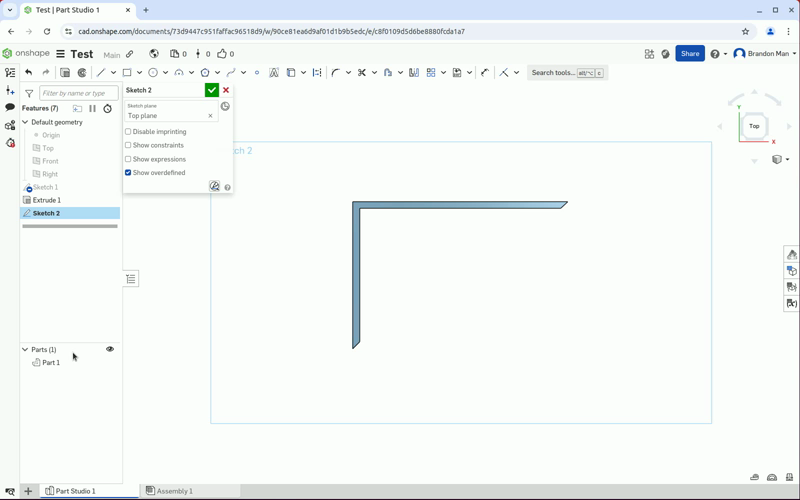
key(y)
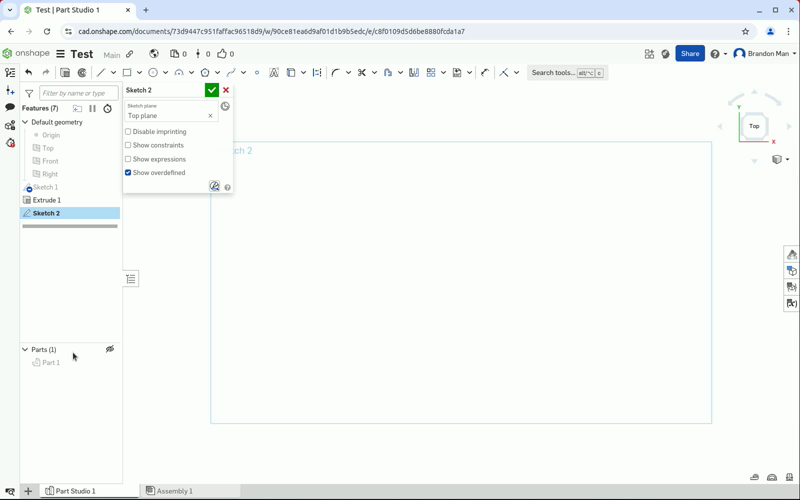
key(l)
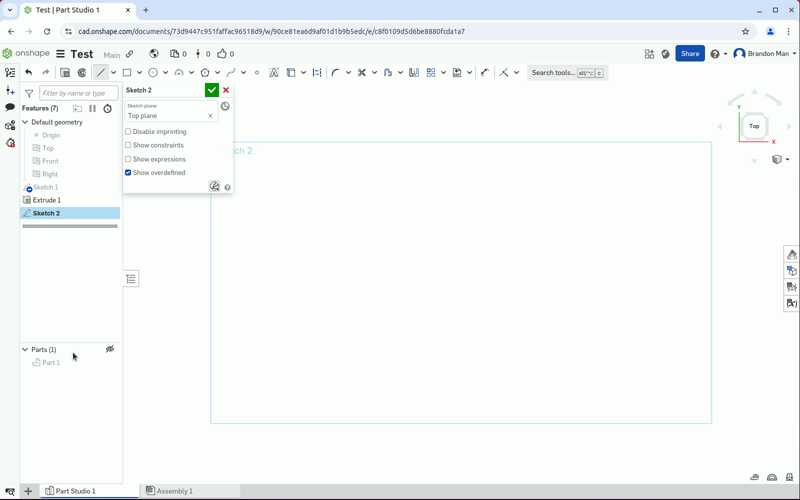
key_down(shift)
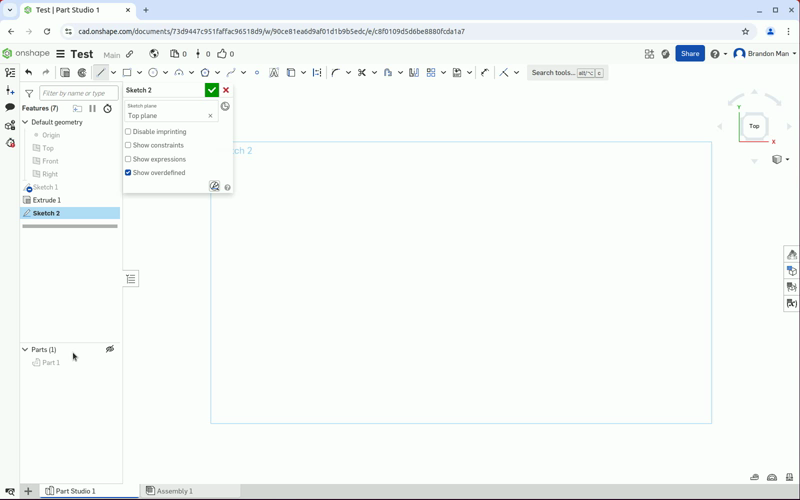
mouse_move(352, 348)
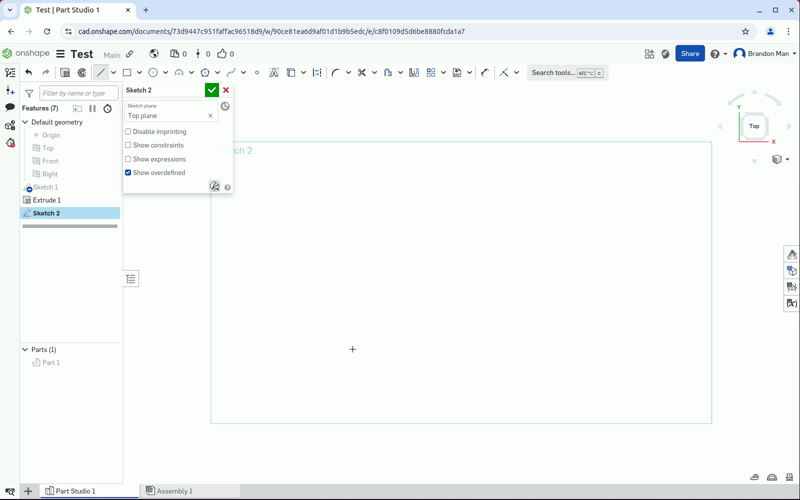
click(352, 348)
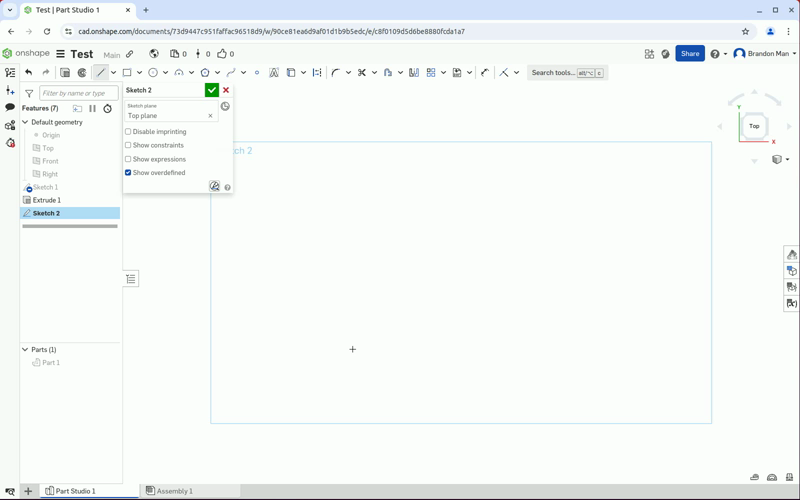
key_up(shift)
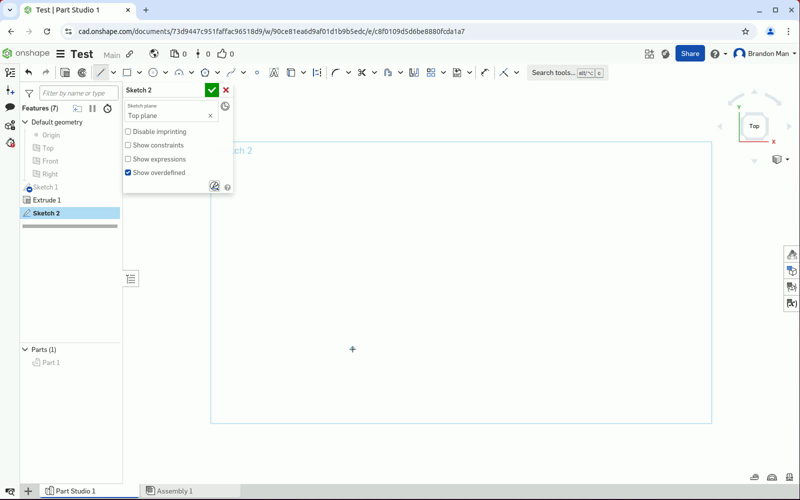
key_down(shift)
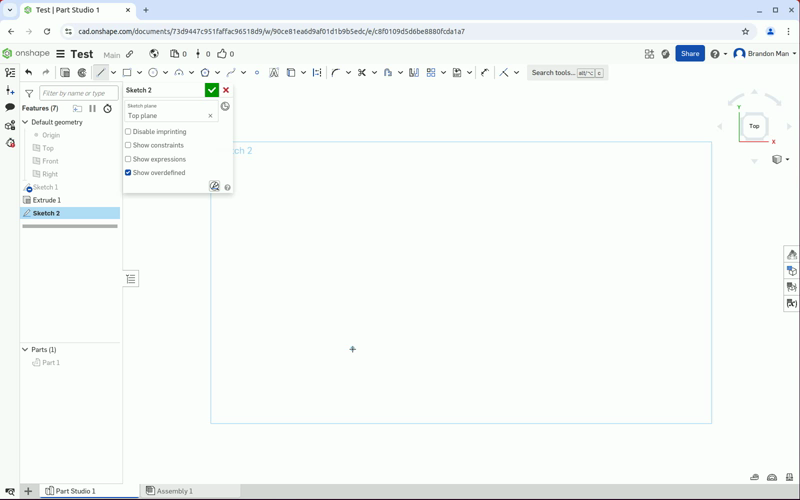
mouse_move(567, 348)
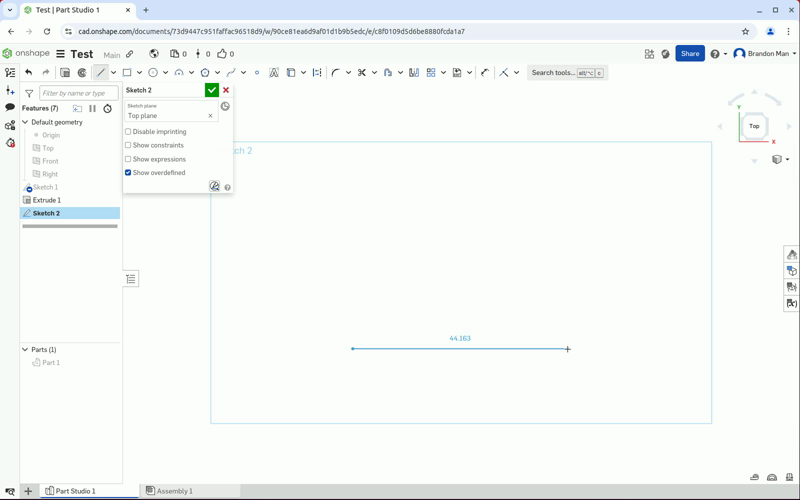
click(567, 348)
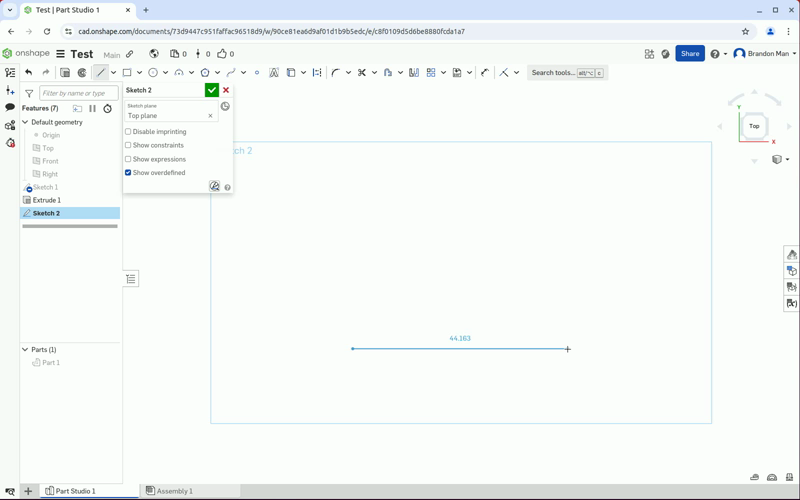
key_up(shift)
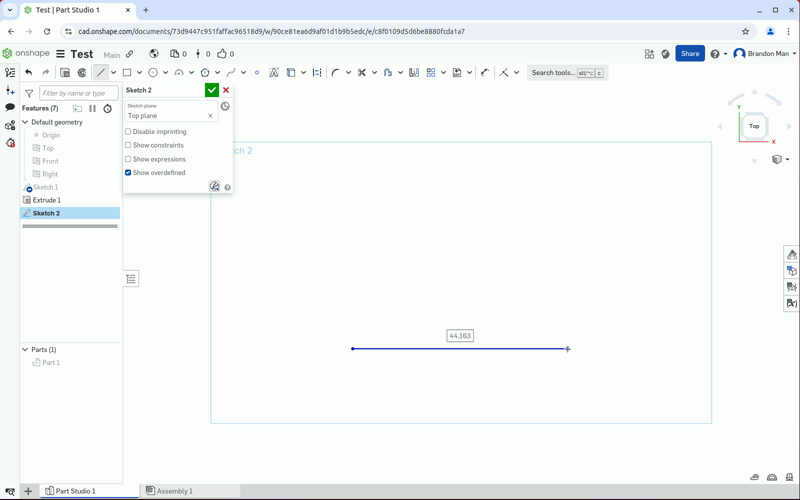
key_down(shift)
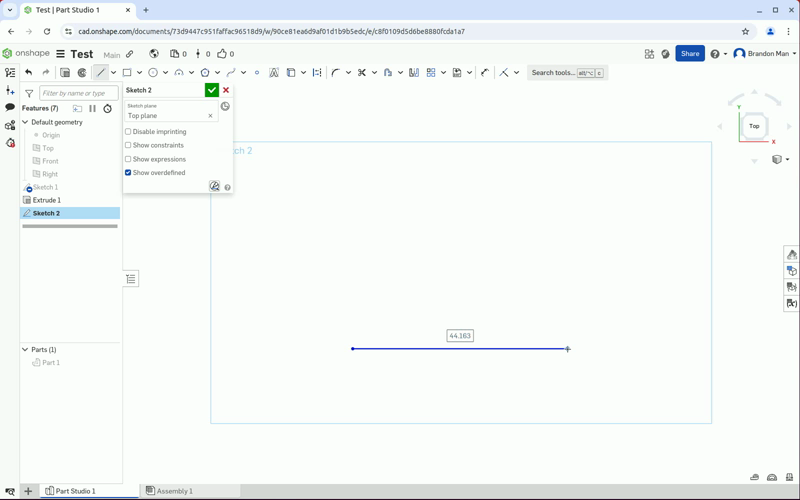
mouse_move(567, 201)
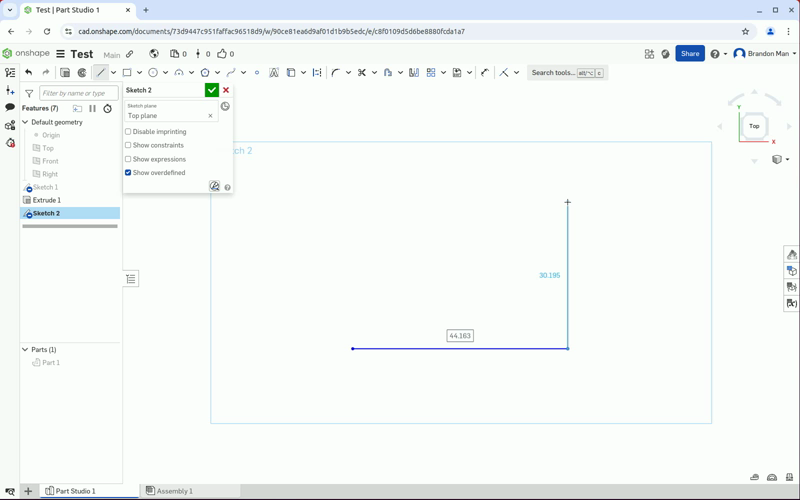
click(567, 201)
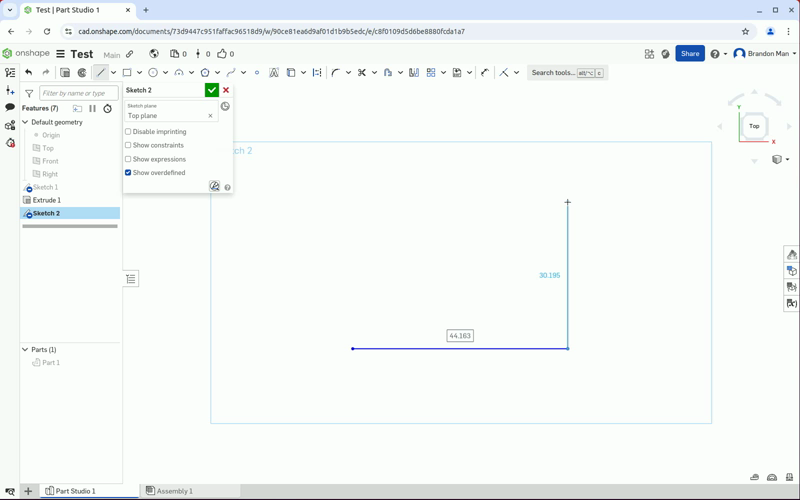
key_up(shift)
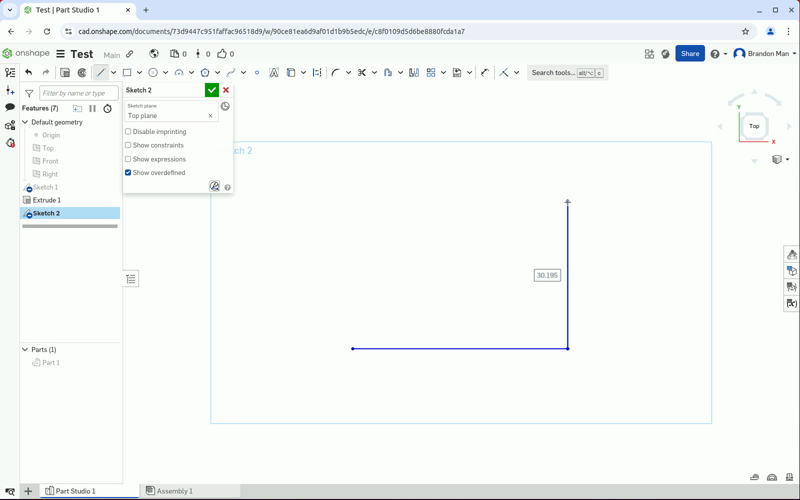
key_down(shift)
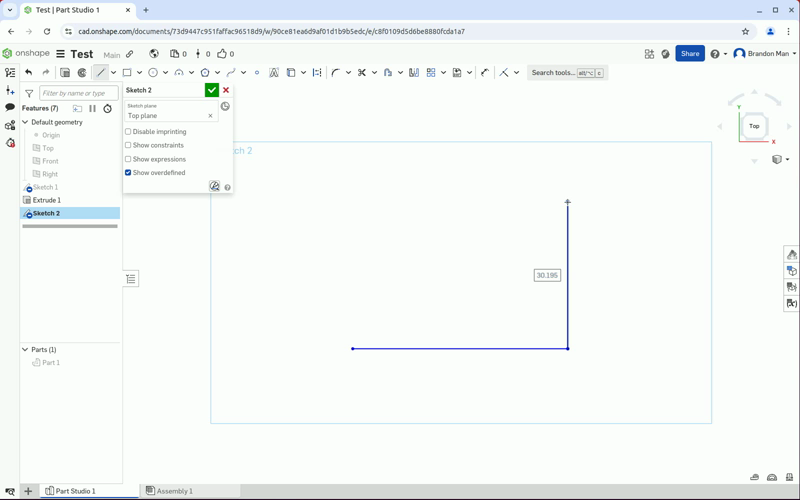
mouse_move(589, 201)
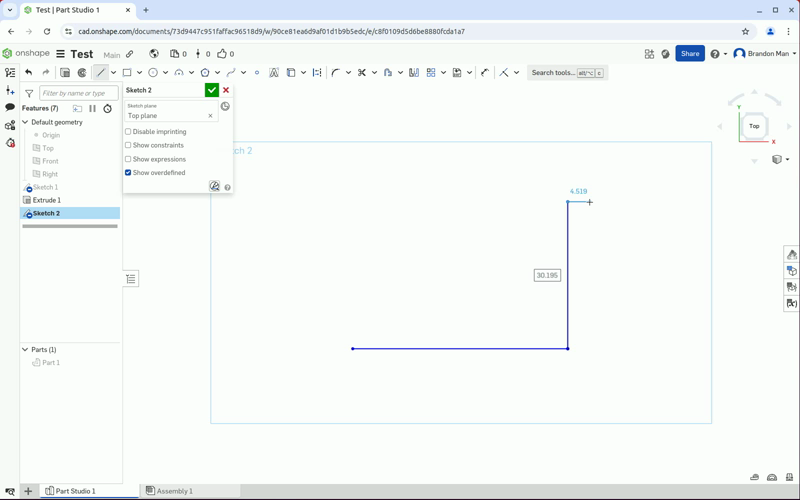
mouse_move(560, 208)
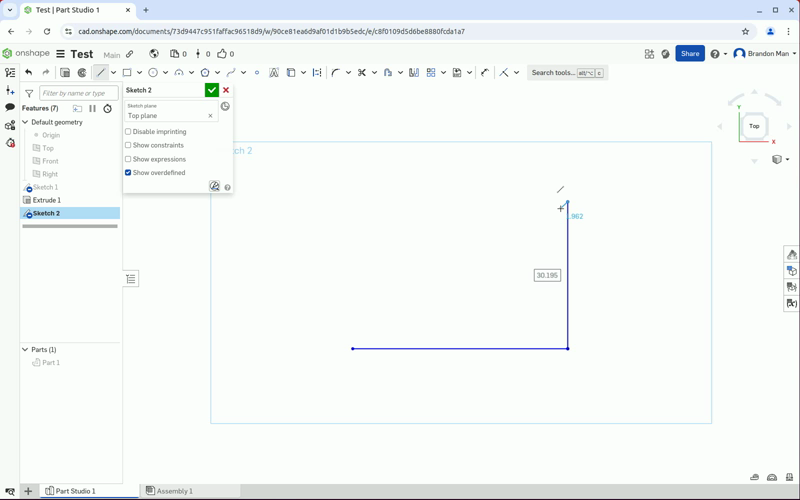
click(560, 208)
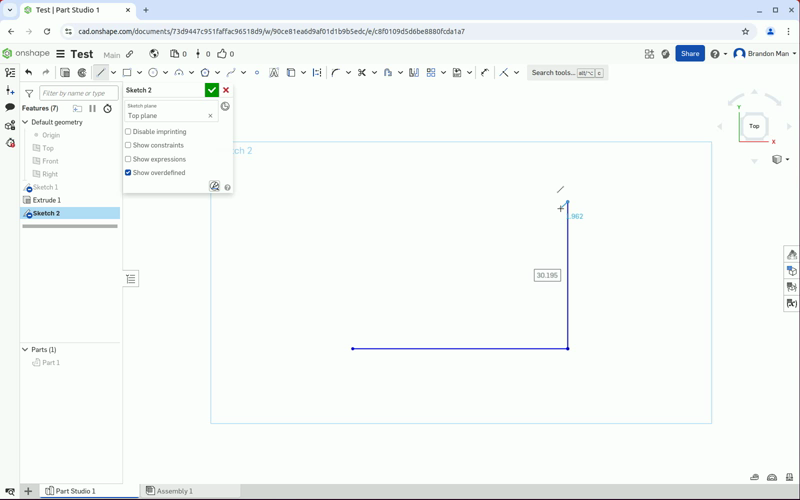
key_up(shift)
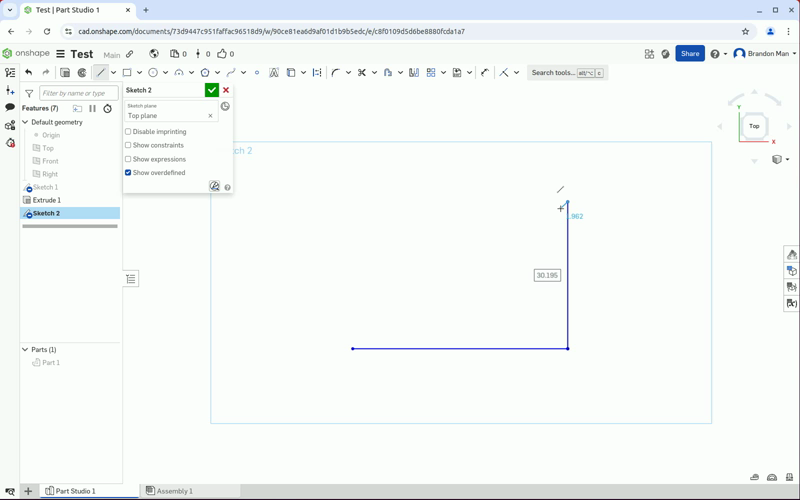
key_down(shift)
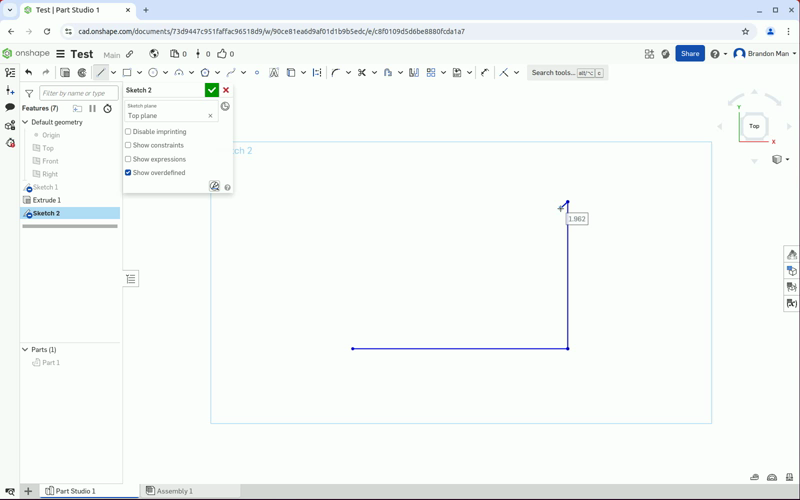
mouse_move(359, 208)
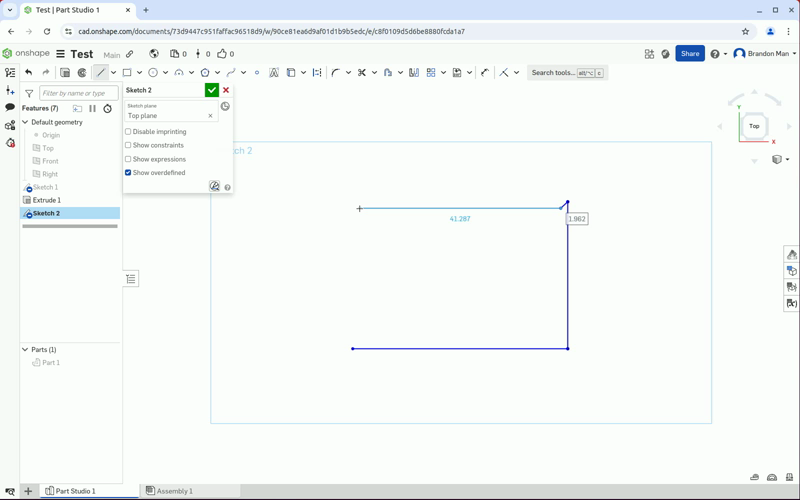
click(359, 208)
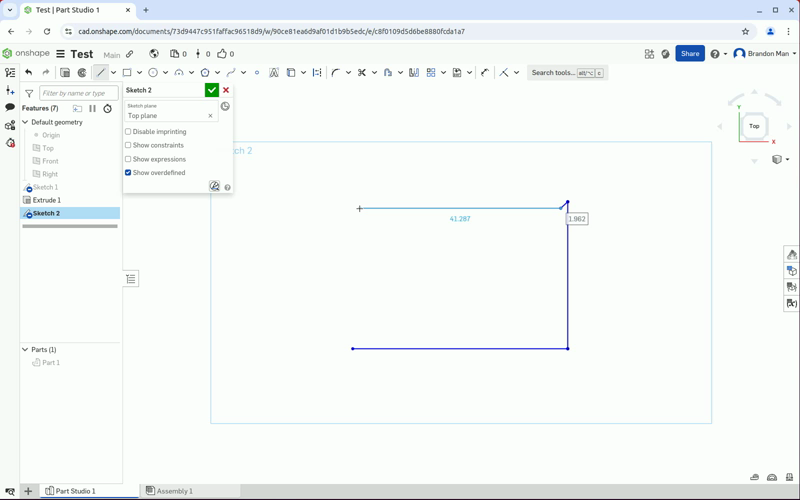
key_up(shift)
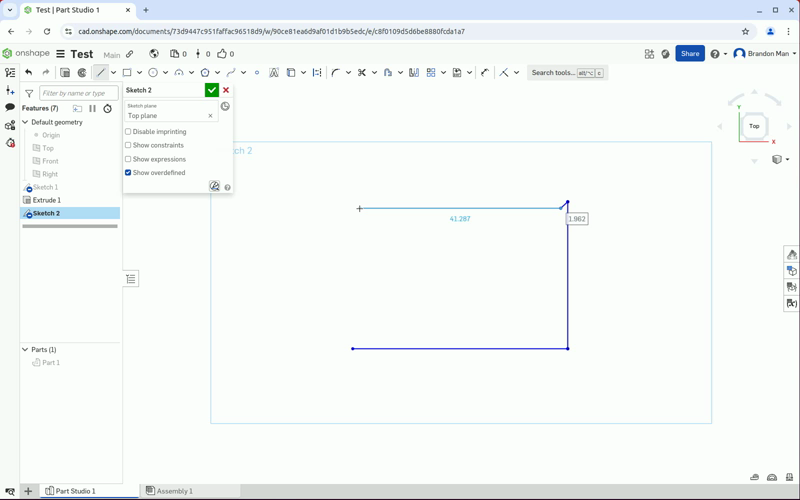
key_down(shift)
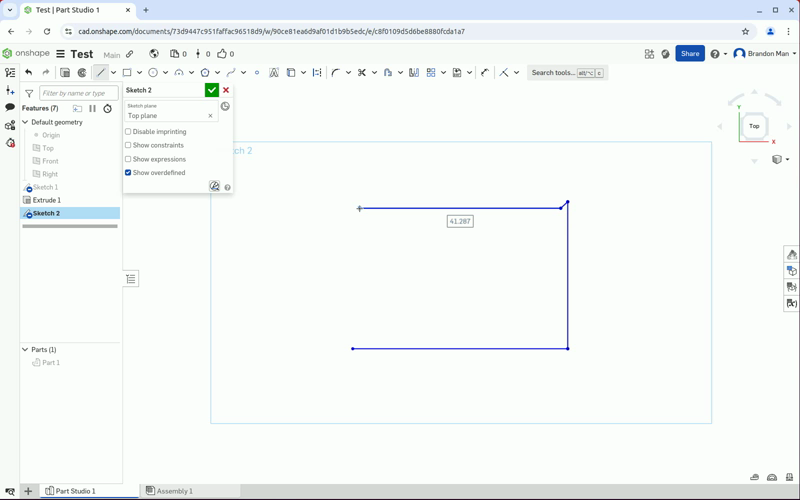
mouse_move(359, 341)
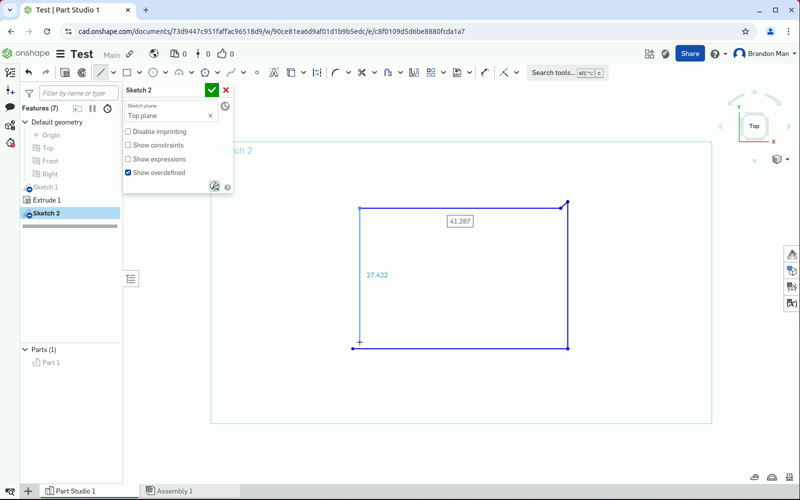
click(359, 341)
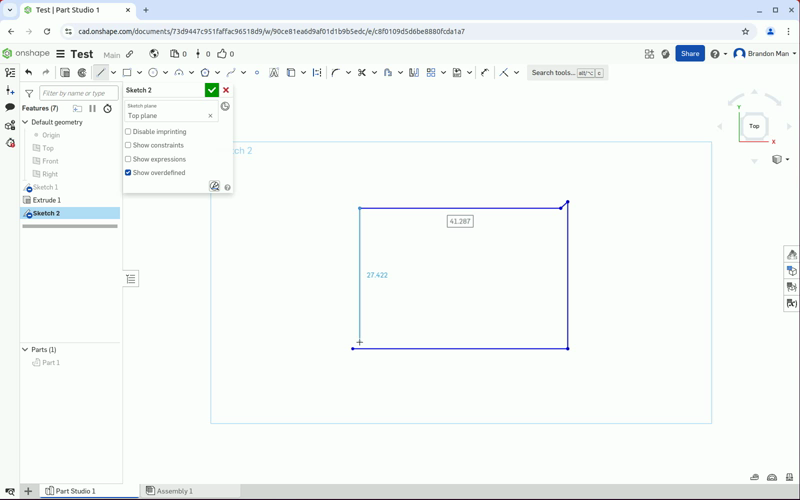
key_up(shift)
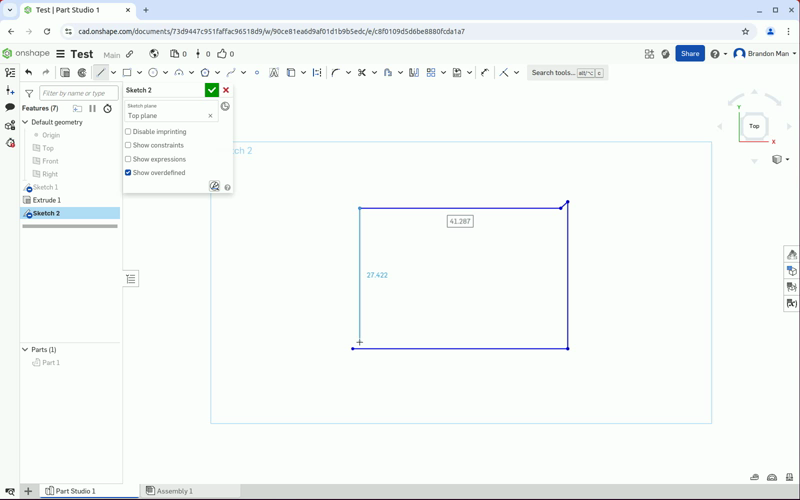
mouse_move(389, 341)
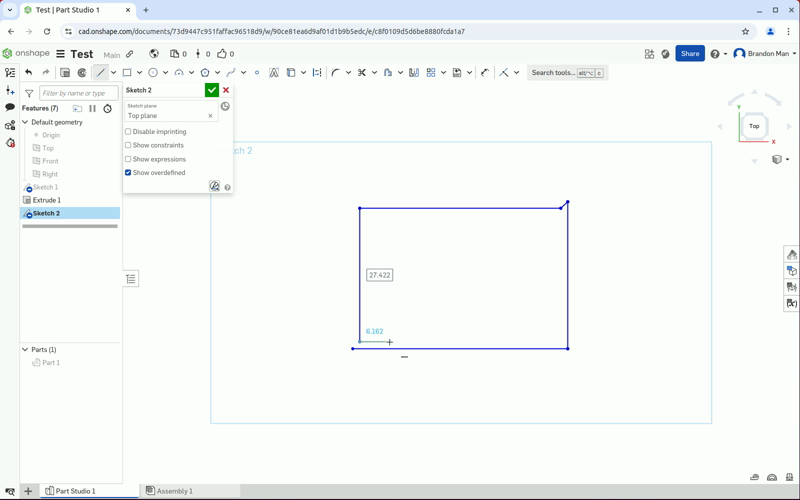
key_down(shift)
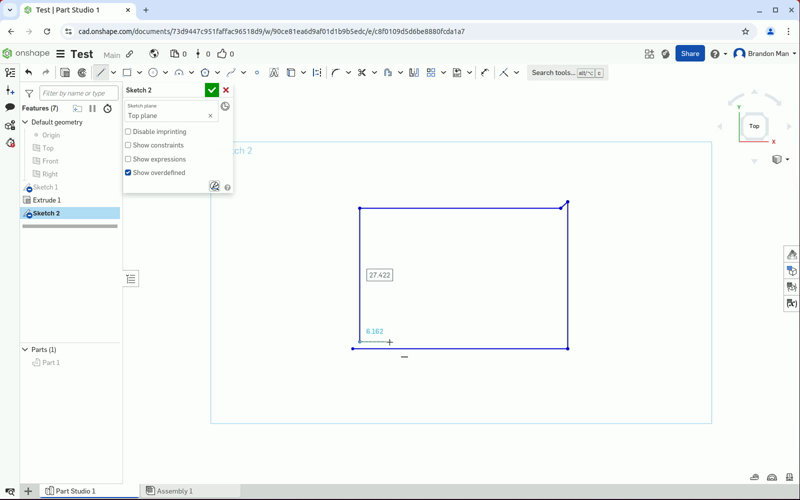
mouse_move(352, 348)
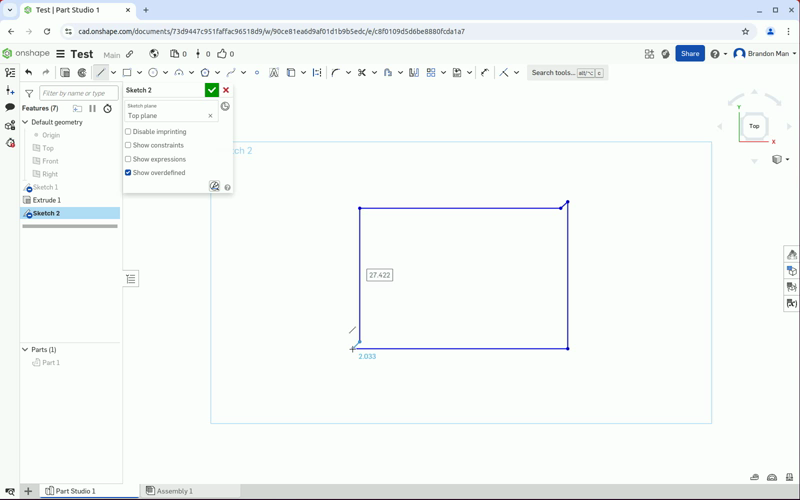
key_up(shift)
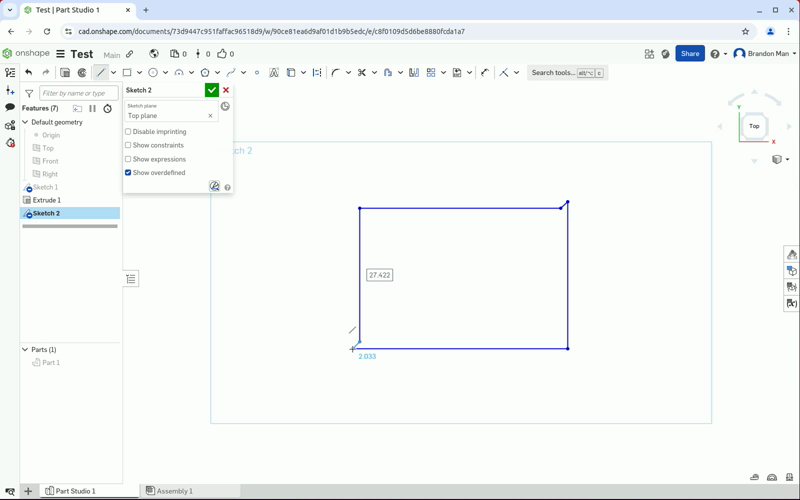
click(352, 348)
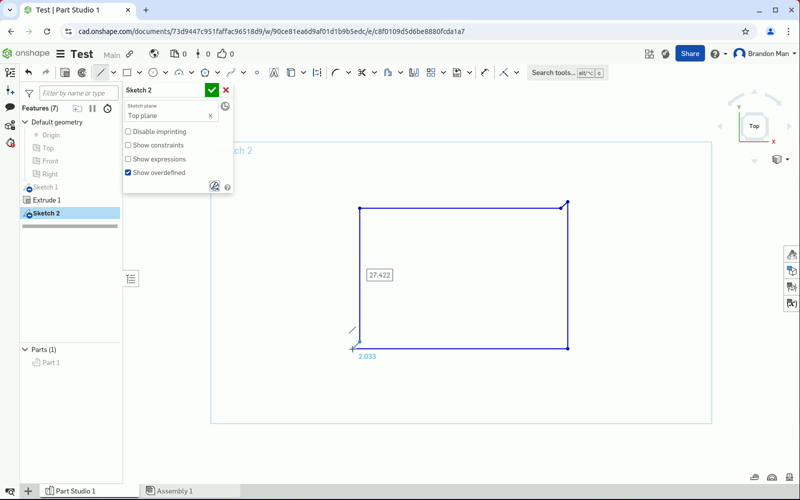
key(esc)
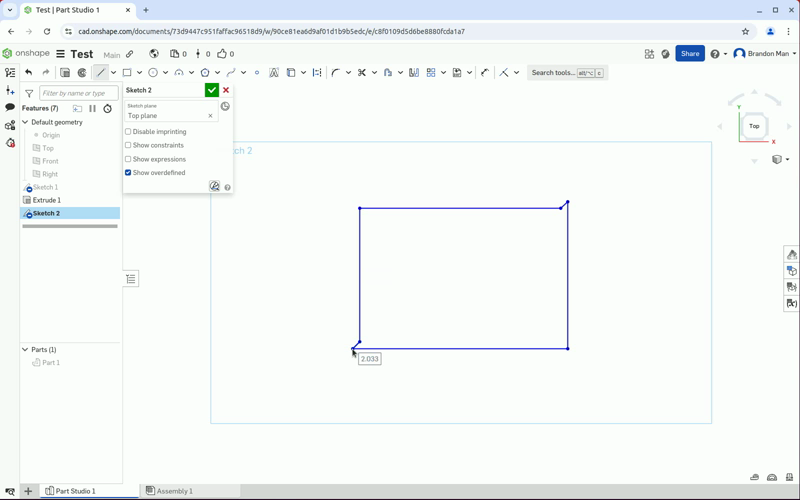
mouse_move(497, 259)
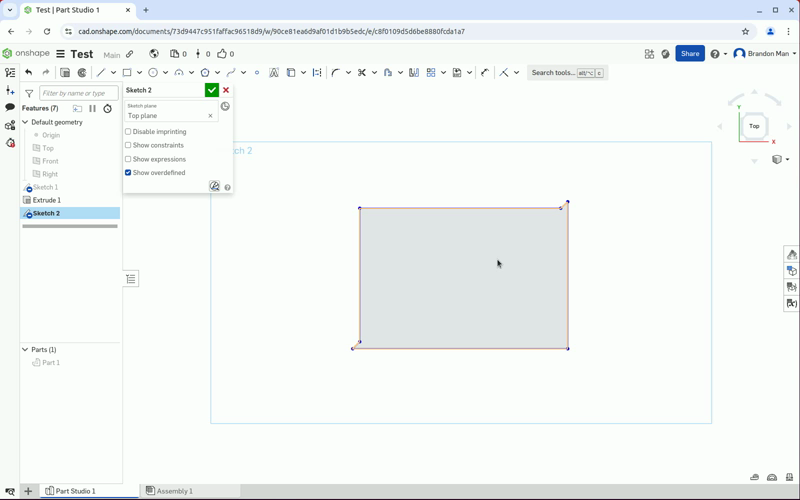
click(497, 259)
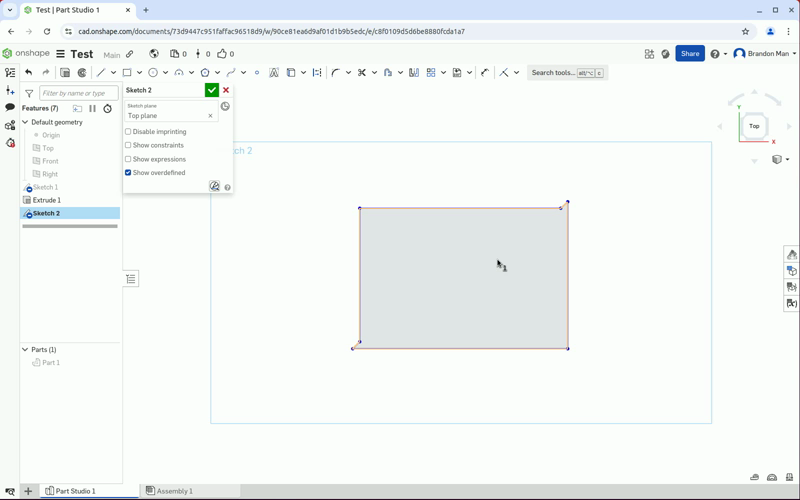
mouse_move(73, 352)
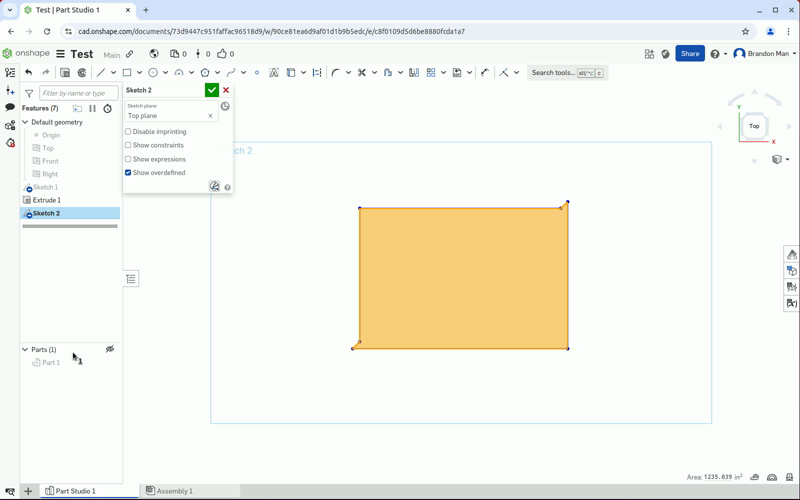
key(shift+y)
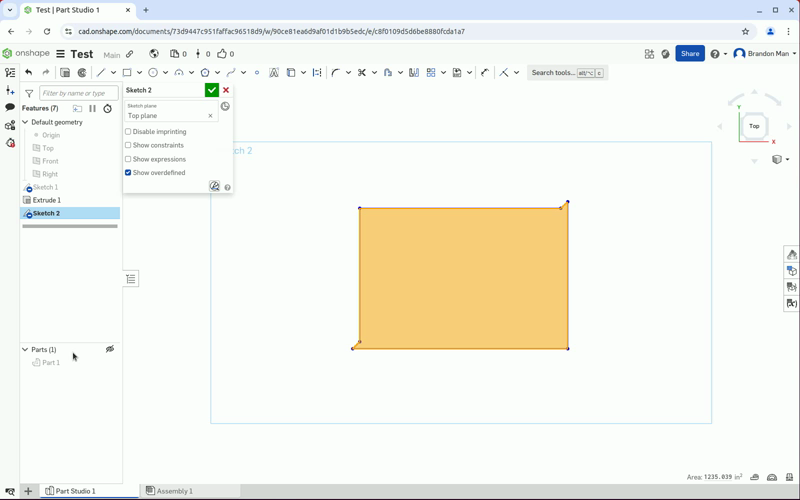
key(shift+e)
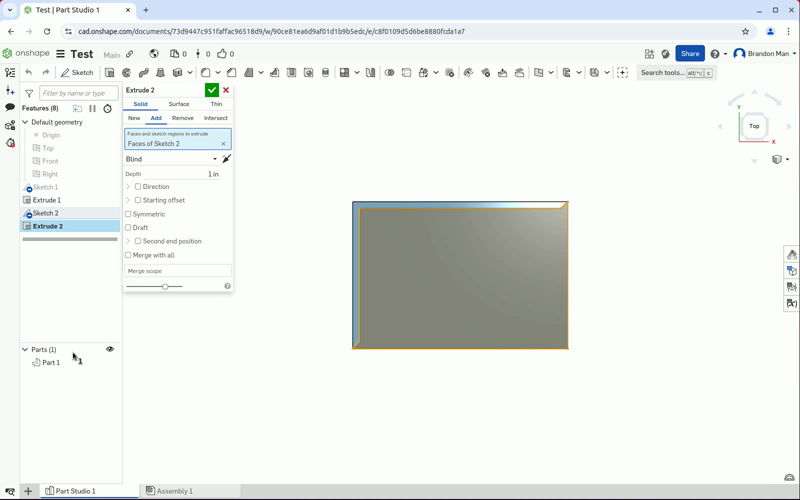
mouse_move(143, 106)
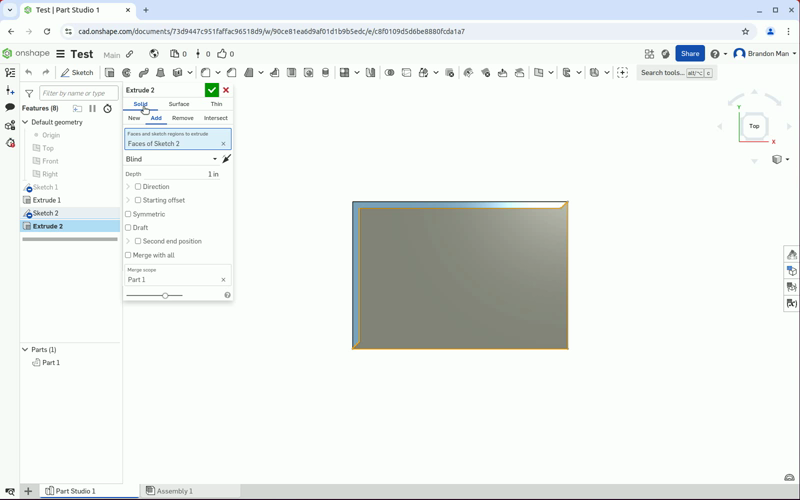
click(143, 106)
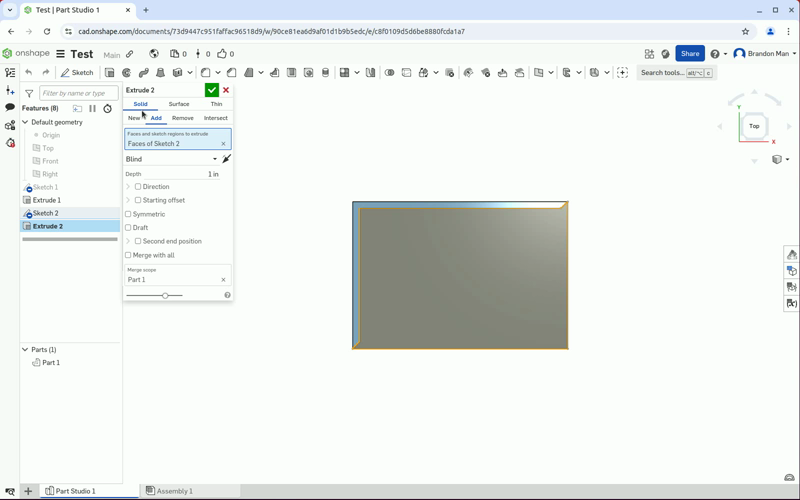
mouse_move(137, 120)
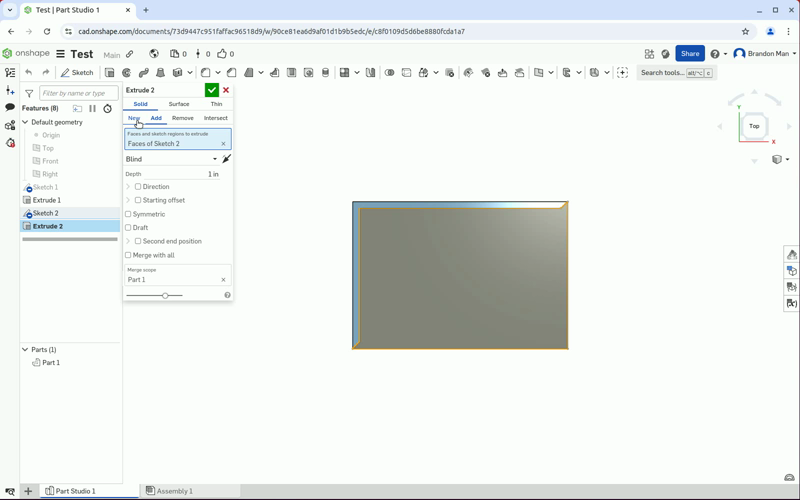
click(137, 120)
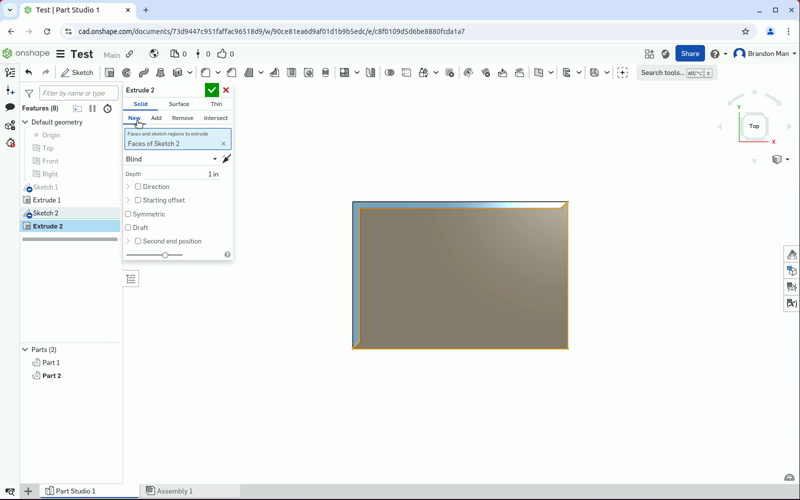
key(tab, 4)
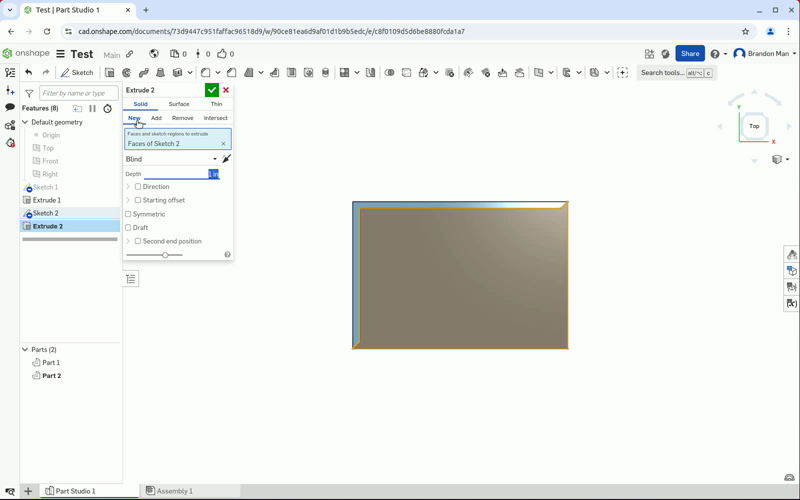
text(0.241)
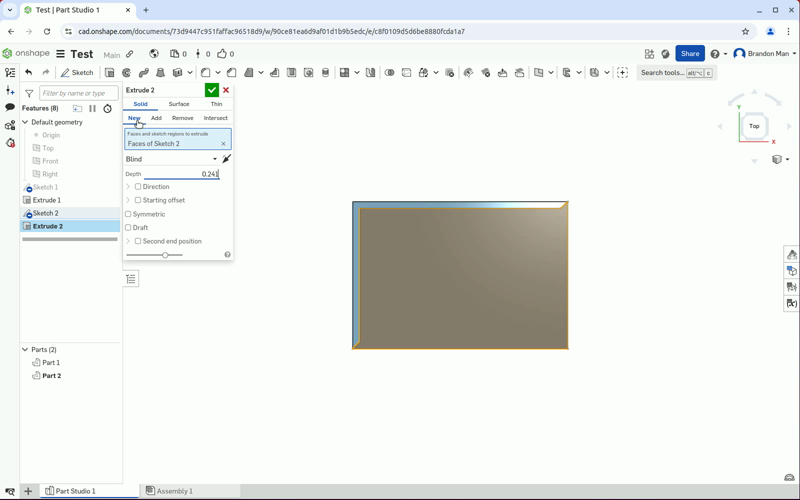
key(enter)
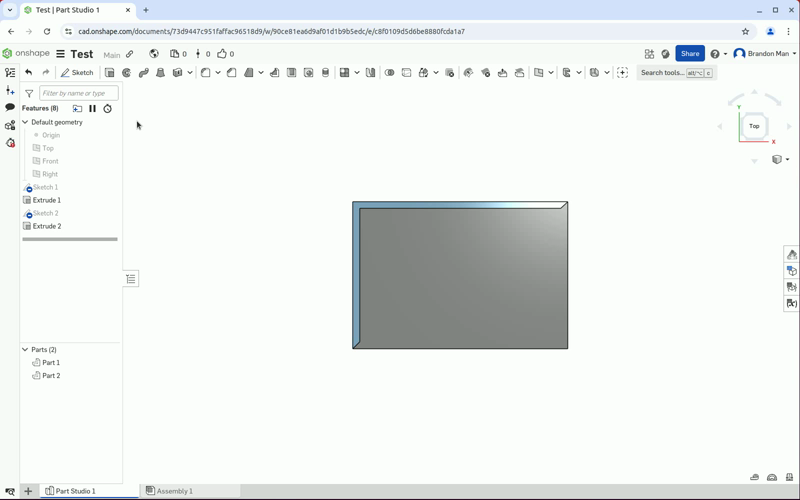
key(shift+h)
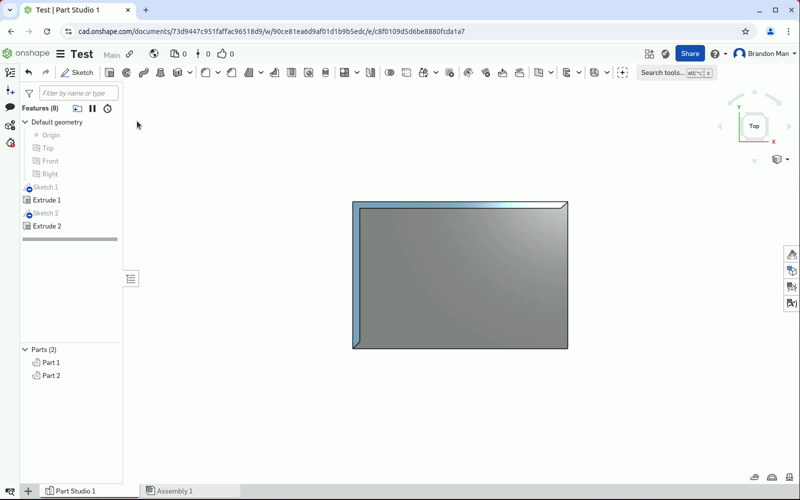
key(shift+h)
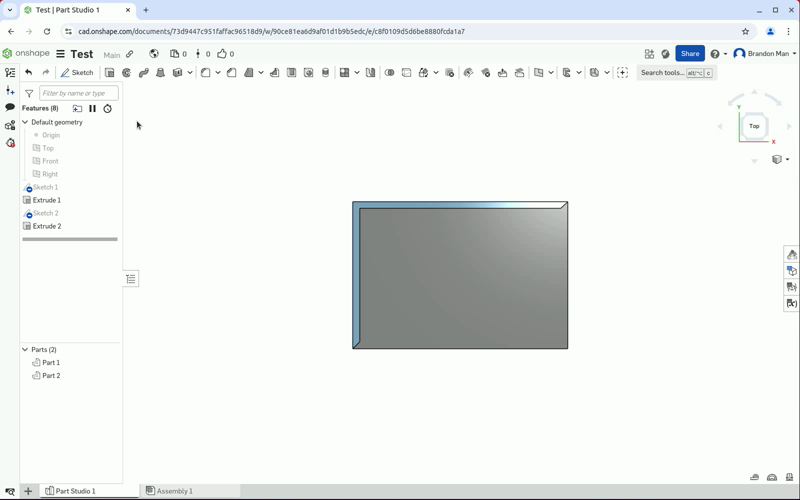
mouse_move(73, 189)
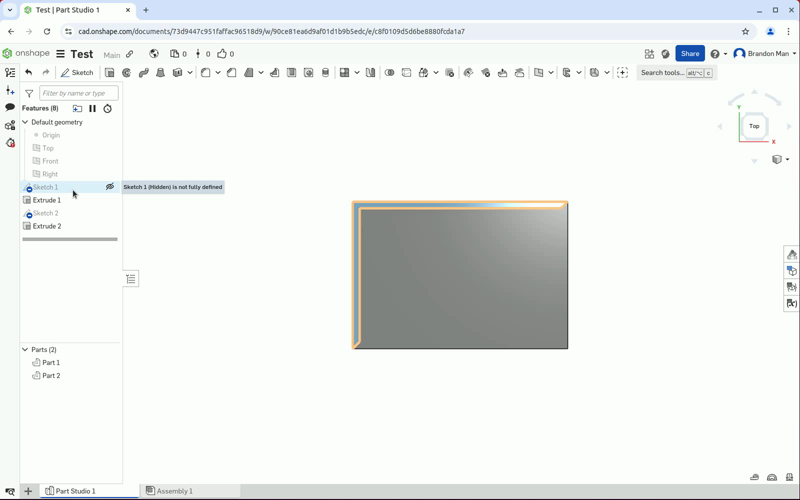
click(73, 189)
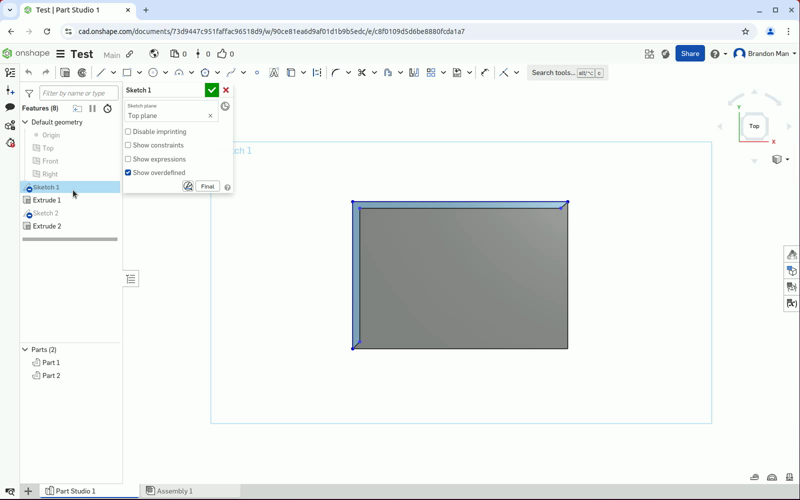
mouse_move(229, 92)
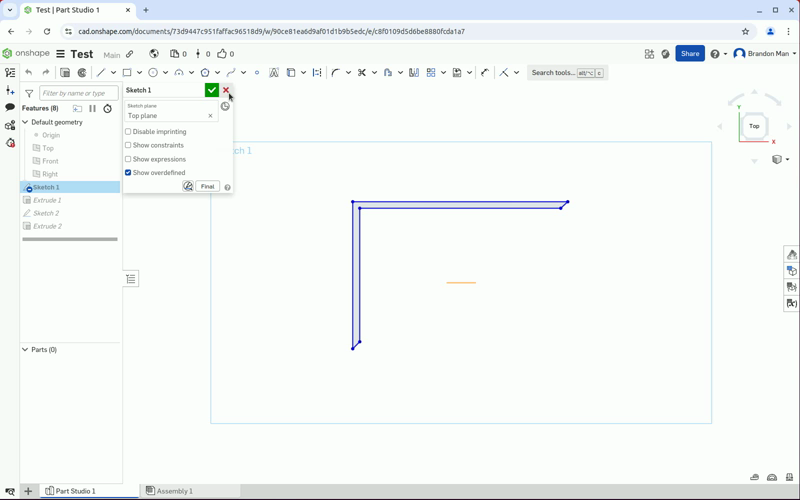
click(229, 92)
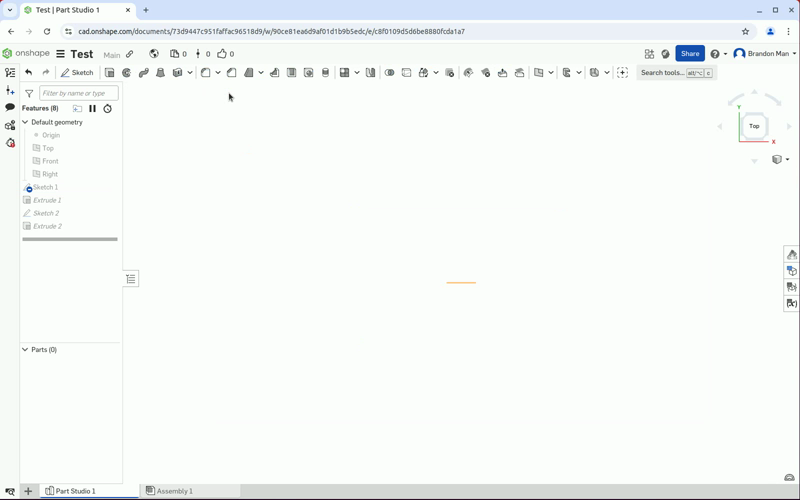
mouse_move(73, 352)
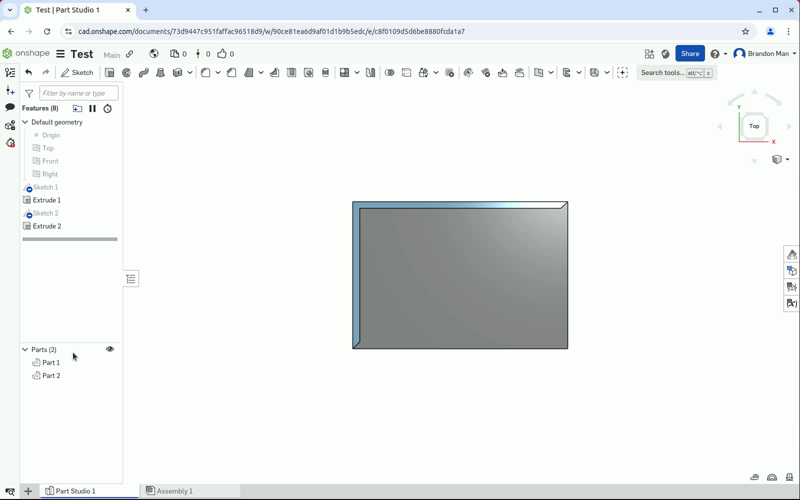
key(y)
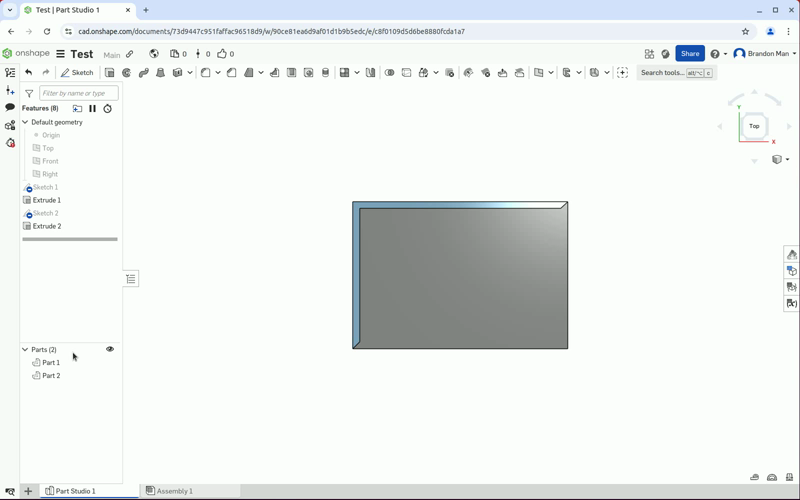
key(shift+p)
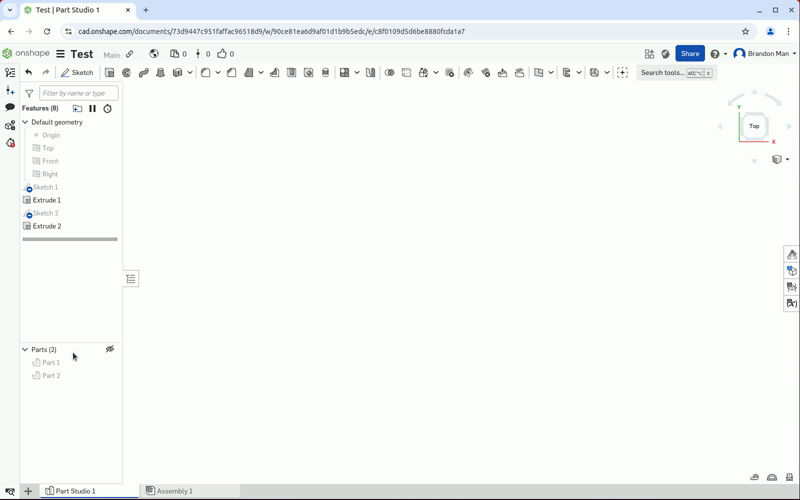
key(space)
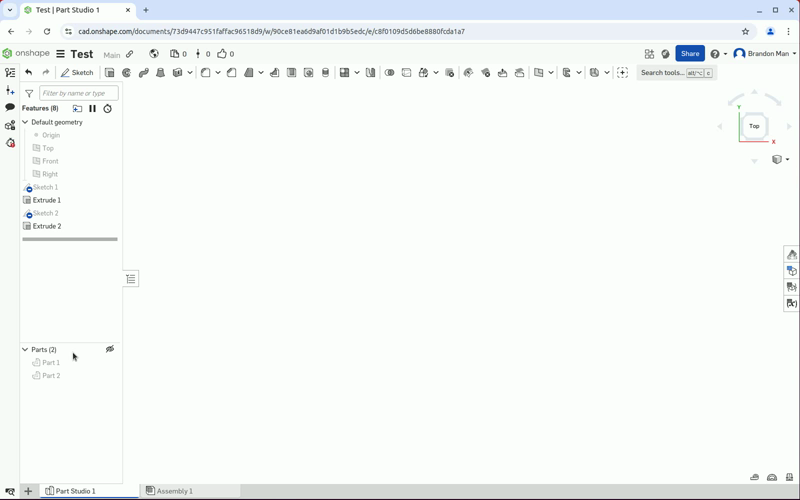
key_down(shift)
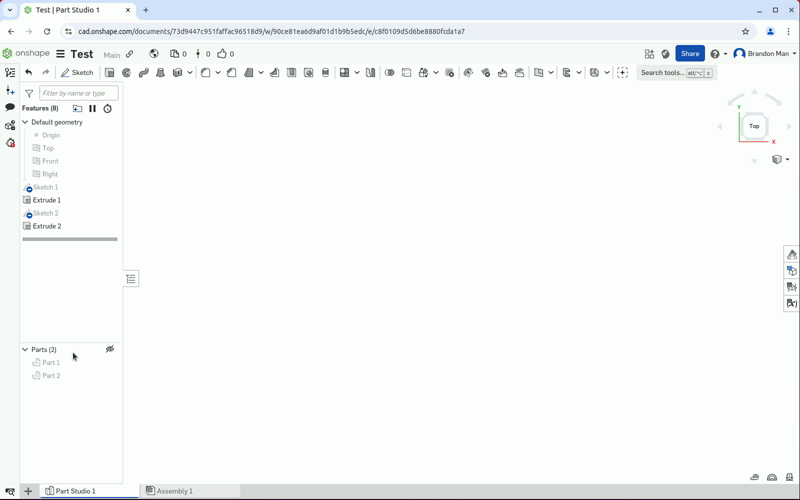
key(up)
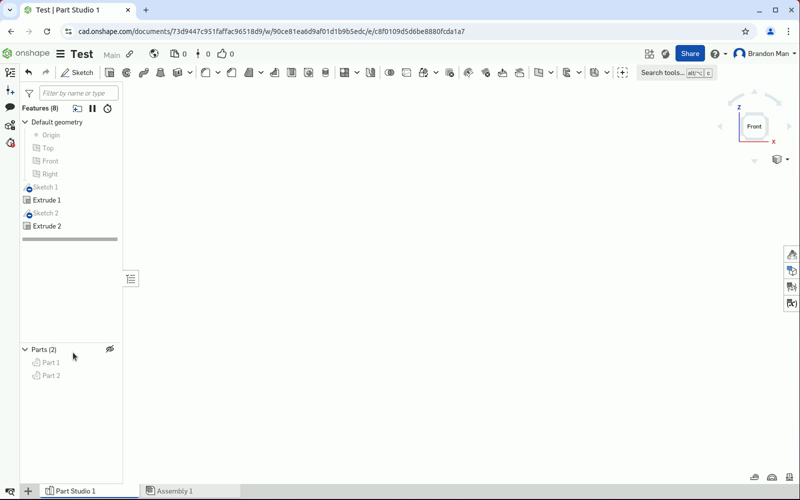
key_up(shift)
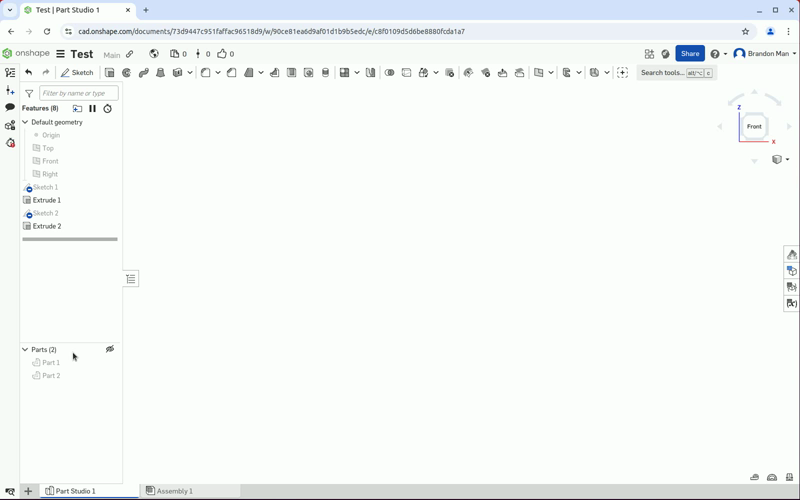
mouse_move(73, 352)
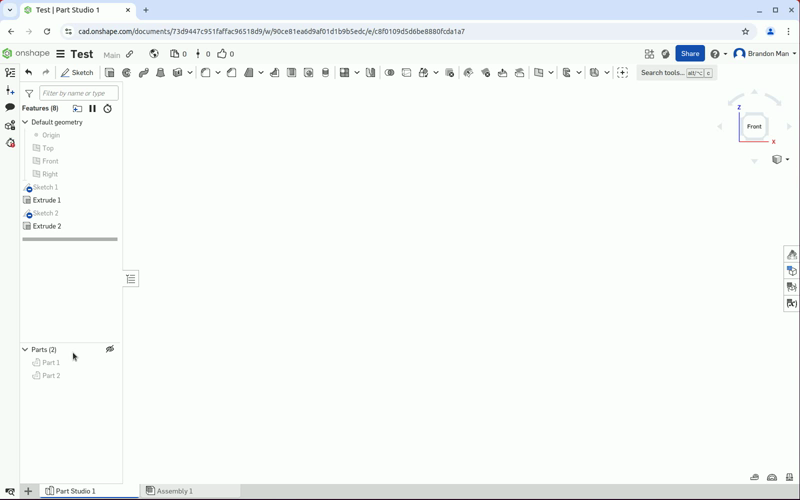
key(shift+y)
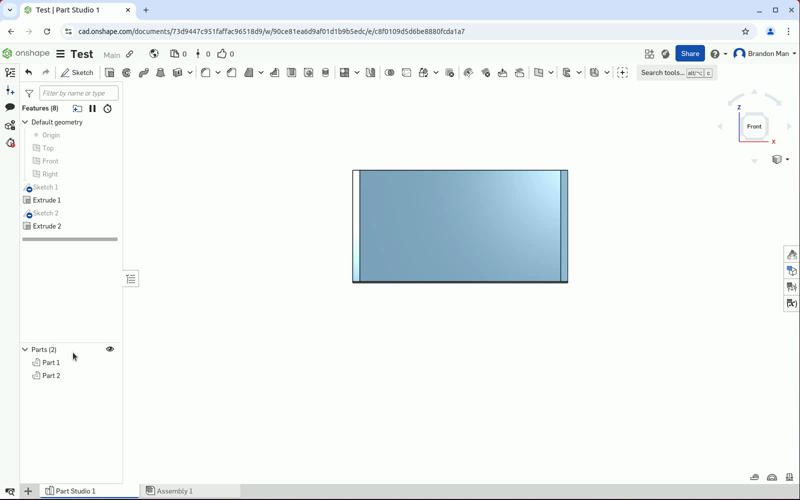
mouse_move(541, 75)
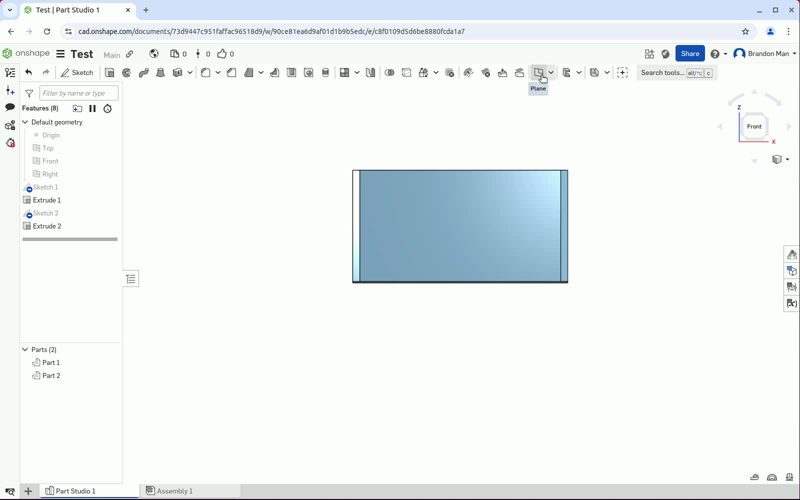
click(541, 75)
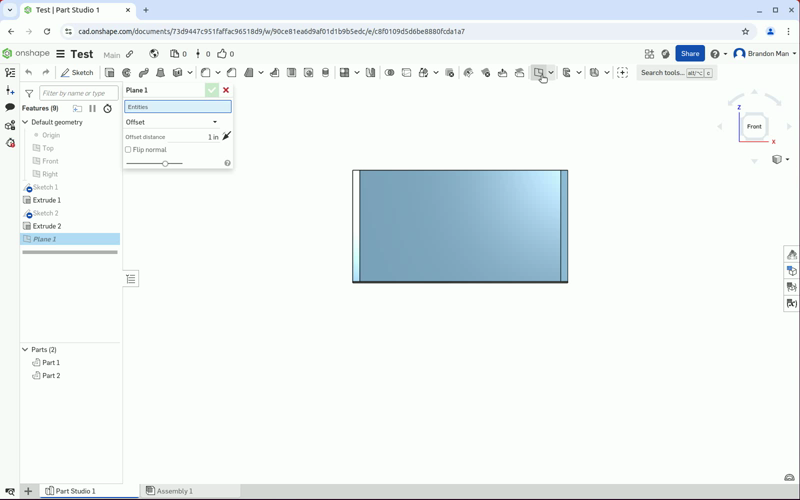
mouse_move(73, 163)
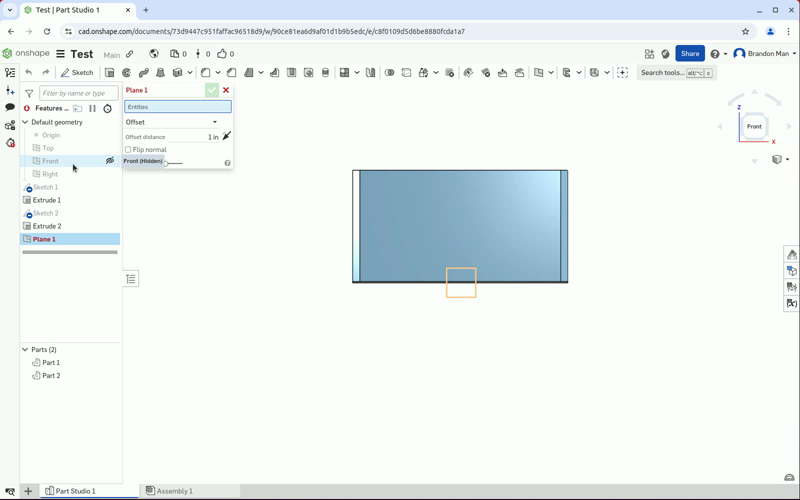
click(73, 163)
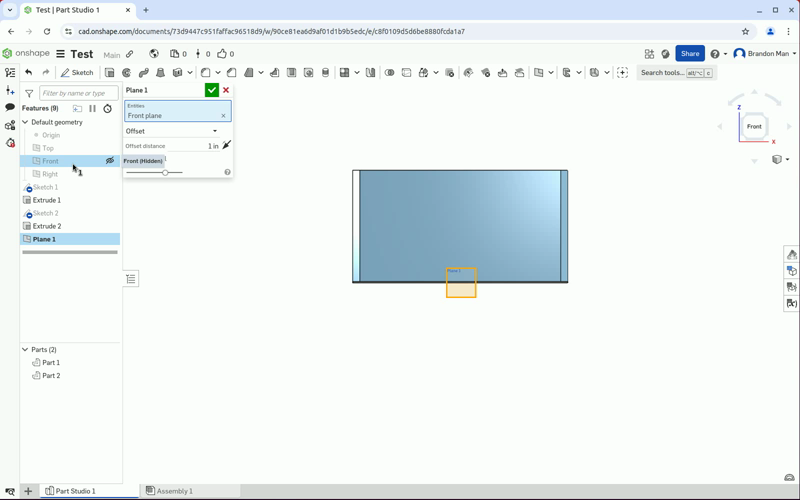
key(tab, 2)
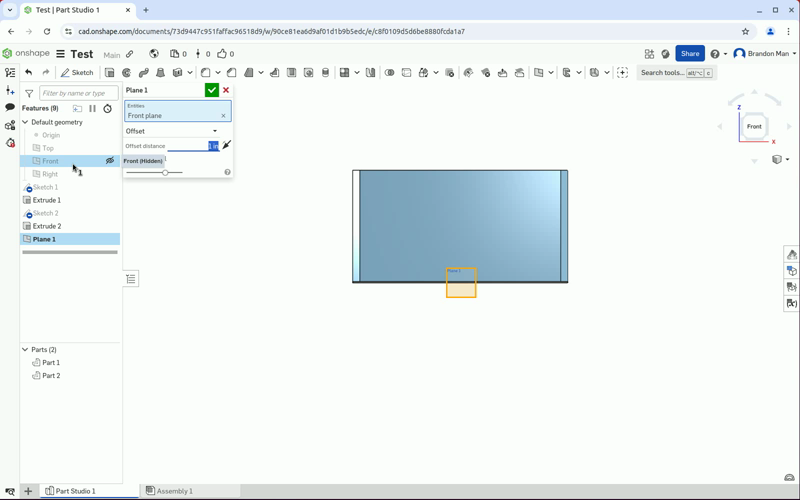
text(15.405)
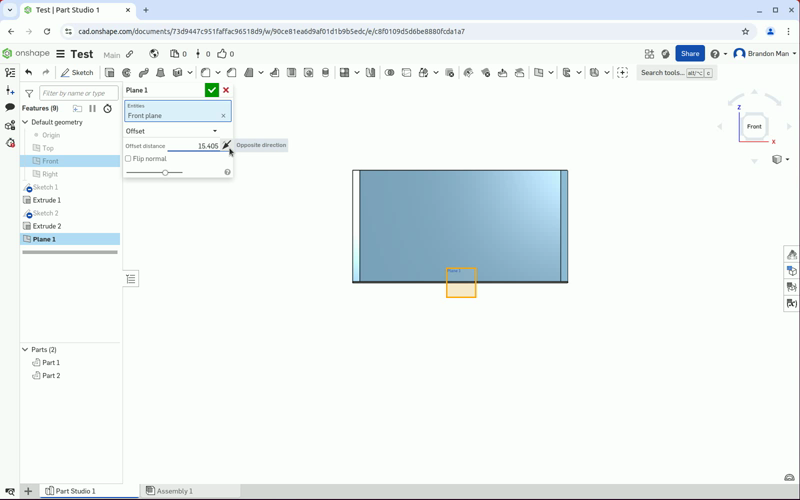
mouse_move(229, 147)
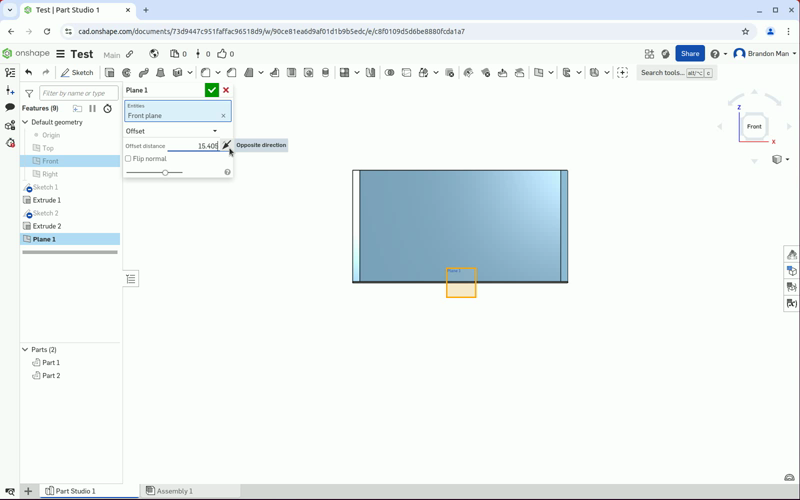
click(229, 147)
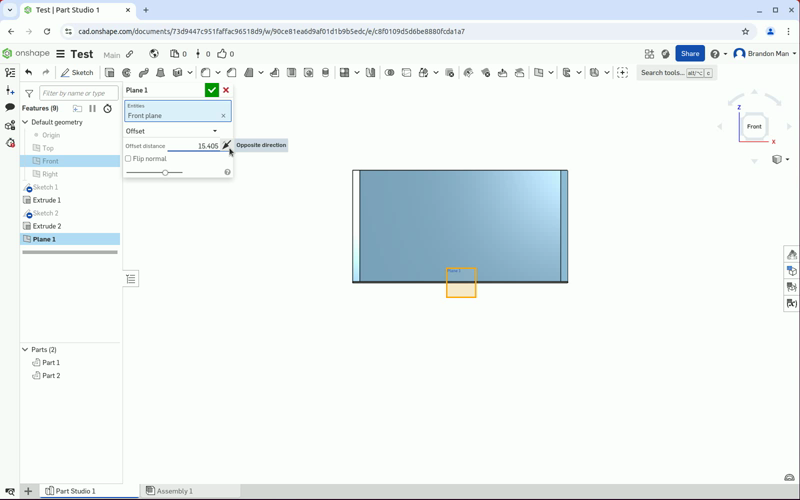
key(enter, 2)
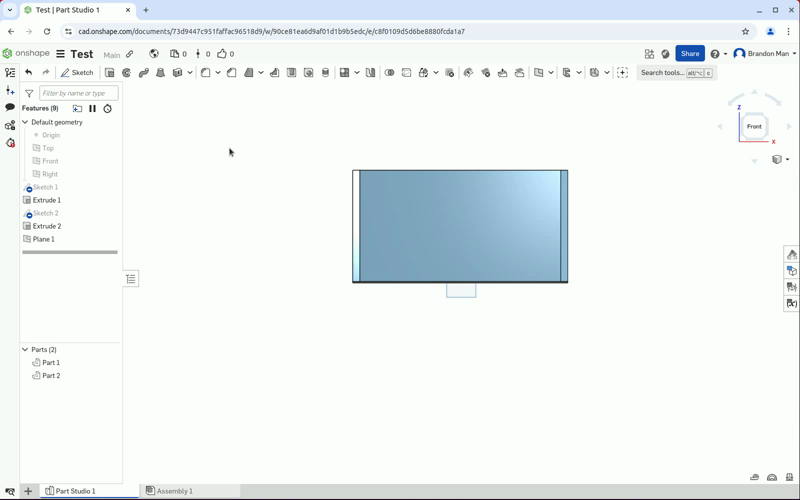
key(shift+s)
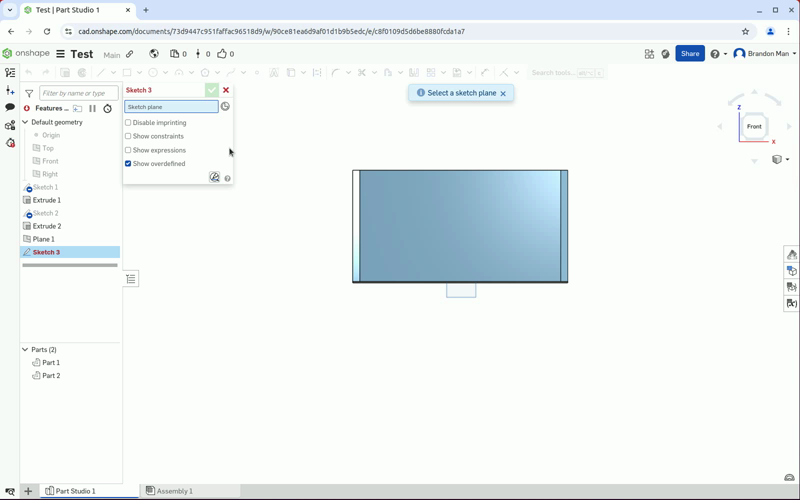
mouse_move(73, 241)
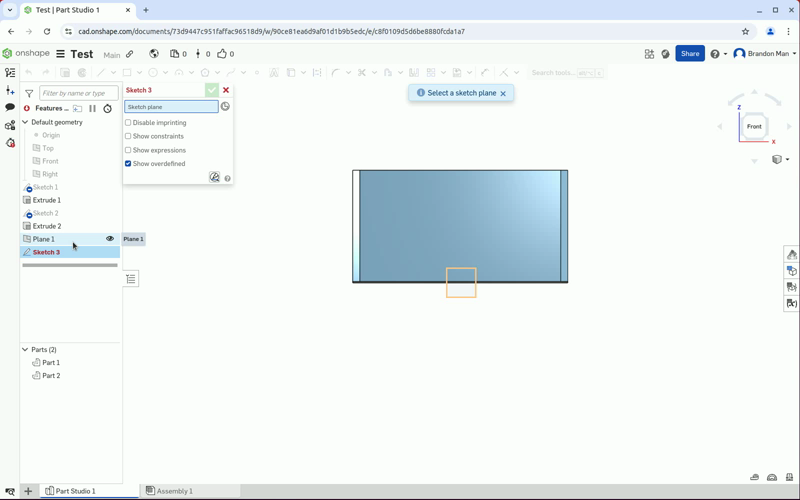
click(73, 241)
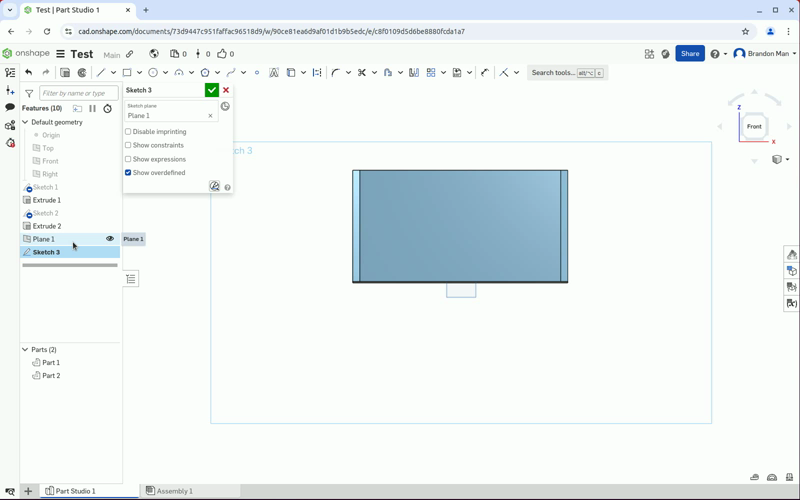
mouse_move(73, 352)
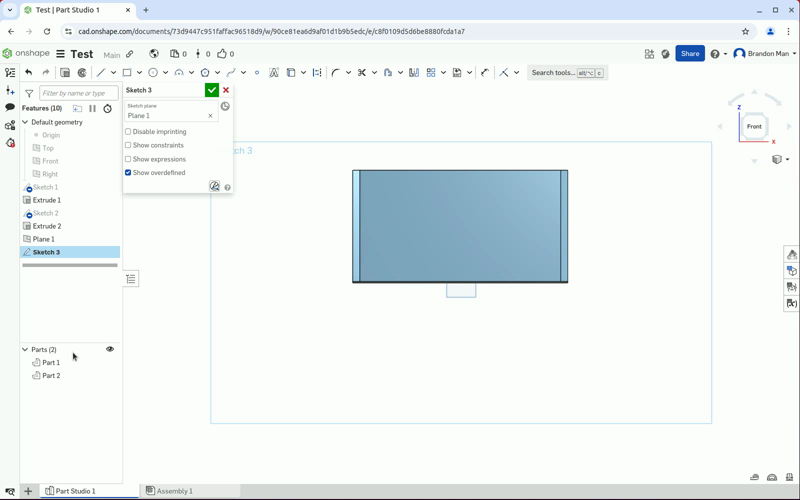
key(y)
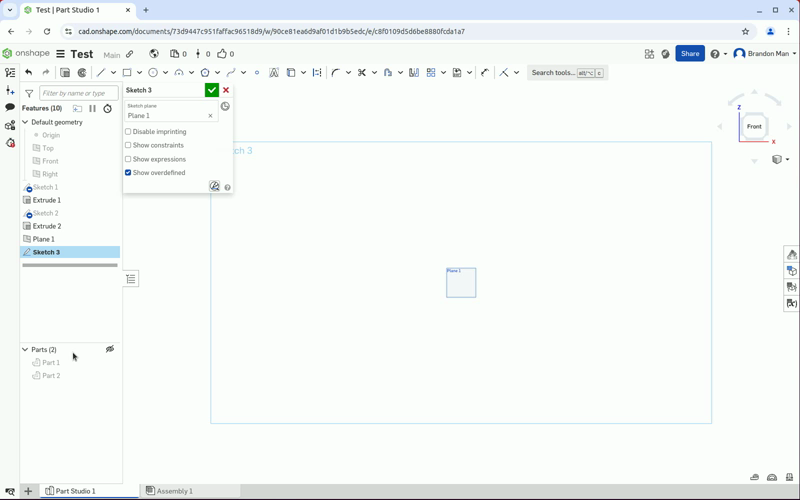
key(l)
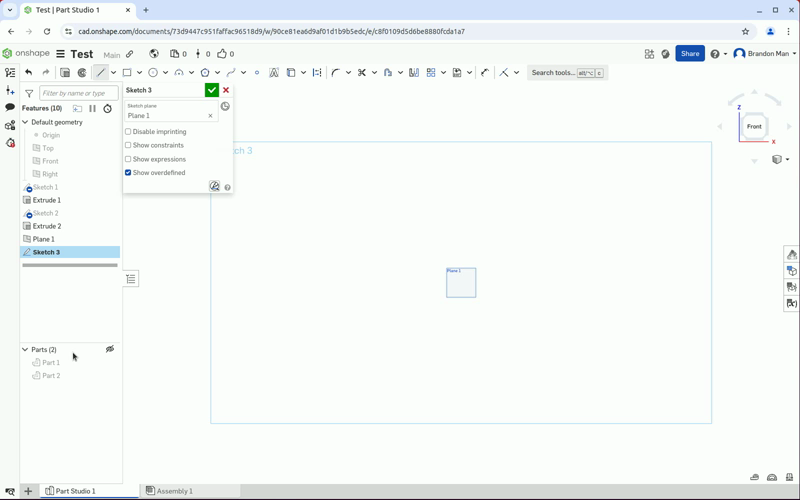
key_down(shift)
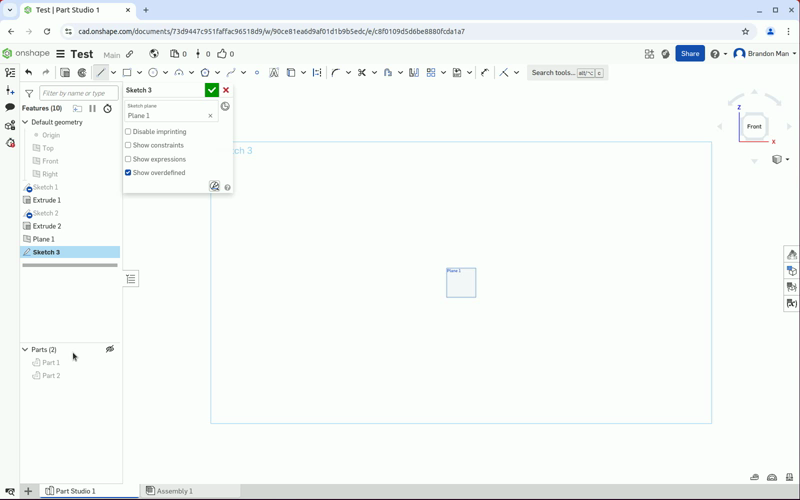
mouse_move(359, 281)
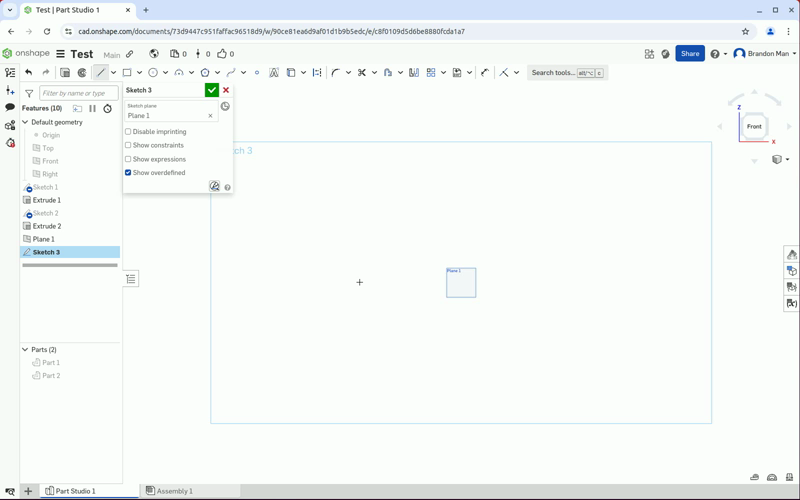
click(359, 281)
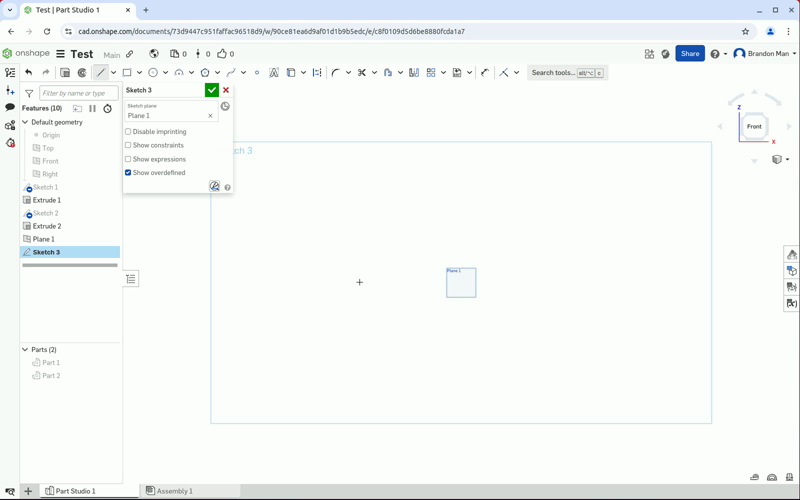
key_up(shift)
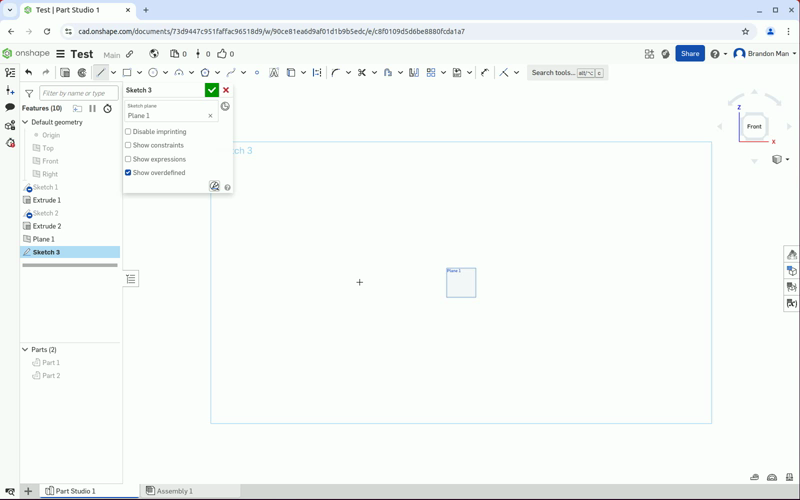
key_down(shift)
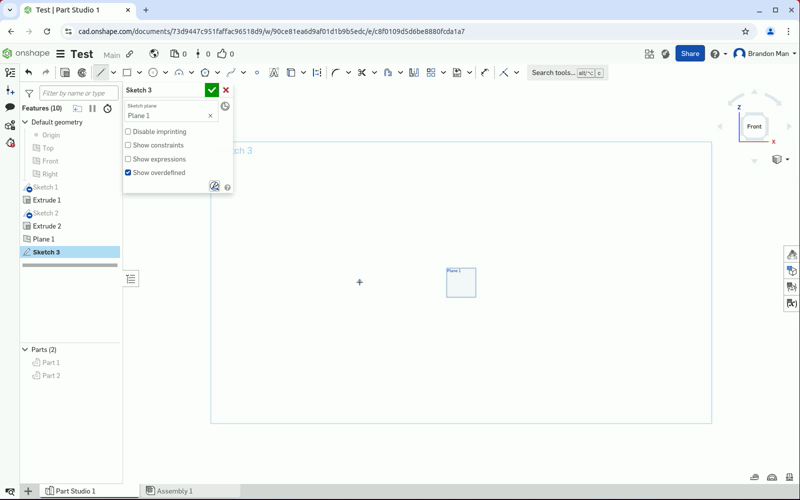
mouse_move(561, 281)
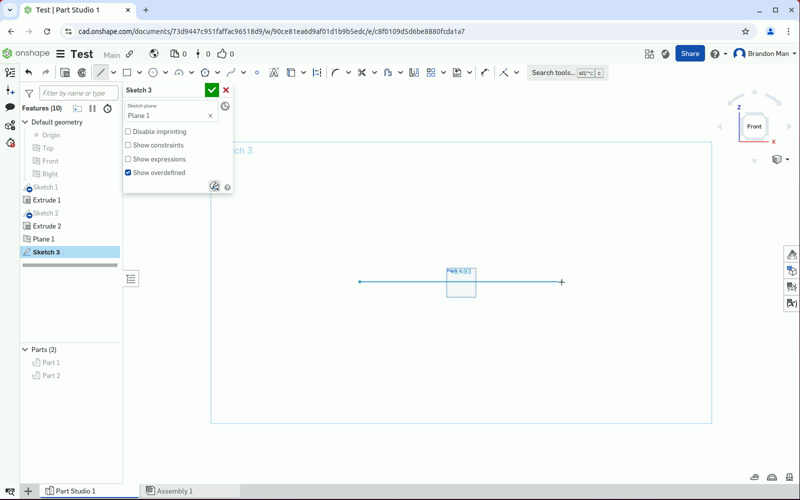
click(561, 281)
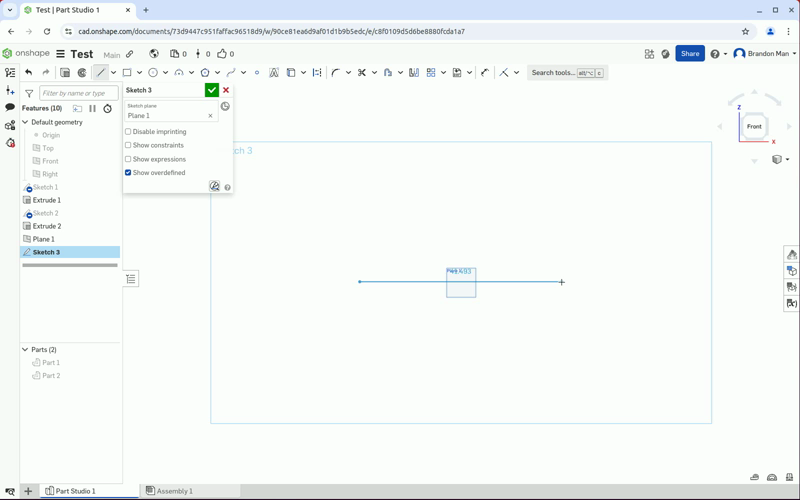
key_up(shift)
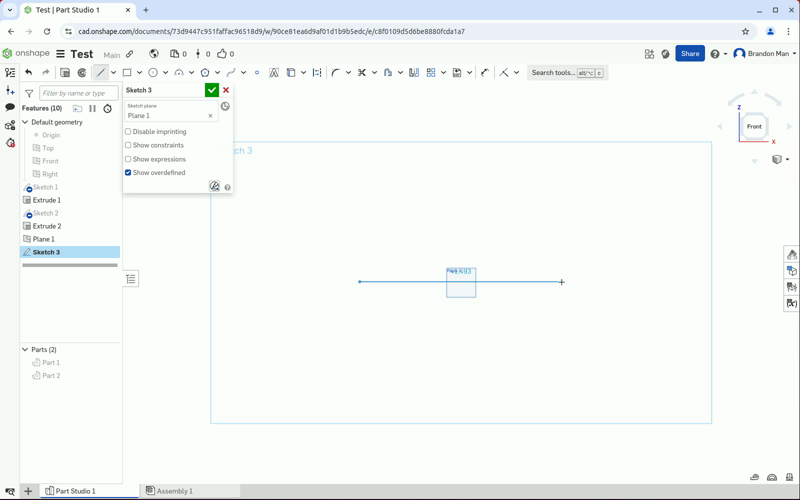
key_down(shift)
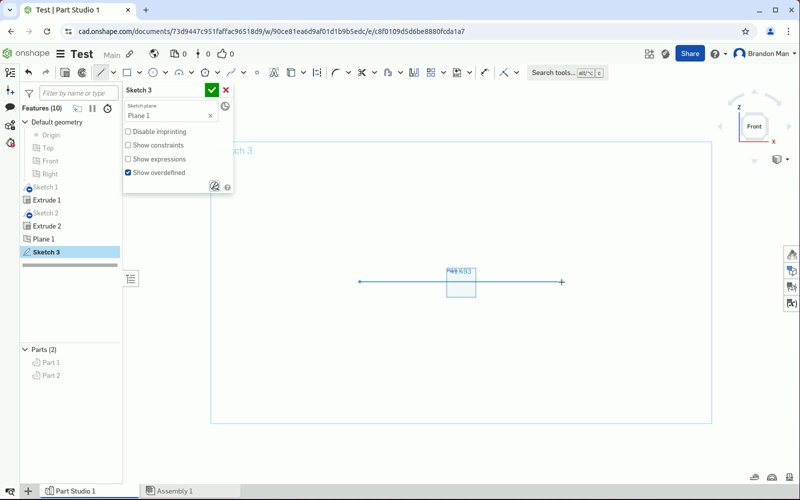
mouse_move(589, 281)
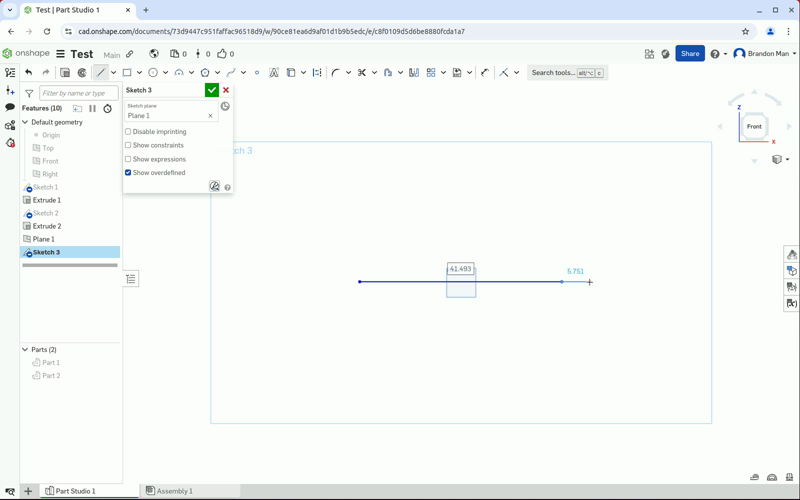
mouse_move(561, 275)
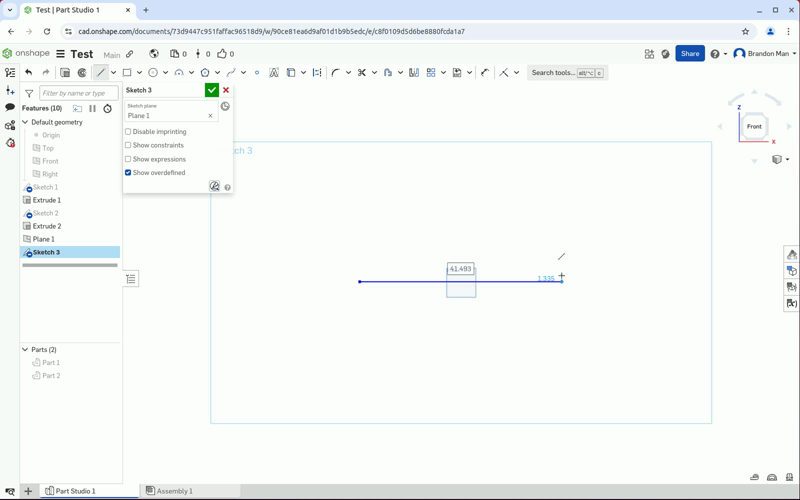
scroll(6)
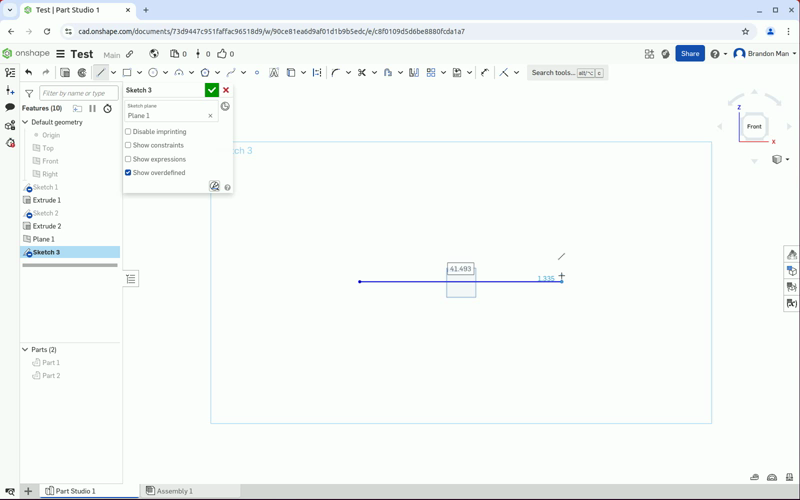
scroll(6)
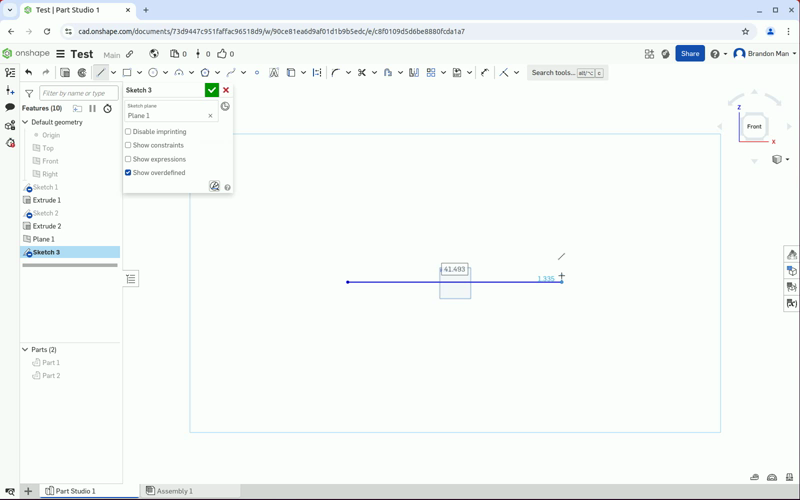
scroll(6)
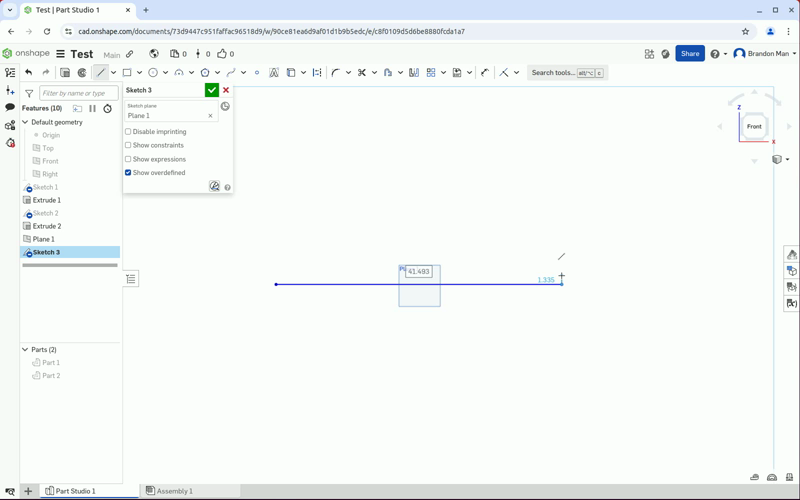
scroll(6)
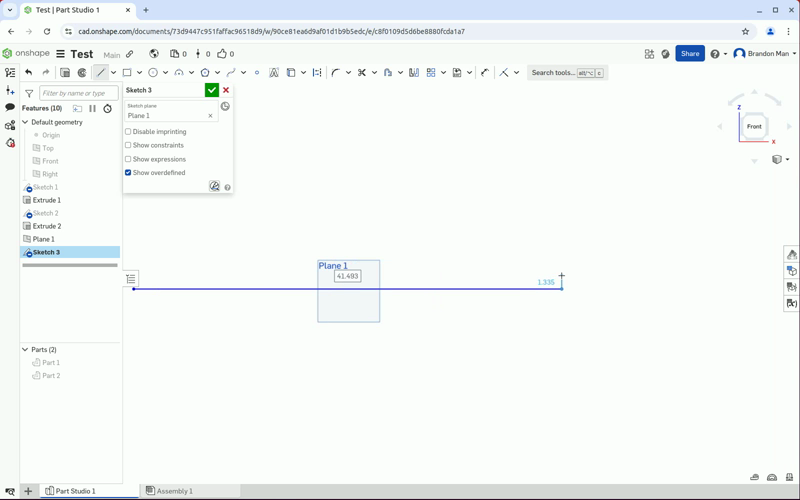
scroll(6)
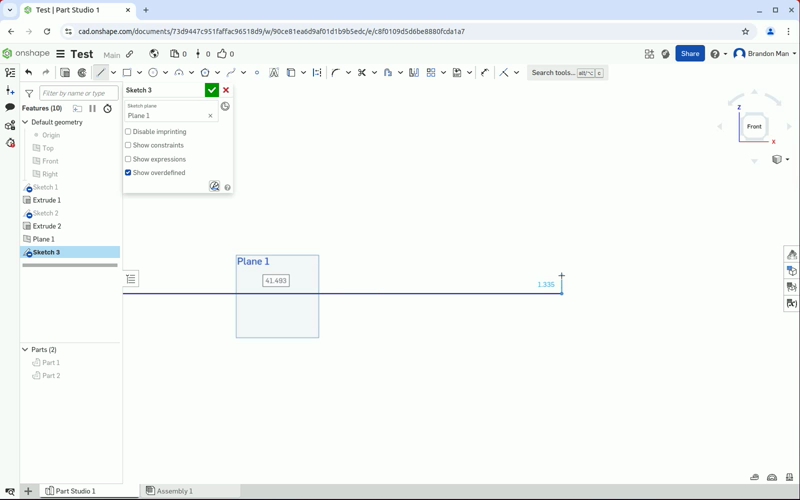
scroll(6)
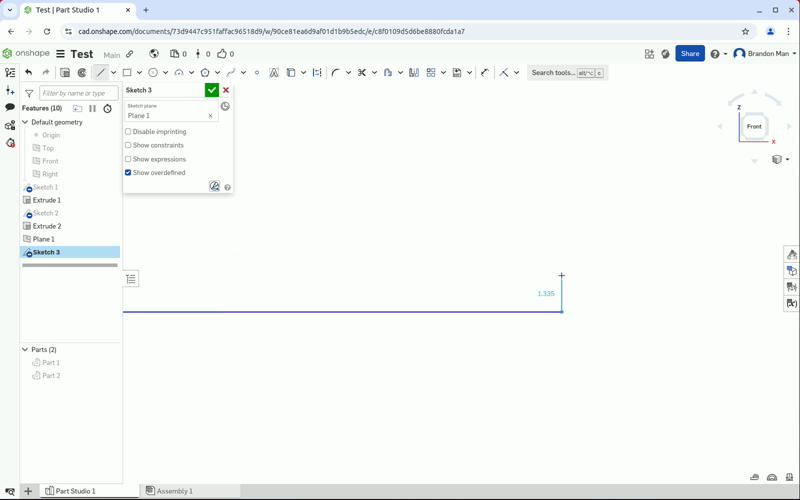
scroll(6)
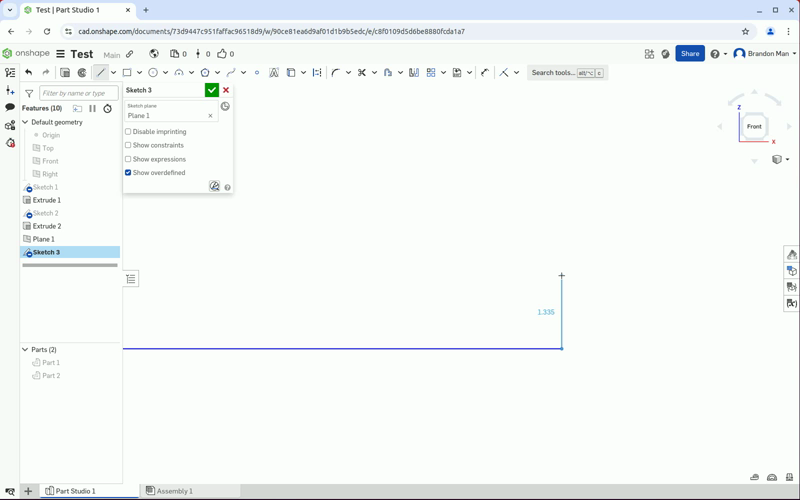
click(561, 275)
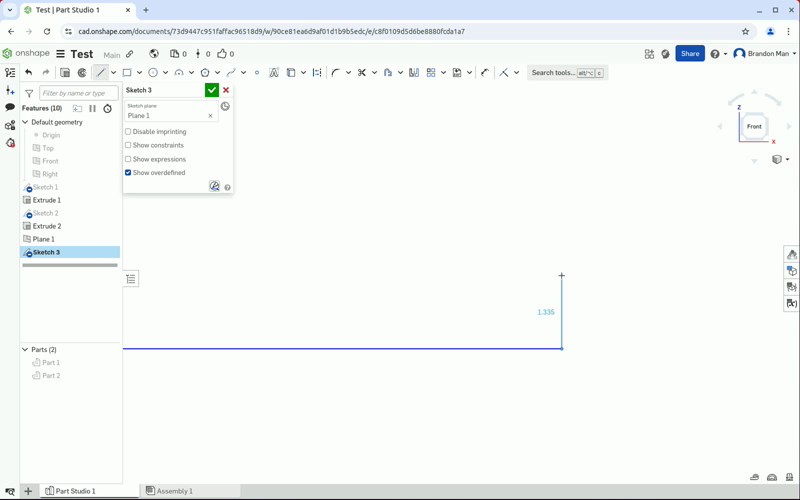
scroll(-6)
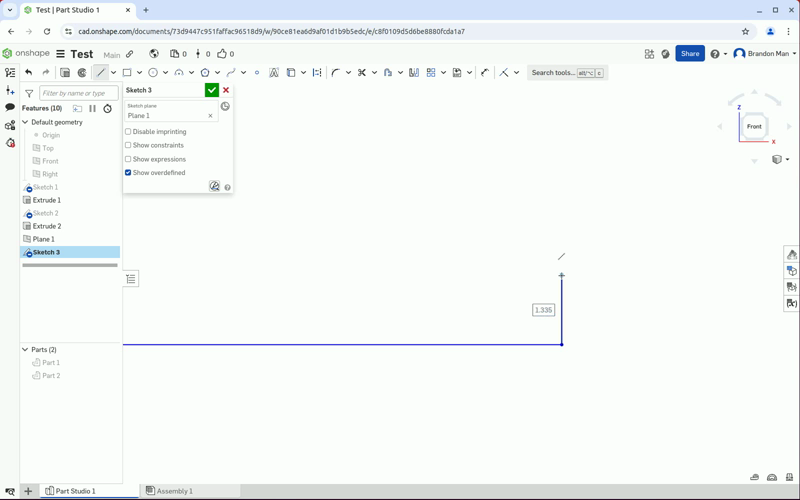
scroll(-6)
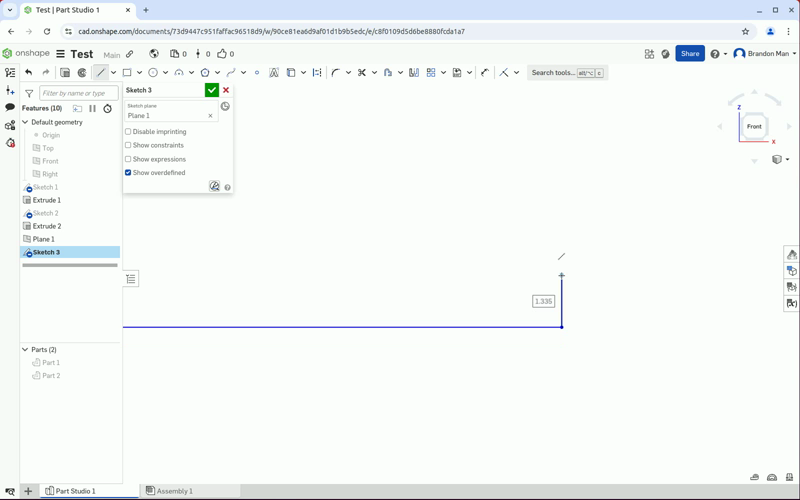
scroll(-6)
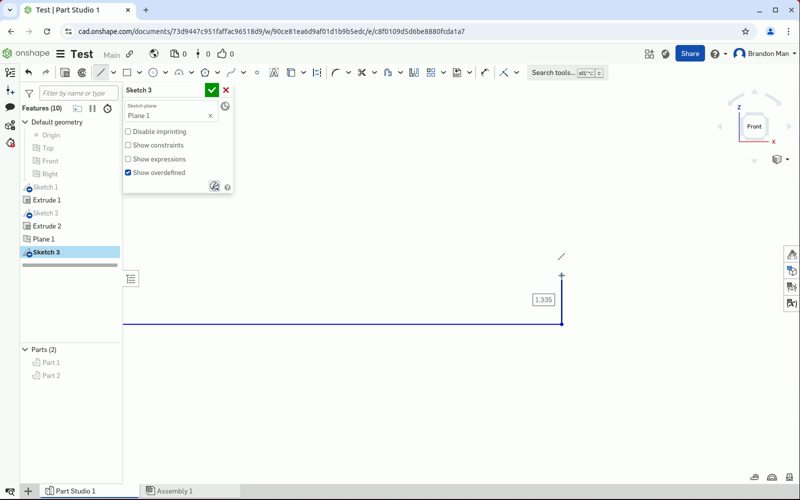
scroll(-6)
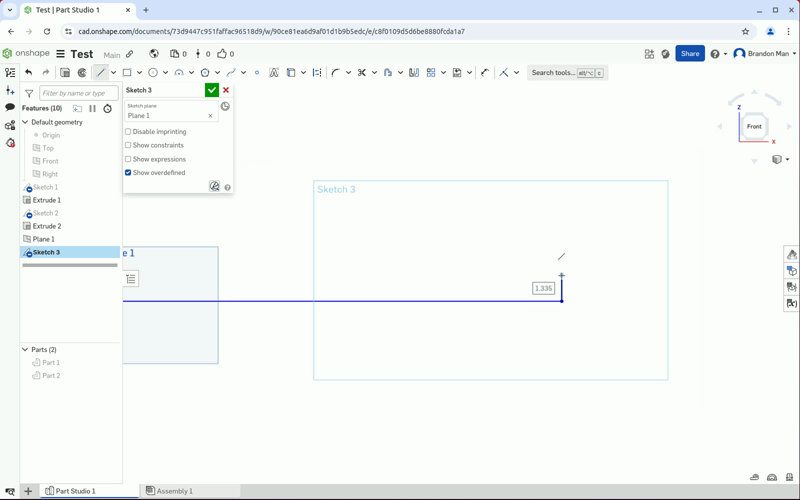
scroll(-6)
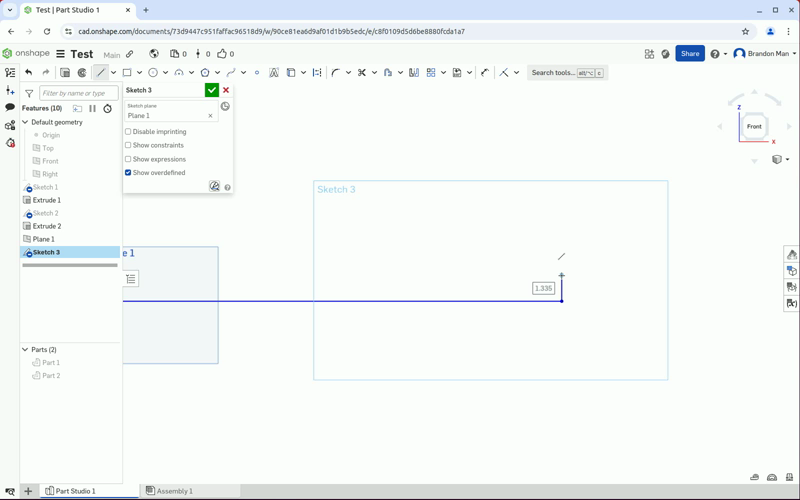
scroll(-6)
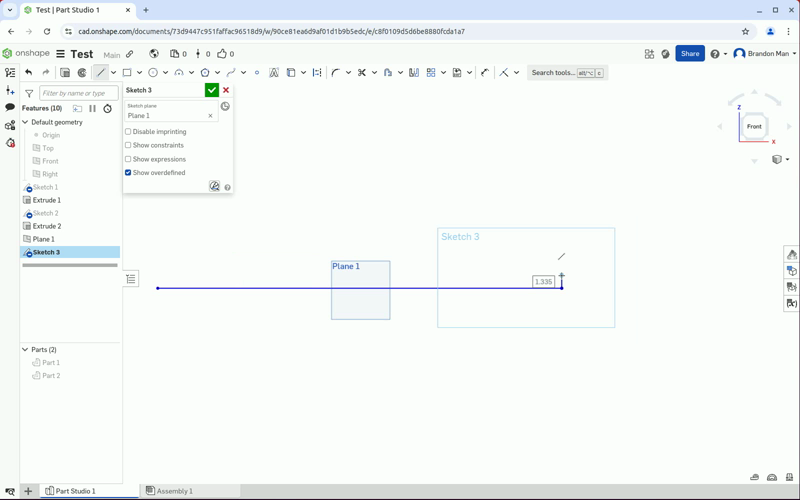
scroll(-6)
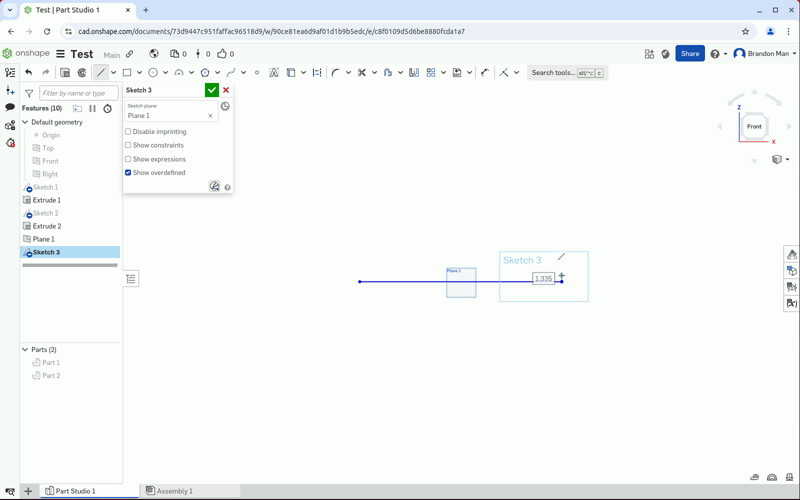
key_up(shift)
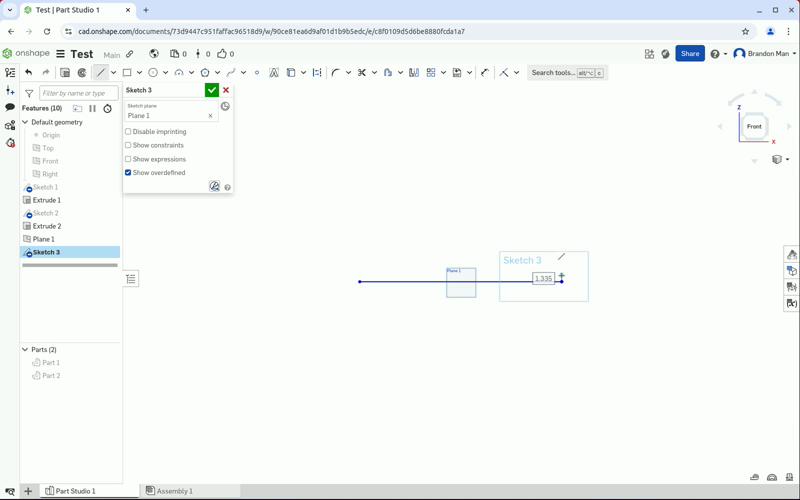
key_down(shift)
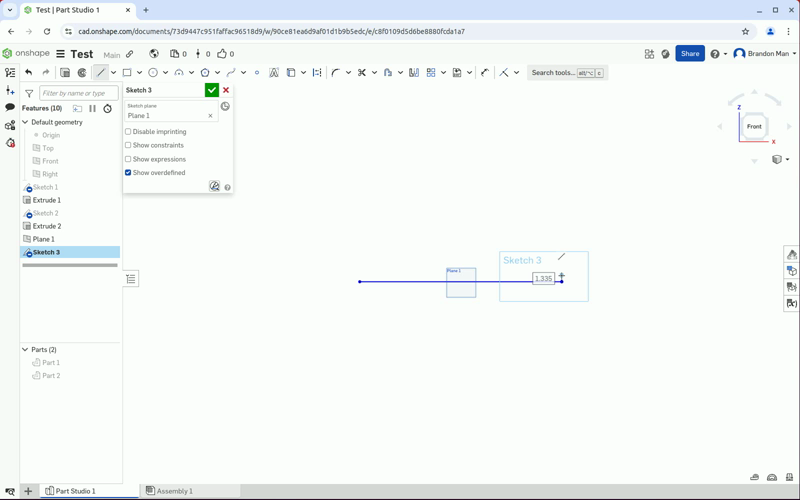
mouse_move(359, 275)
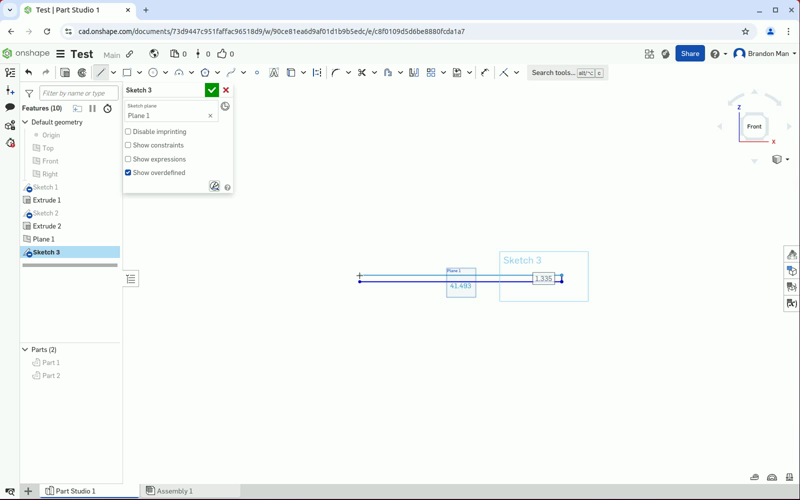
click(359, 275)
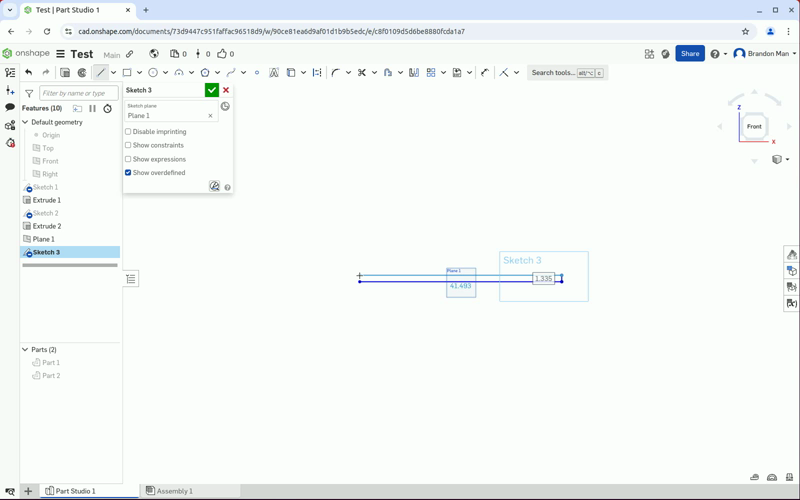
key_up(shift)
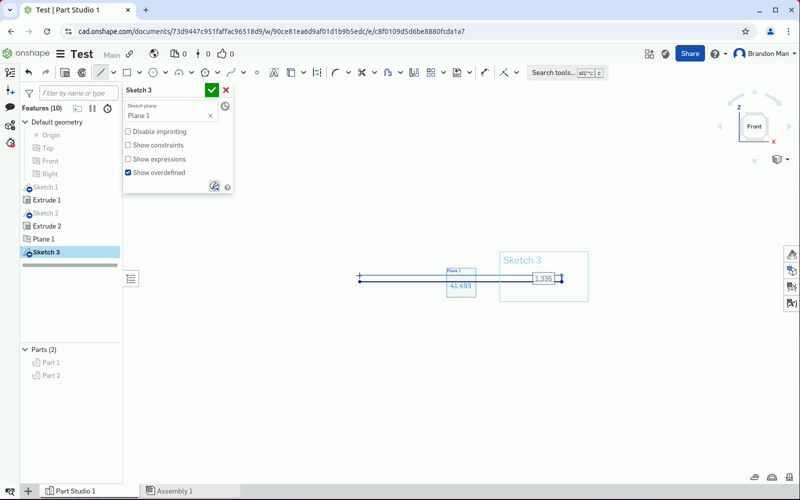
mouse_move(389, 275)
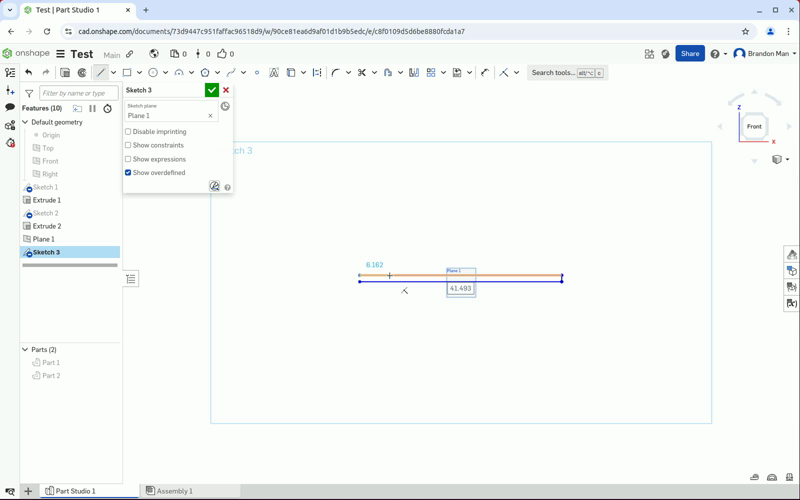
key_down(shift)
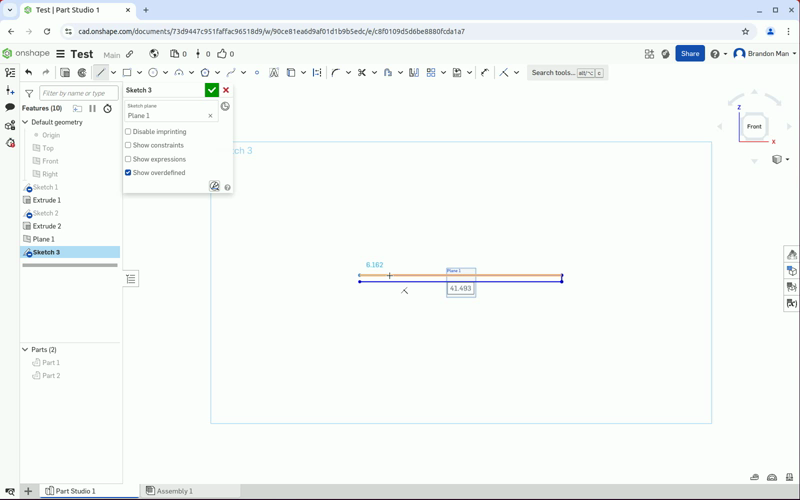
mouse_move(359, 281)
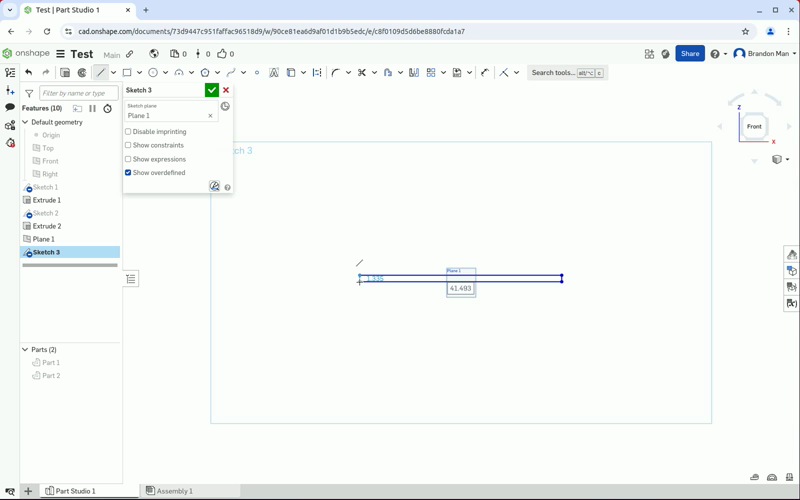
scroll(6)
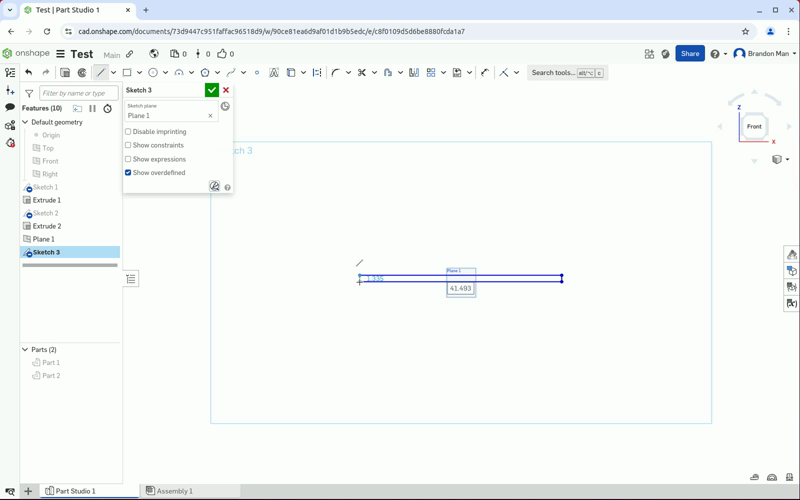
scroll(6)
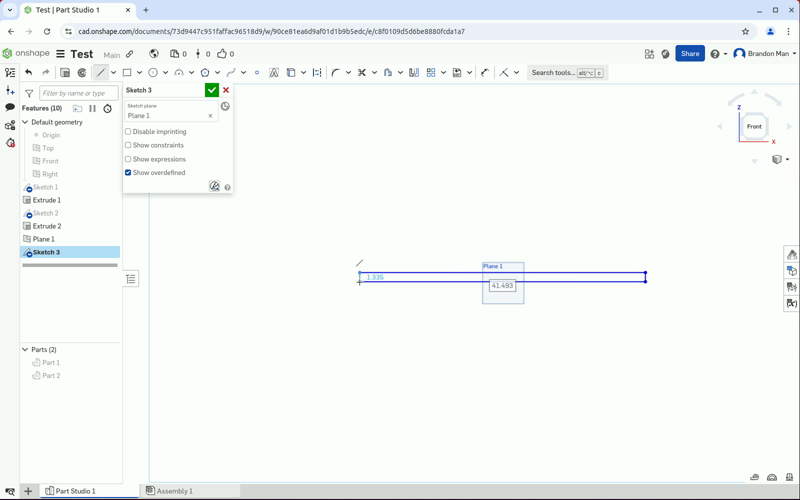
scroll(6)
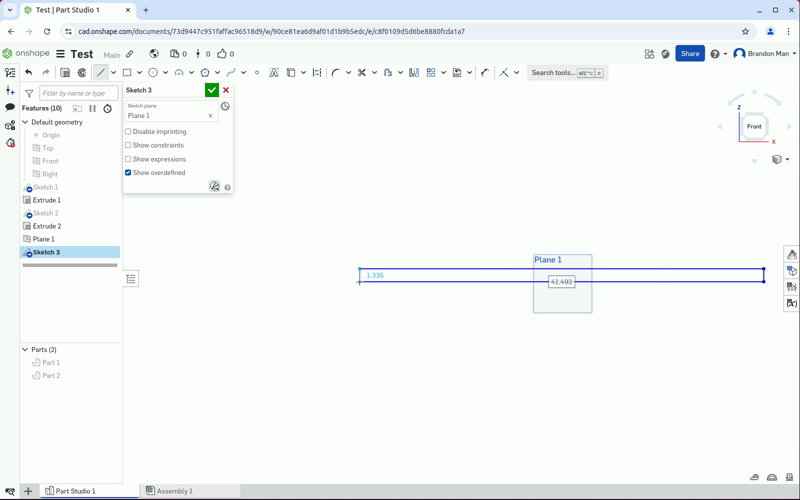
scroll(6)
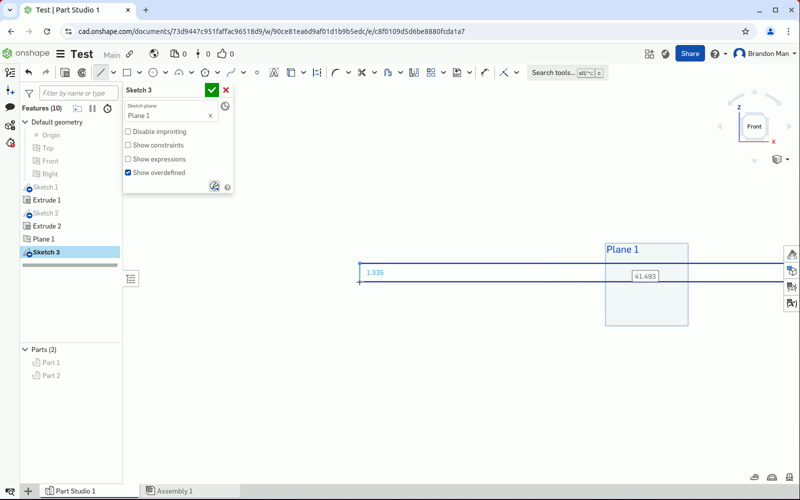
scroll(6)
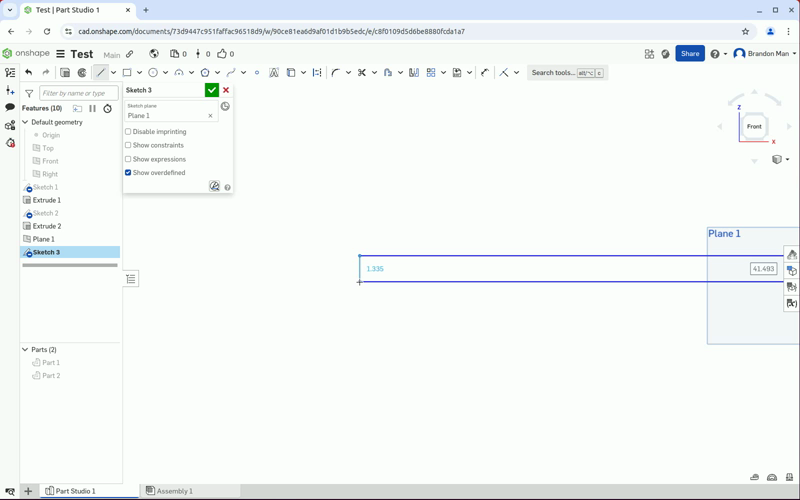
scroll(6)
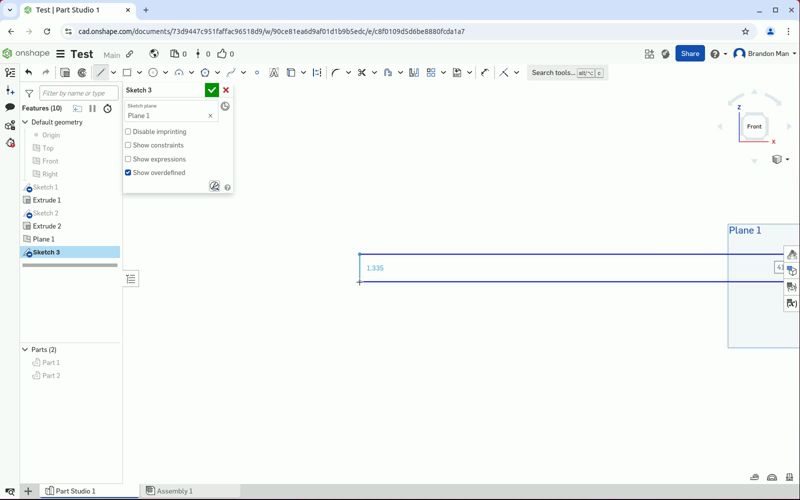
scroll(6)
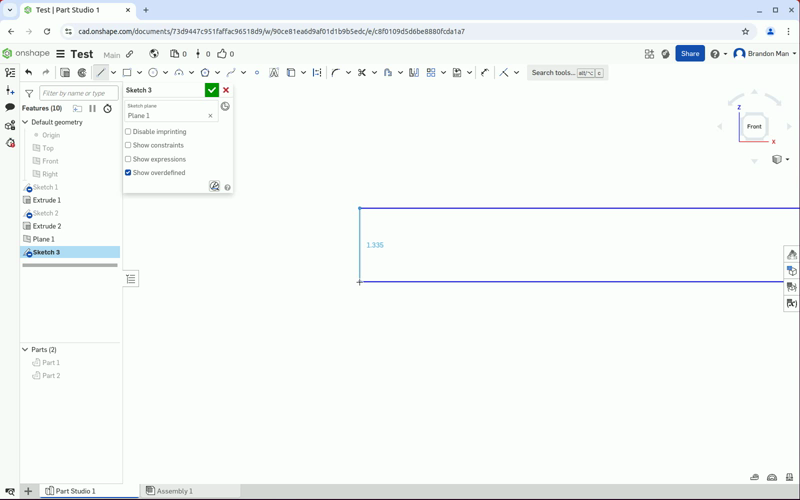
key_up(shift)
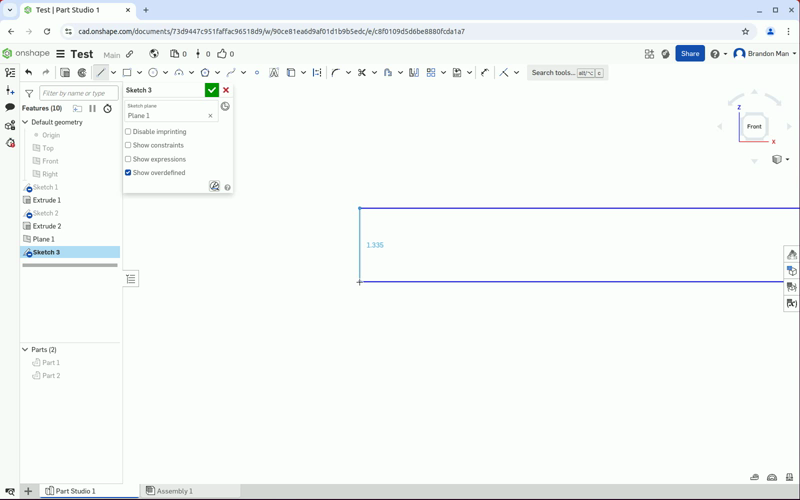
click(359, 281)
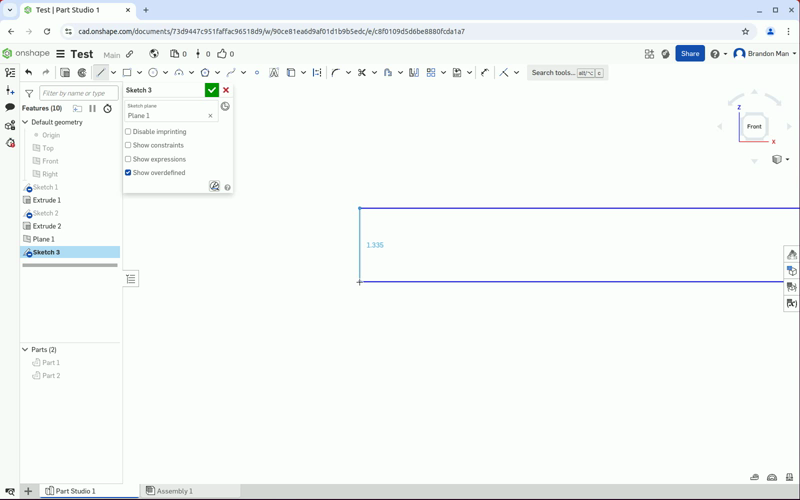
scroll(-6)
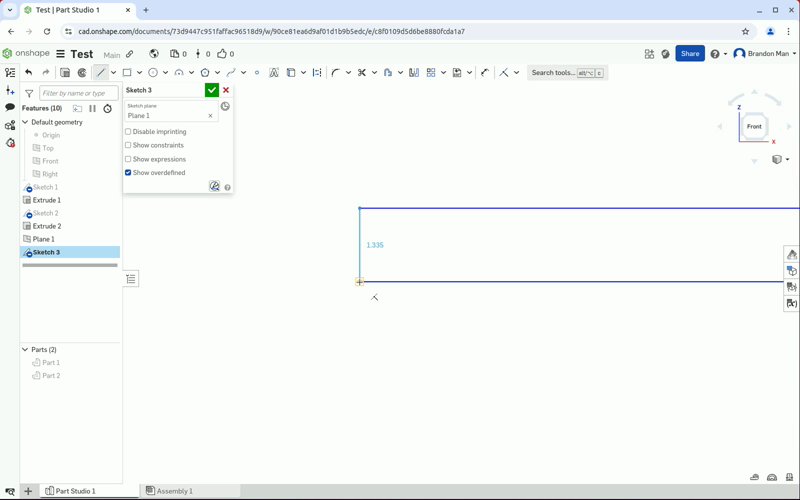
scroll(-6)
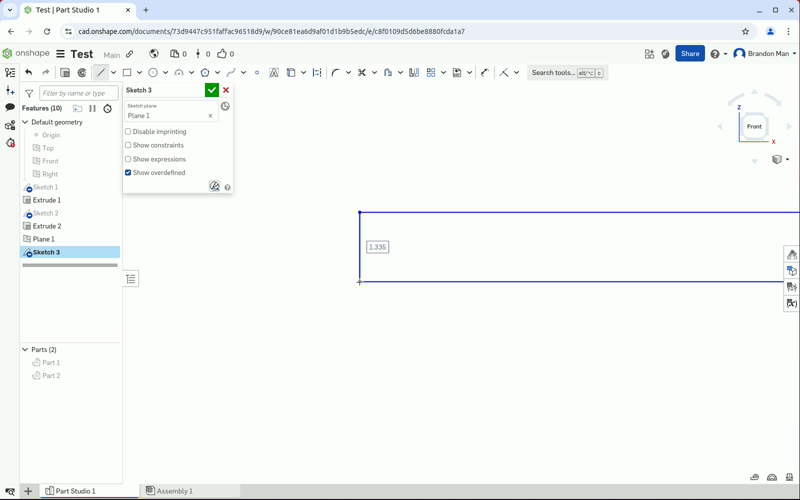
scroll(-6)
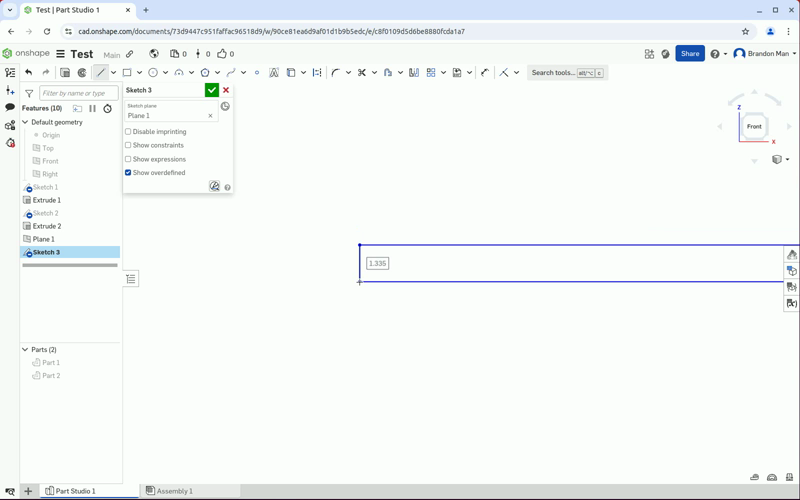
scroll(-6)
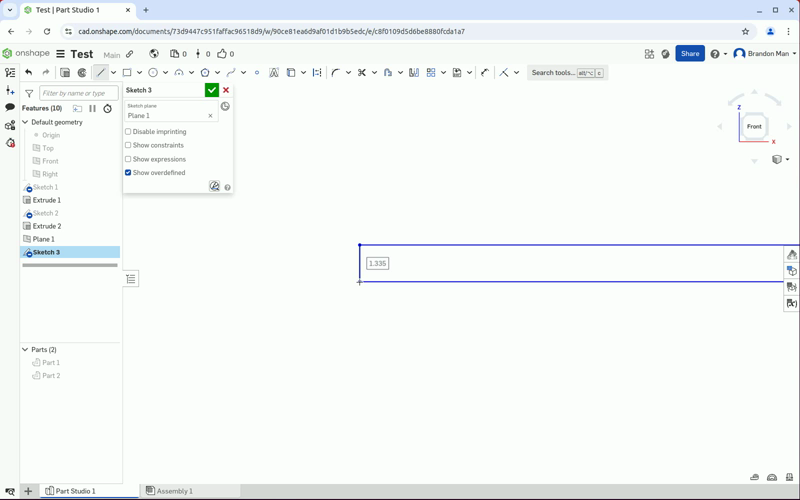
scroll(-6)
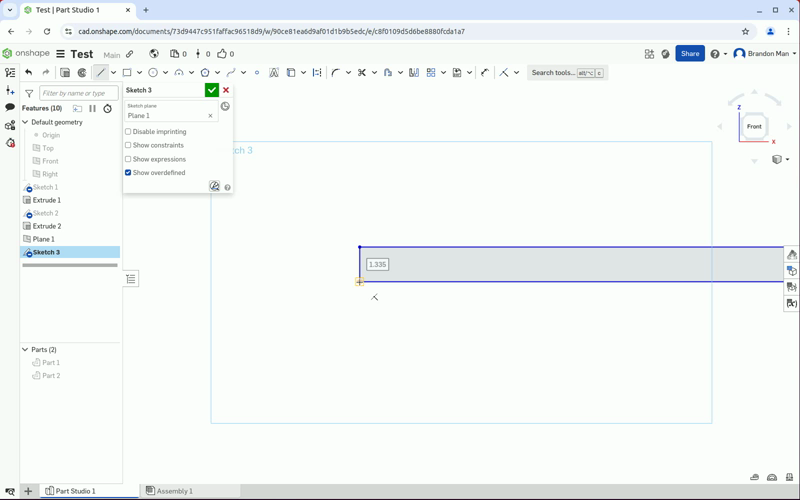
scroll(-6)
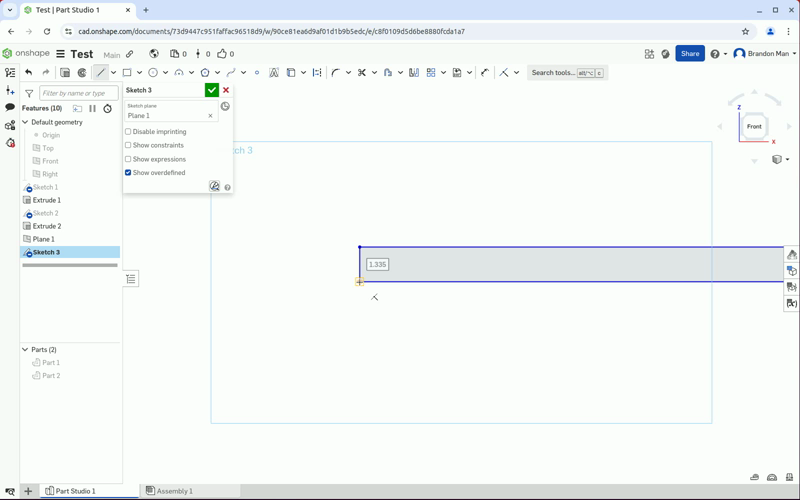
scroll(-6)
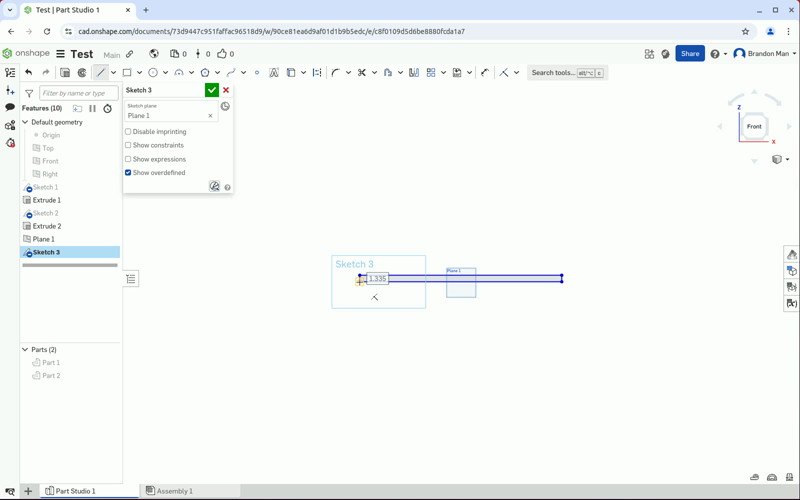
key(esc)
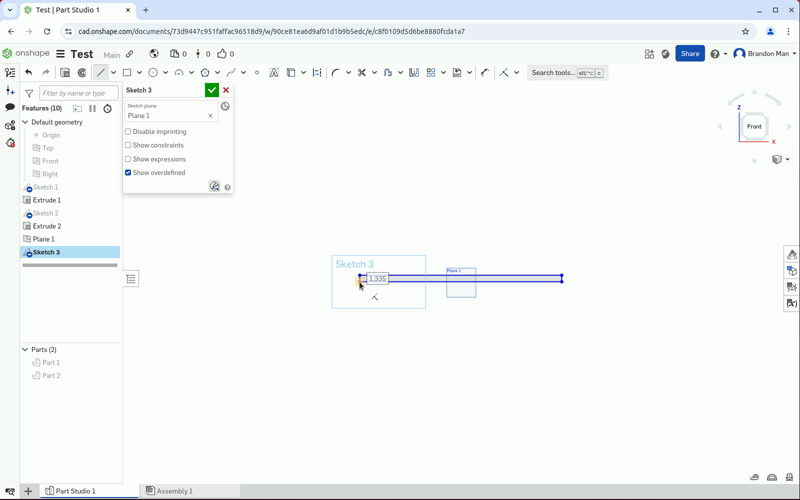
mouse_move(522, 278)
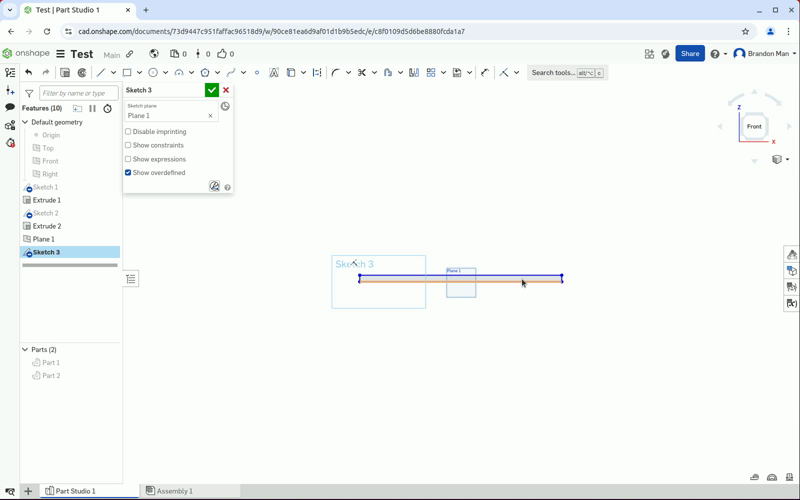
scroll(6)
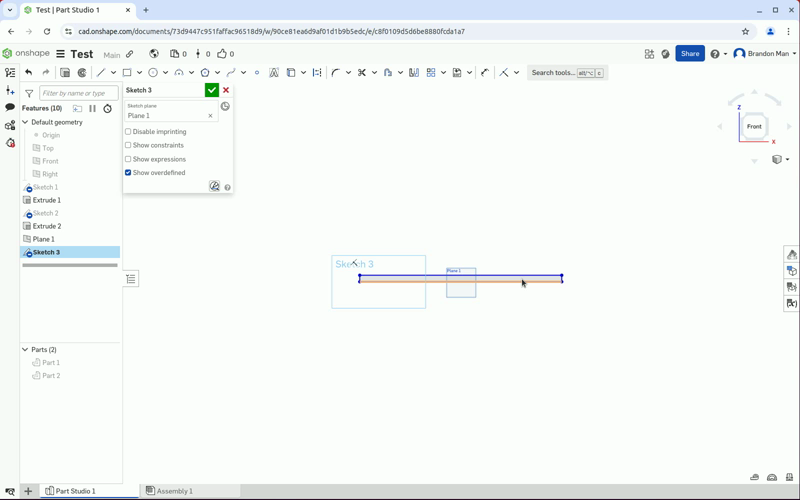
scroll(6)
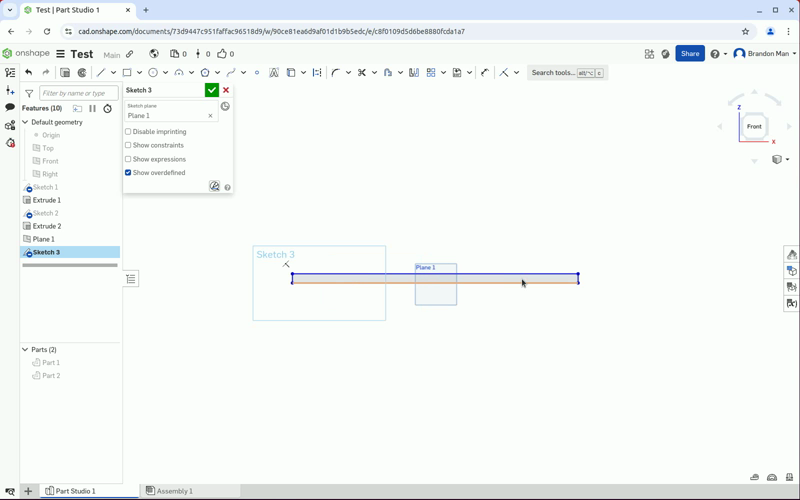
scroll(6)
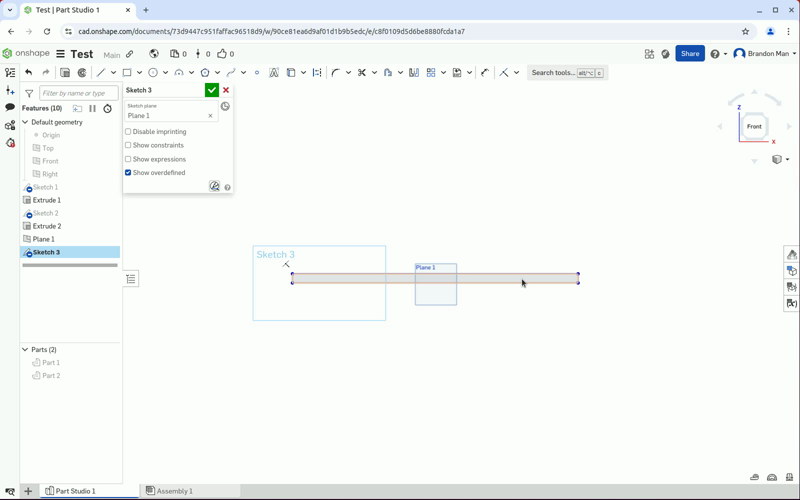
scroll(6)
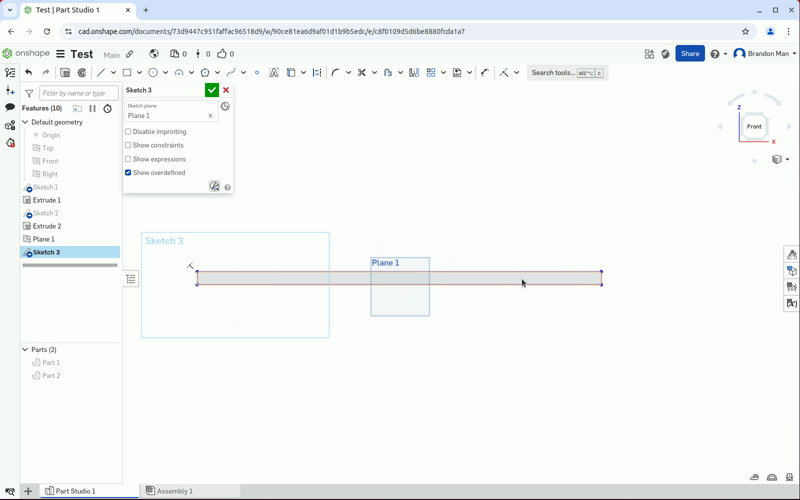
scroll(6)
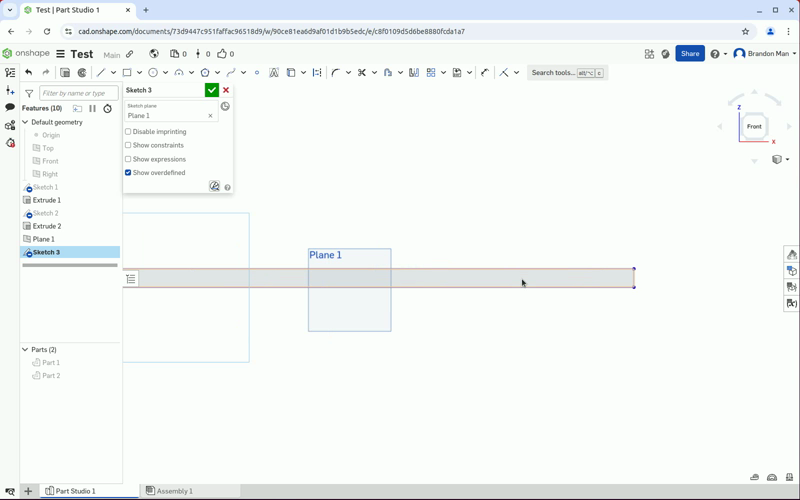
scroll(6)
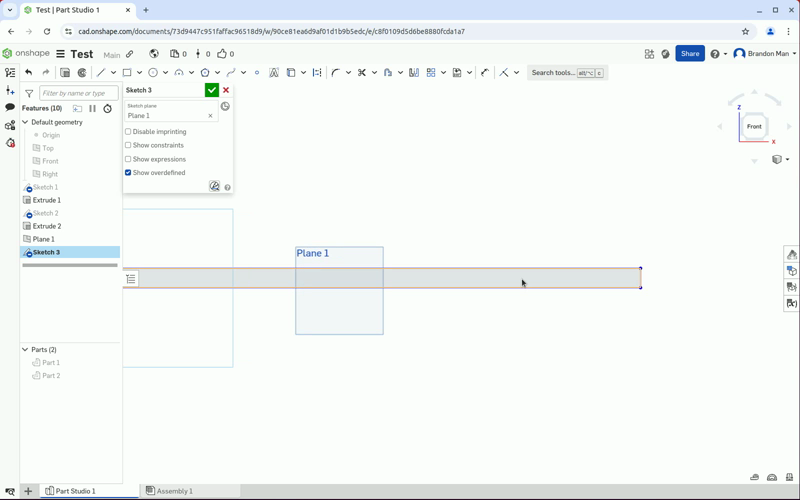
scroll(6)
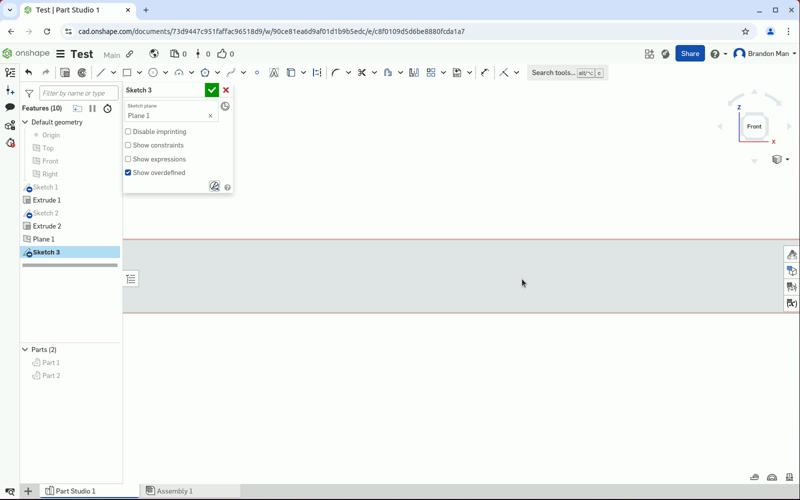
click(522, 278)
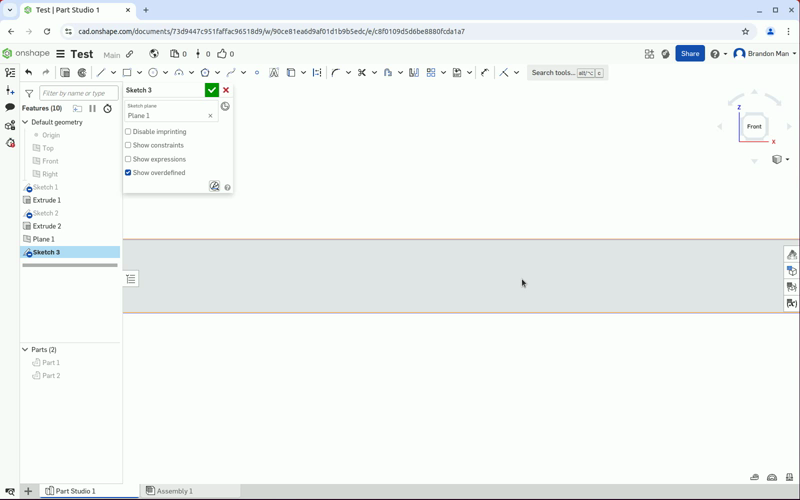
scroll(-6)
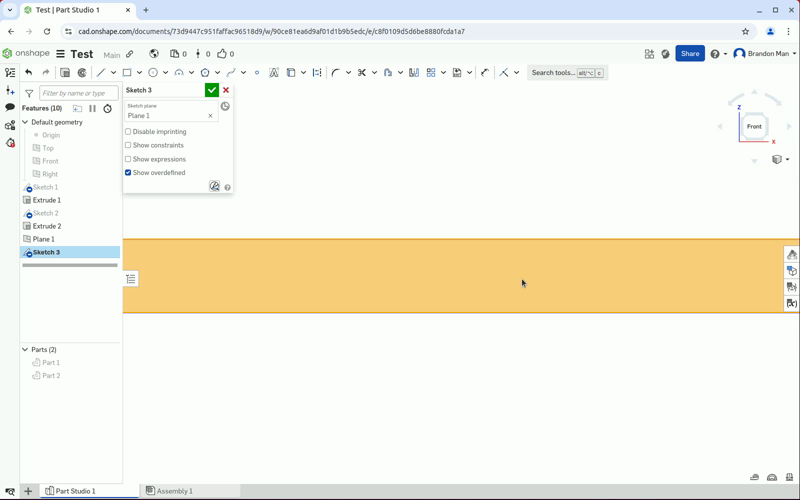
scroll(-6)
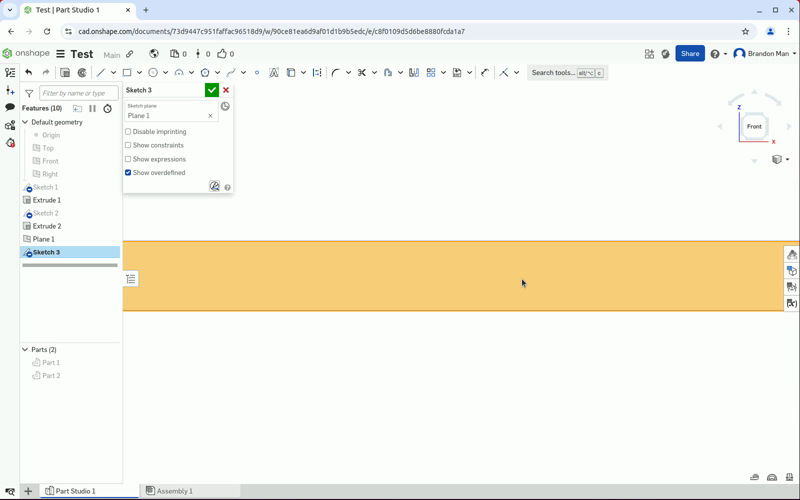
scroll(-6)
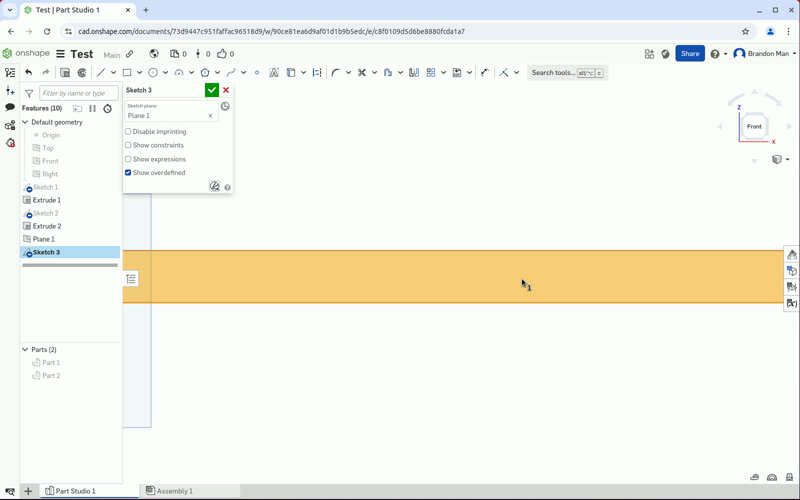
scroll(-6)
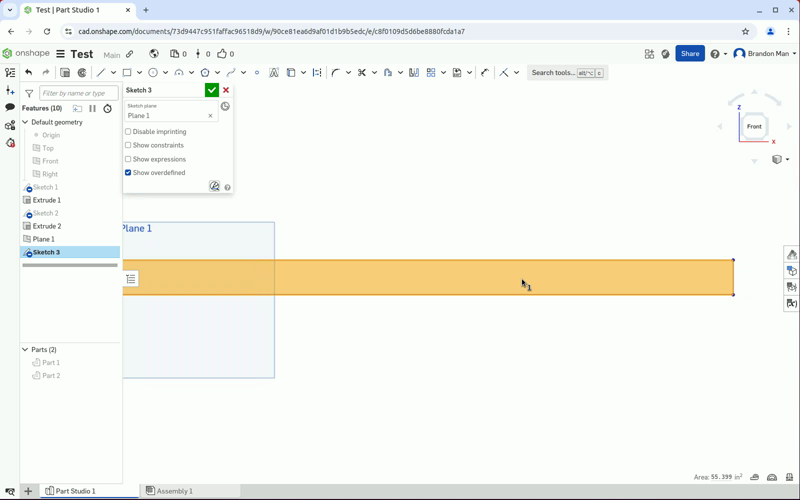
scroll(-6)
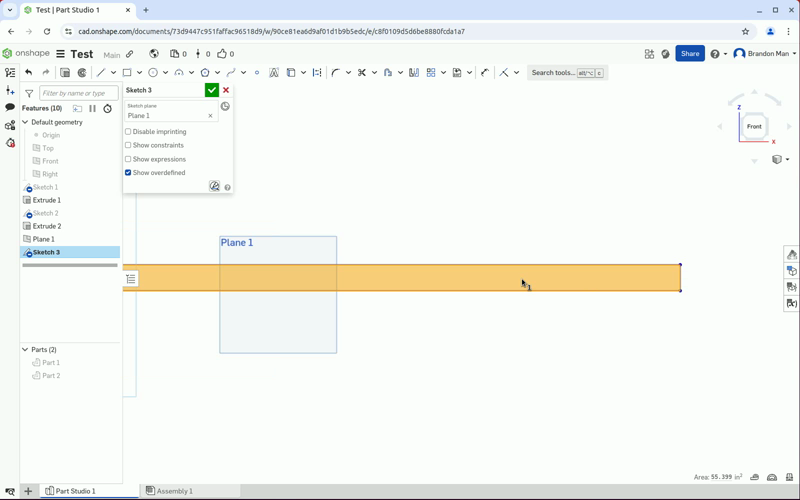
scroll(-6)
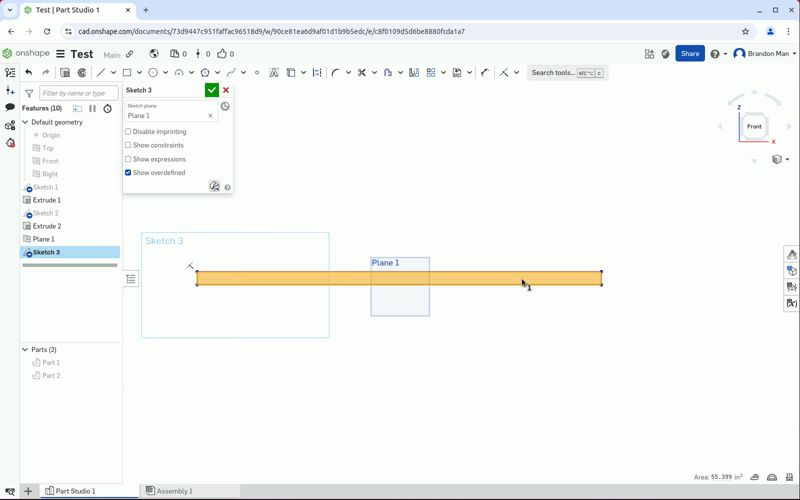
scroll(-6)
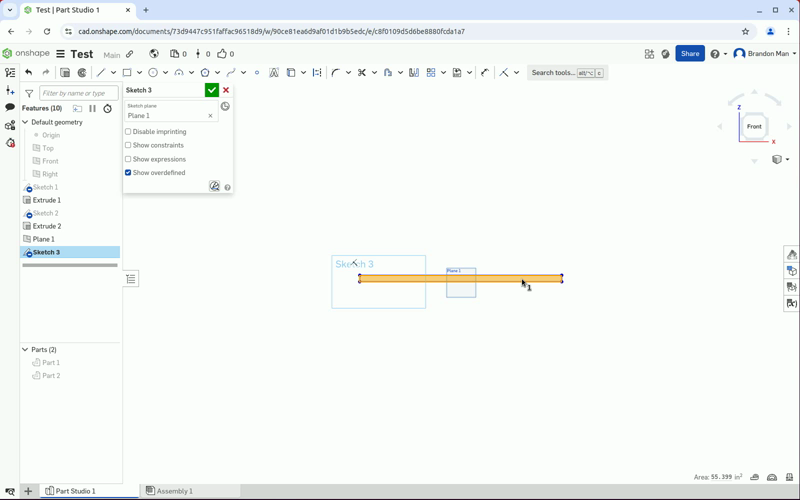
mouse_move(73, 352)
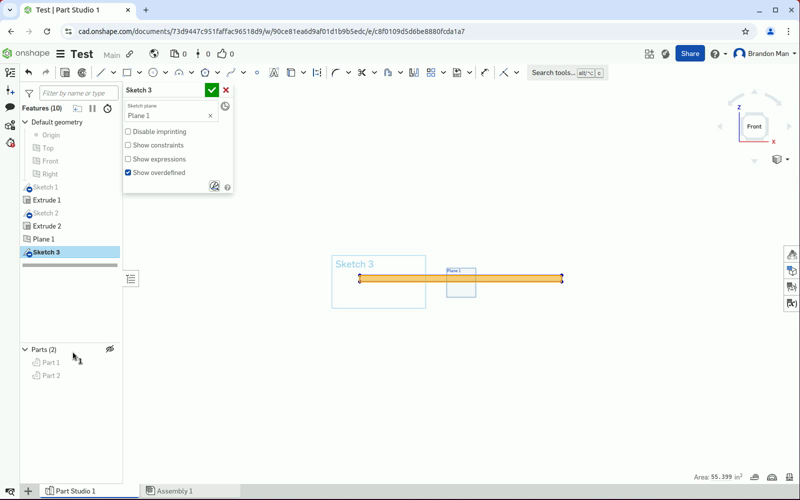
key(shift+y)
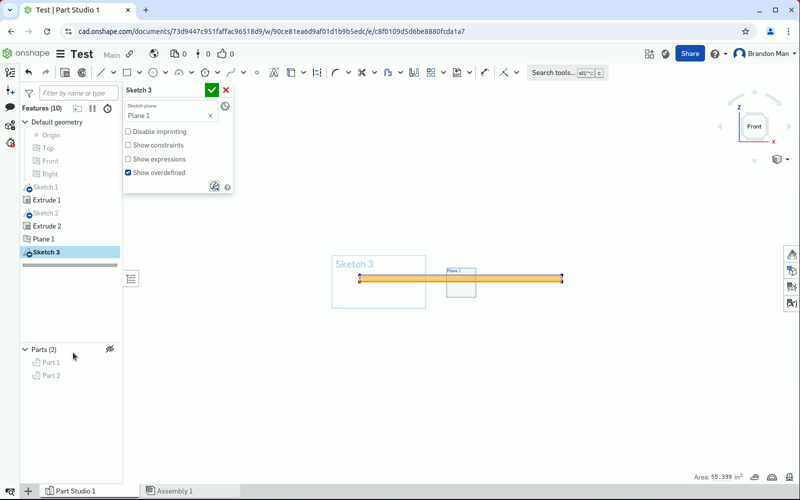
key(shift+e)
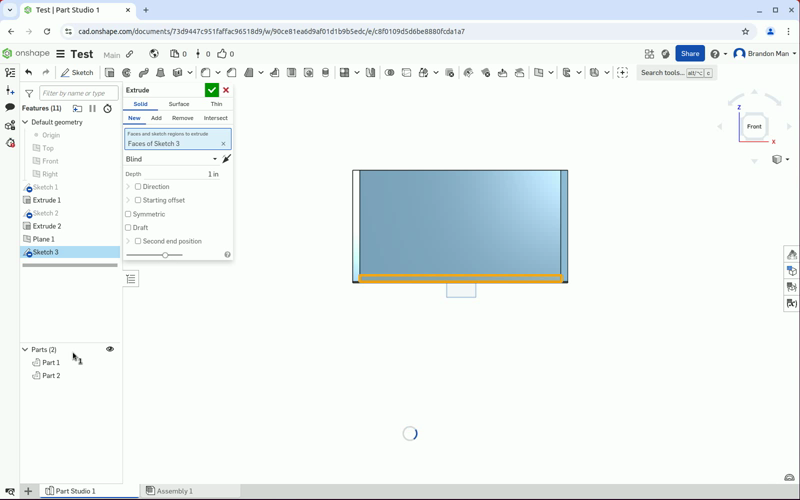
mouse_move(143, 106)
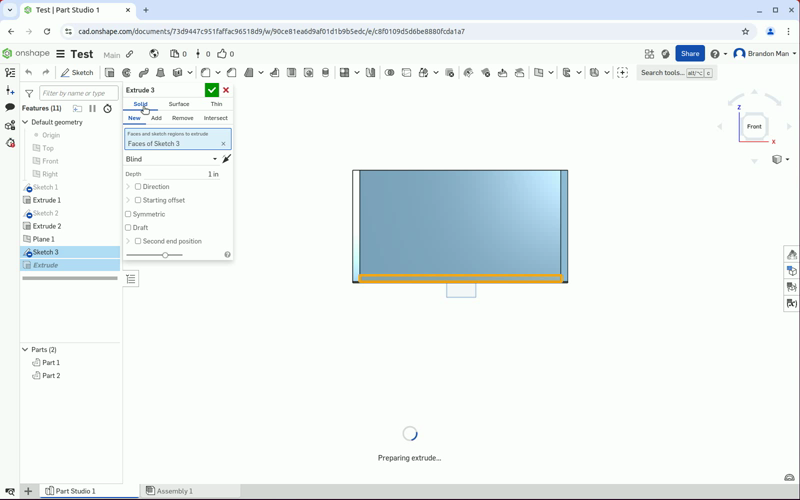
click(143, 106)
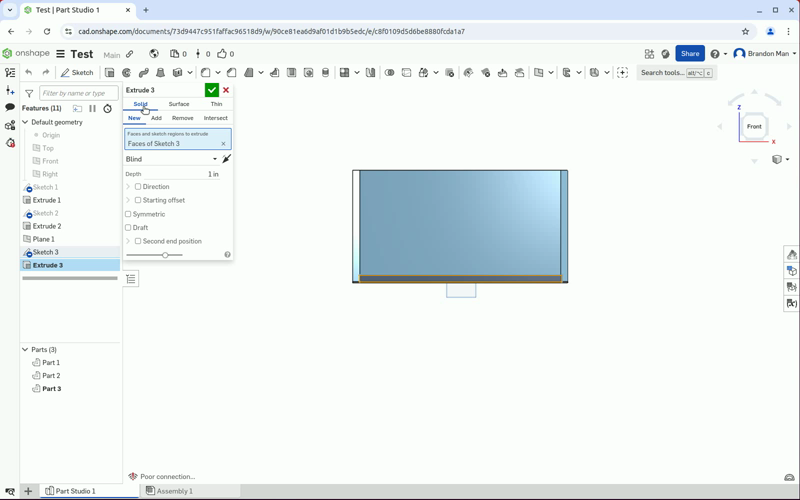
mouse_move(137, 120)
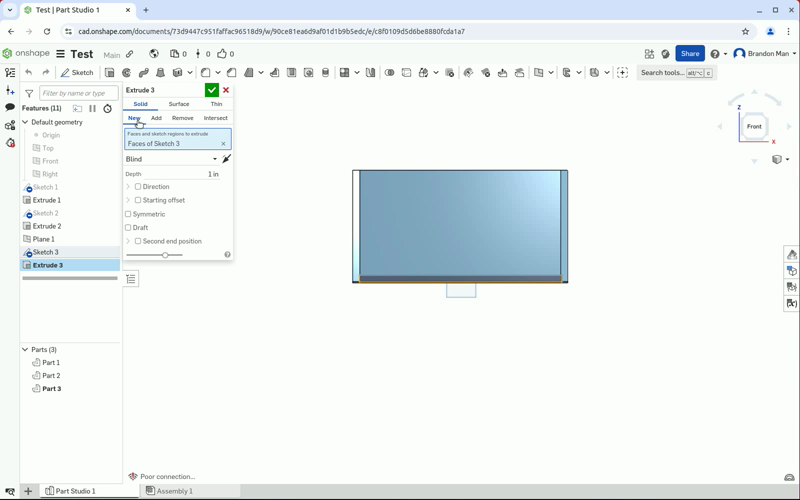
click(137, 120)
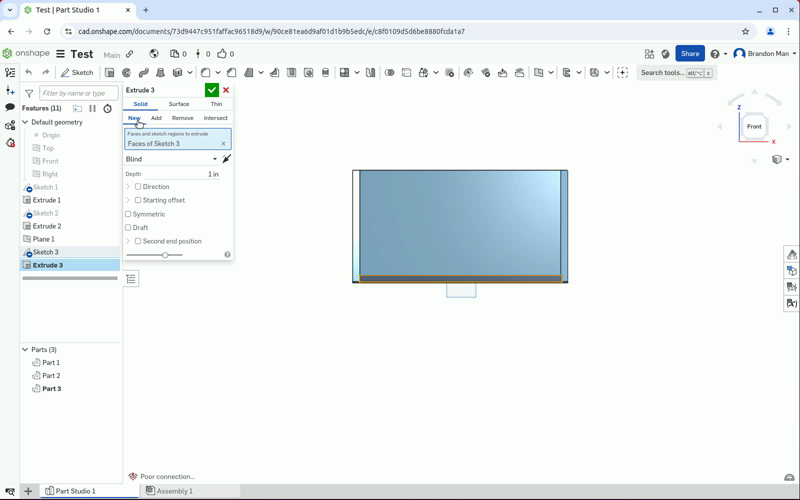
key(tab, 4)
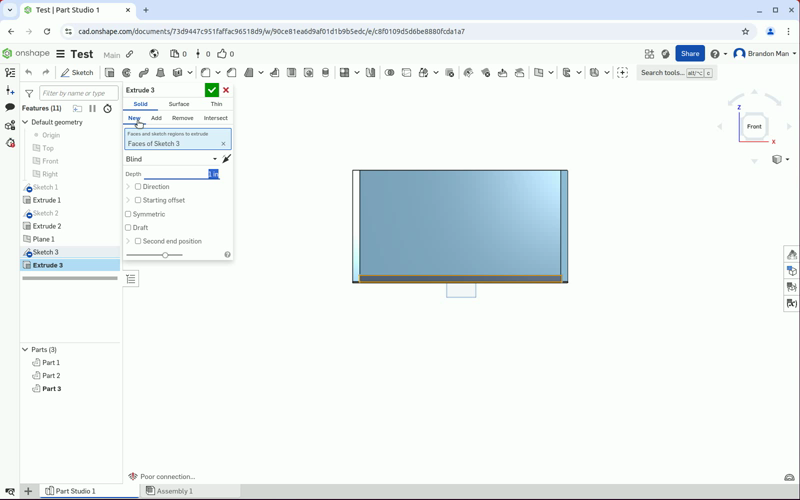
text(4.574)
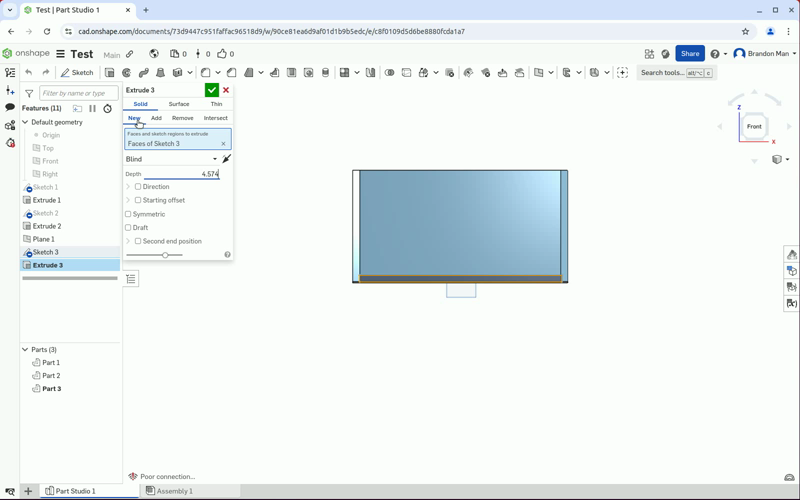
key(enter)
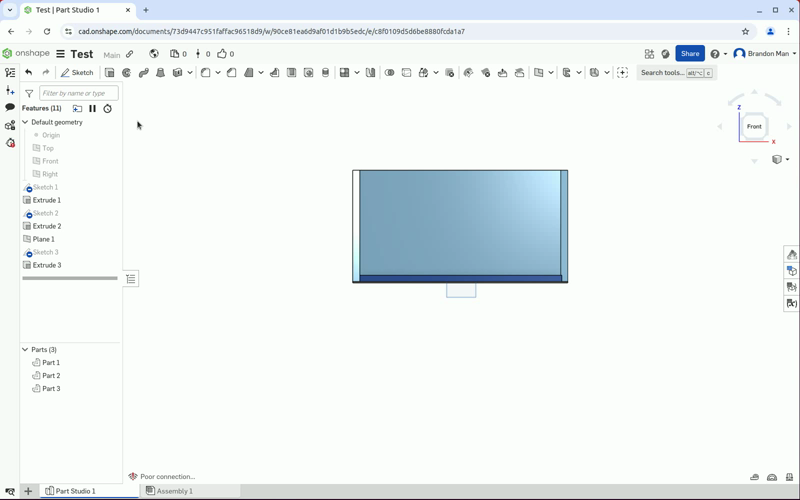
key(shift+h)
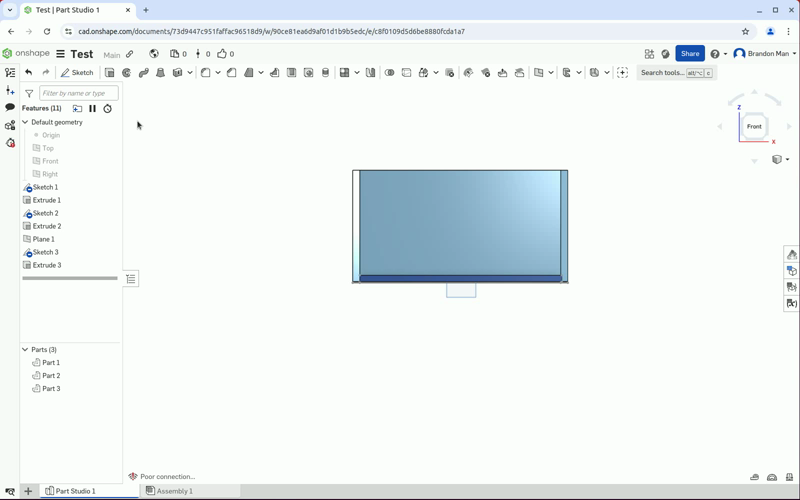
key(shift+h)
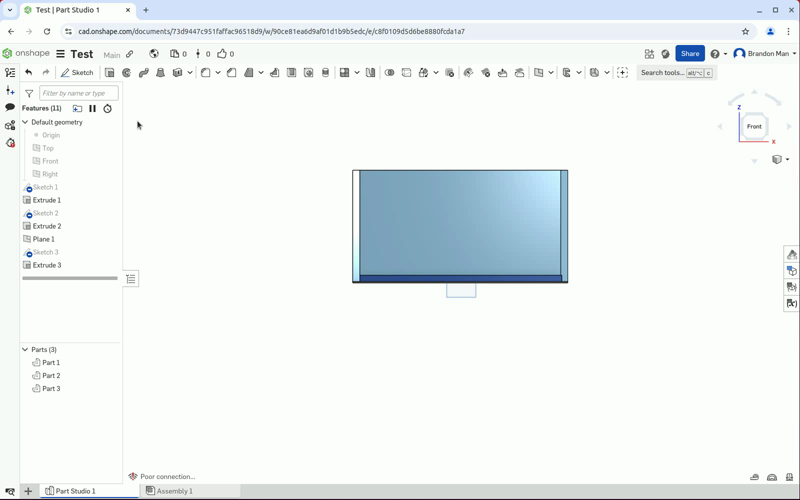
mouse_move(73, 189)
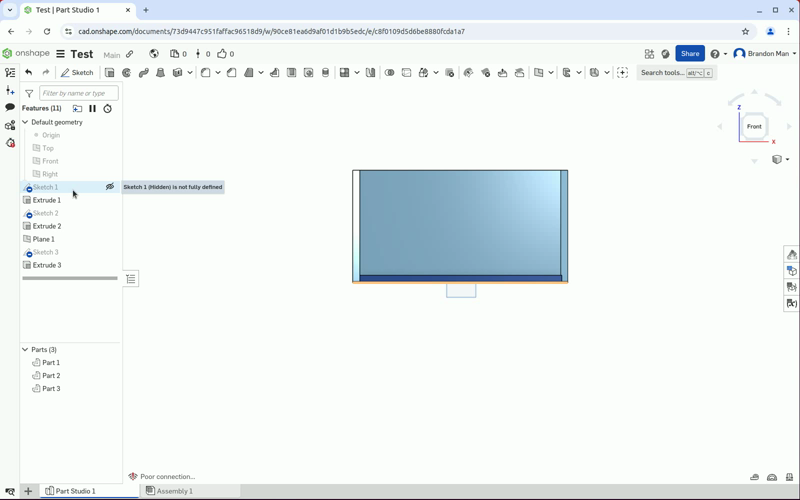
click(73, 189)
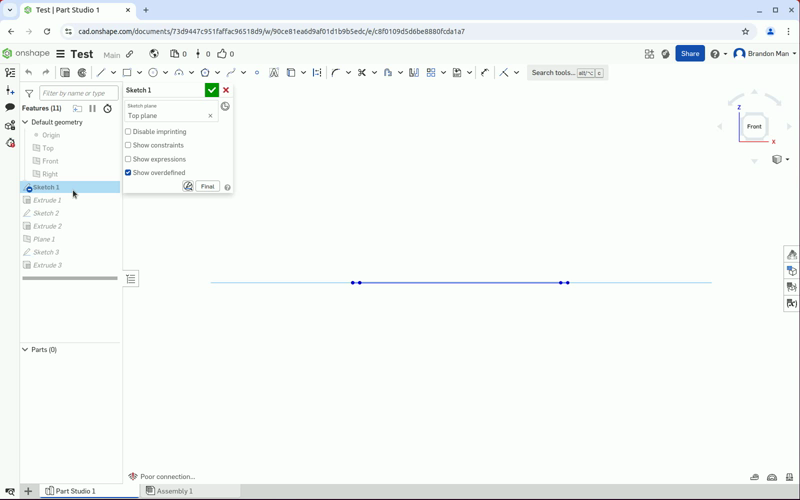
mouse_move(229, 92)
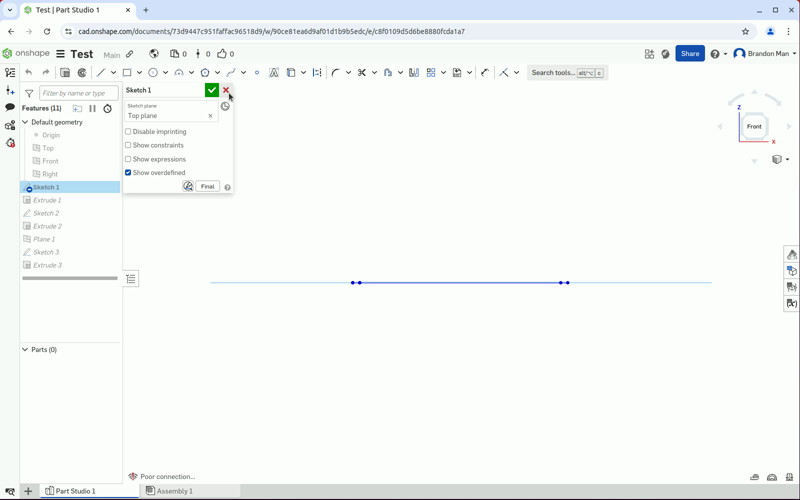
click(229, 92)
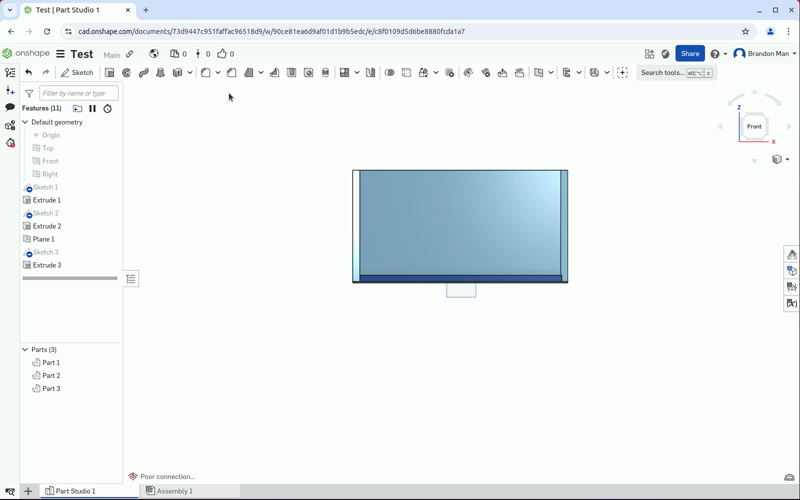
mouse_move(73, 352)
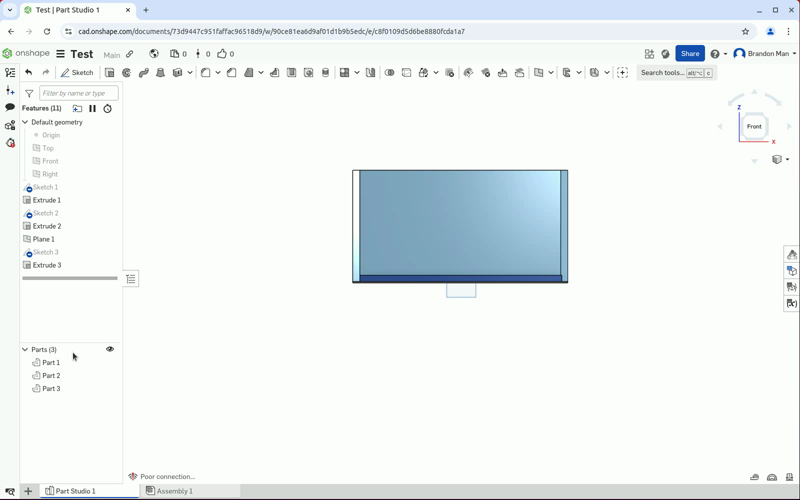
key(y)
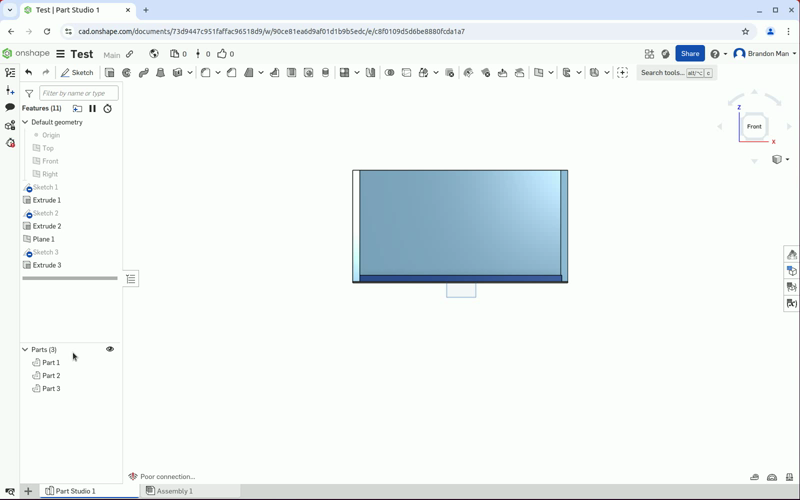
key(shift+p)
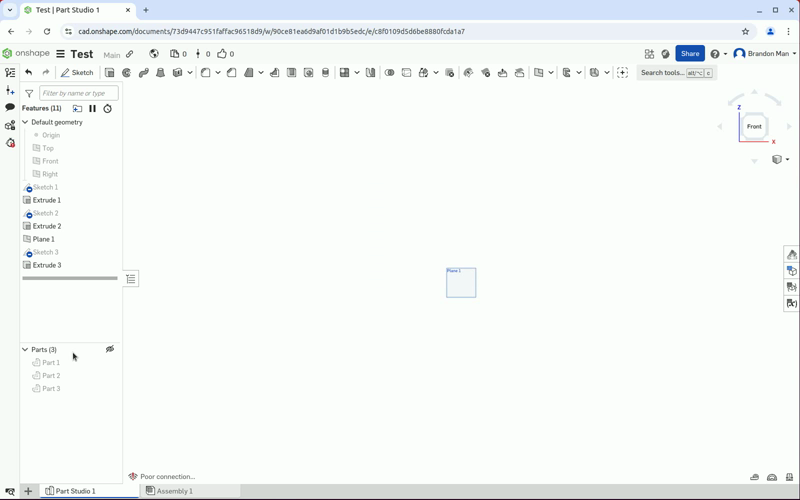
key(space)
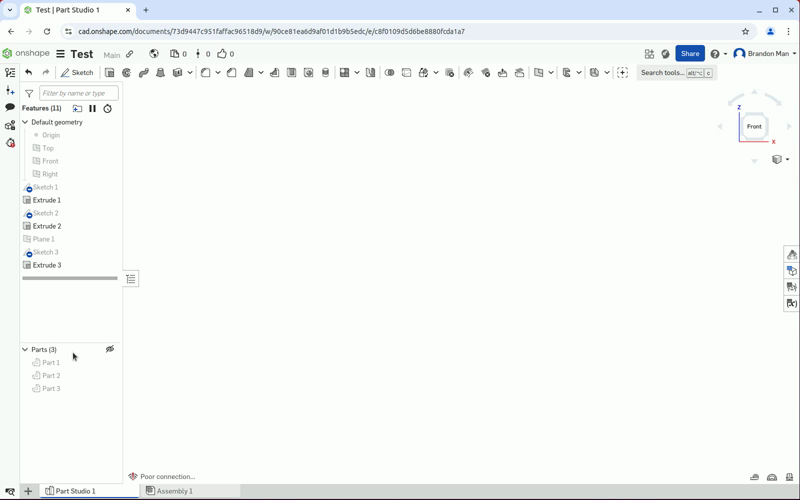
key_down(shift)
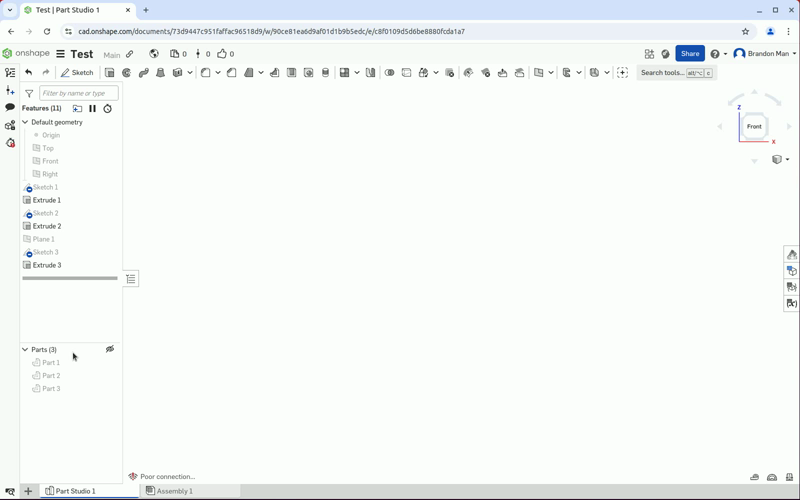
key(left)
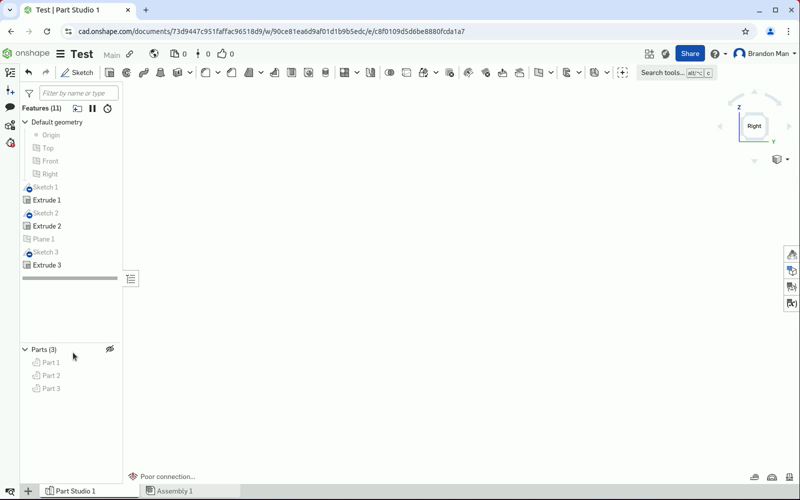
key_up(shift)
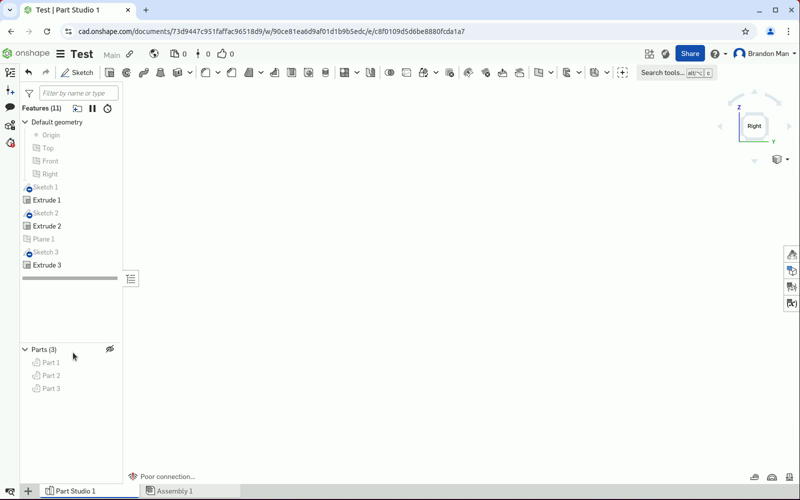
mouse_move(73, 352)
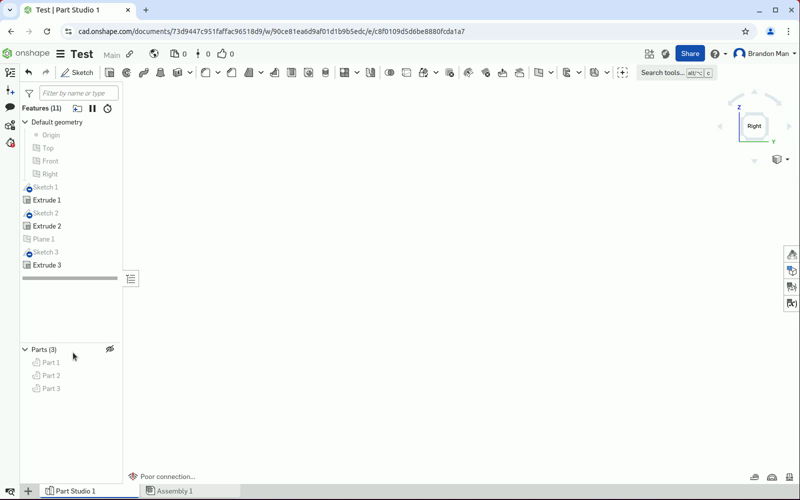
key(shift+y)
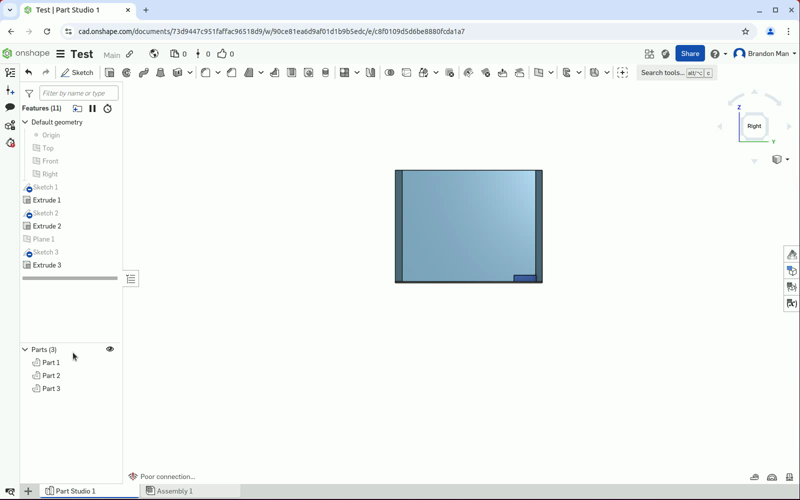
mouse_move(541, 75)
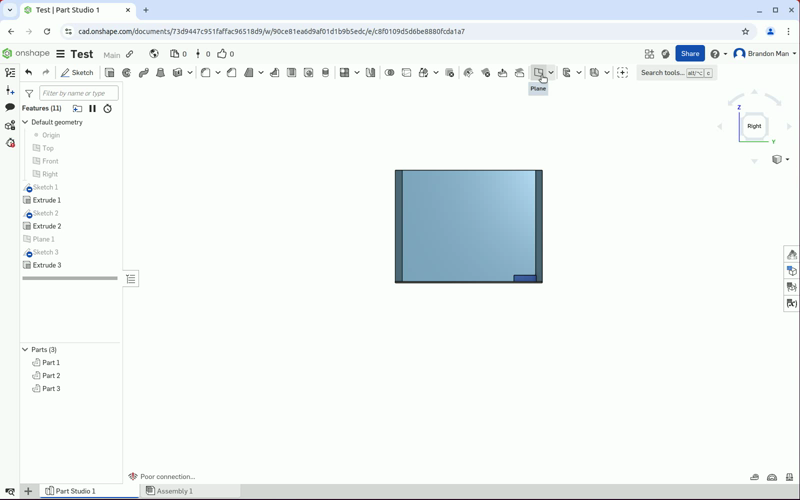
click(541, 75)
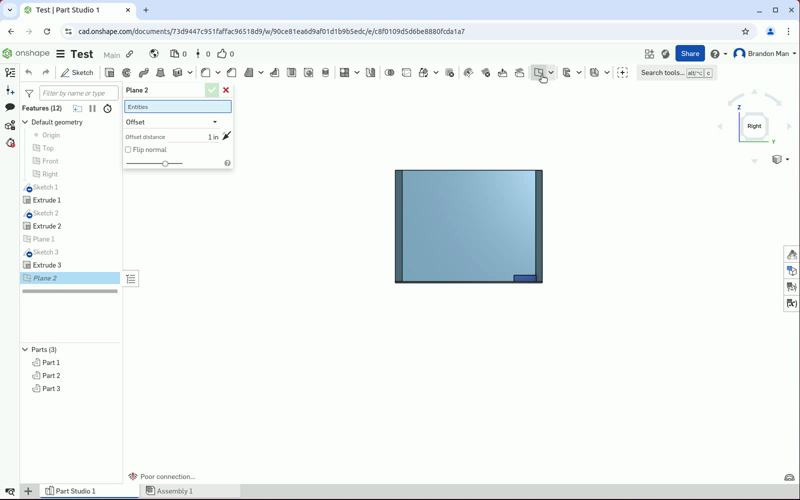
mouse_move(73, 176)
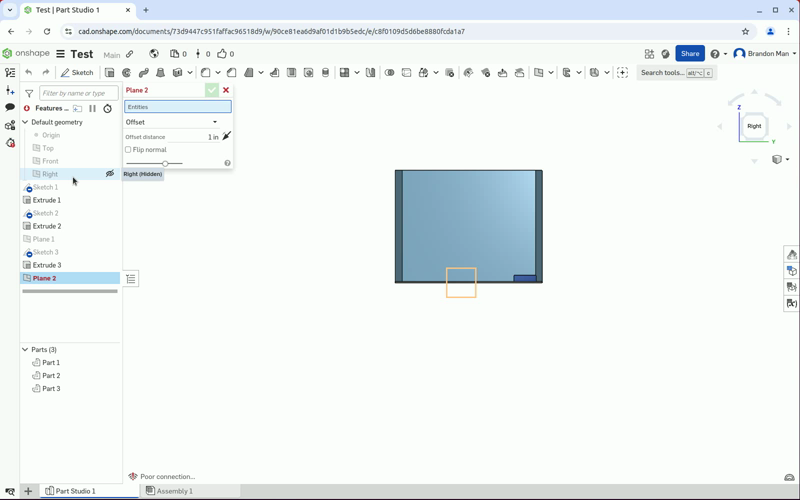
click(73, 176)
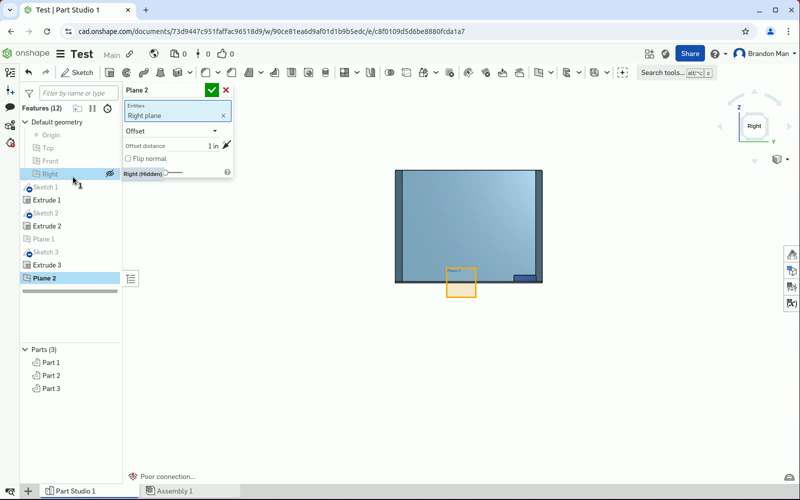
key(tab, 2)
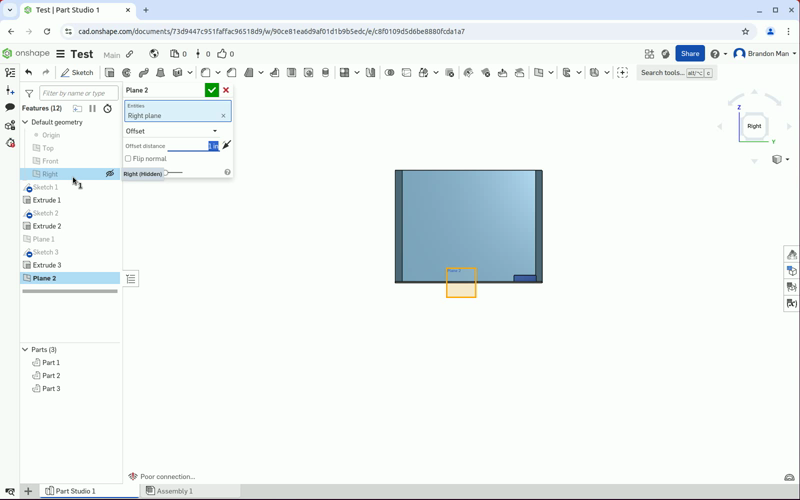
text(20.705)
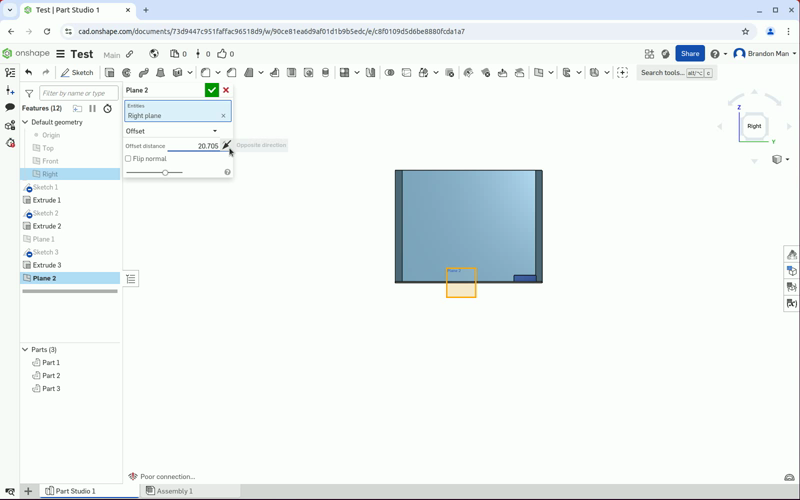
mouse_move(229, 147)
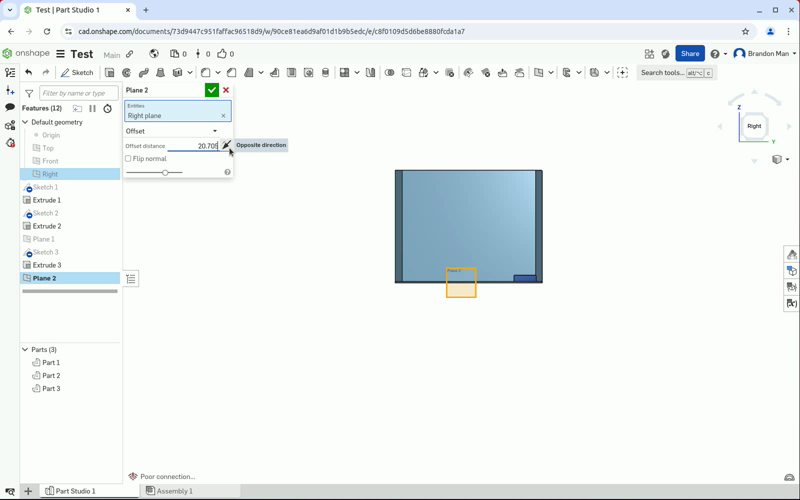
click(229, 147)
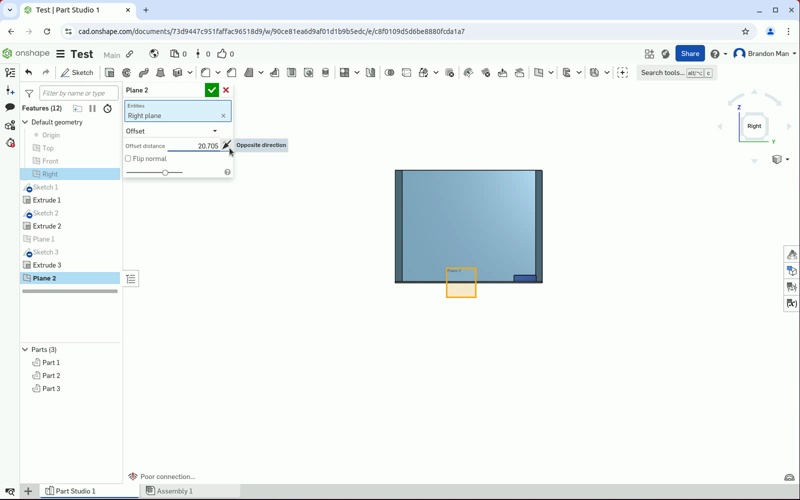
key(enter, 2)
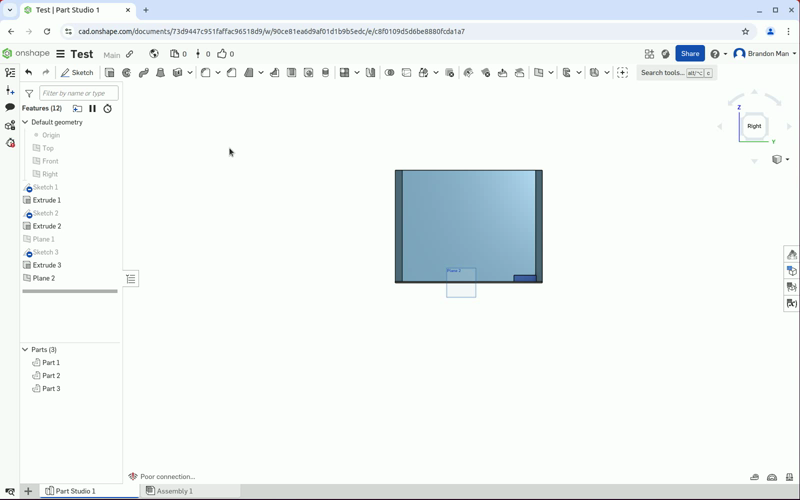
key(shift+s)
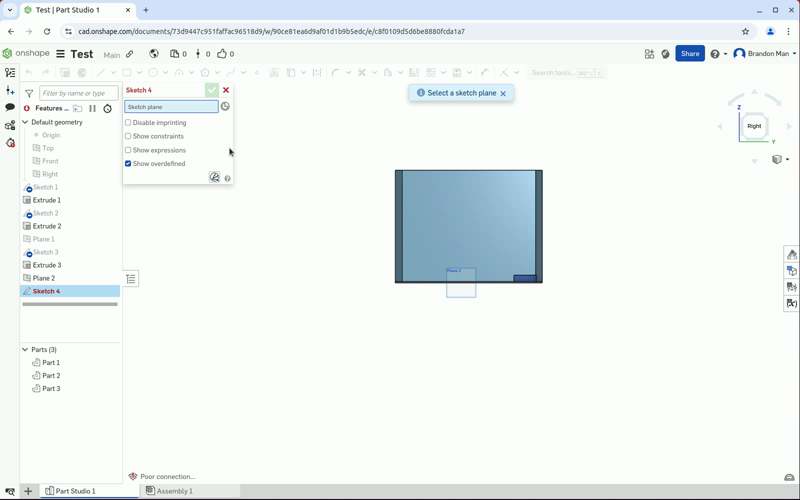
mouse_move(73, 280)
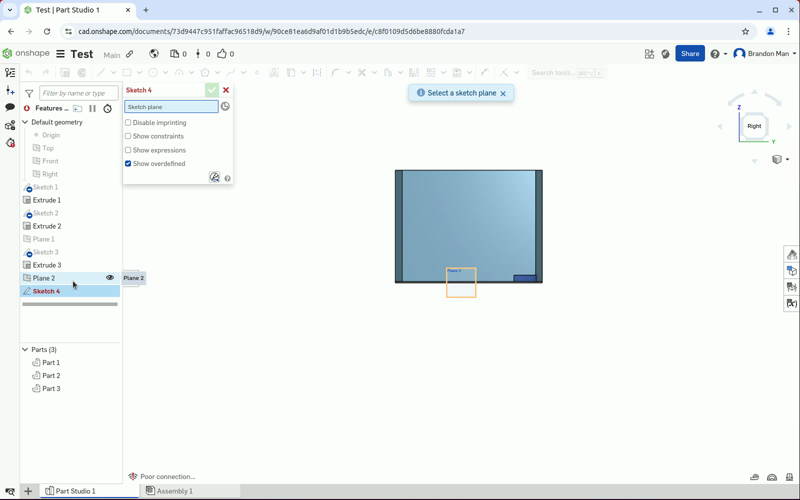
click(73, 280)
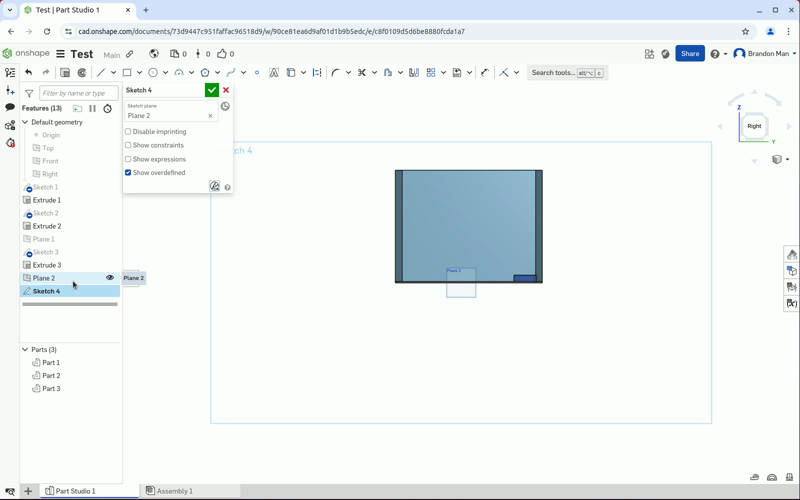
mouse_move(73, 352)
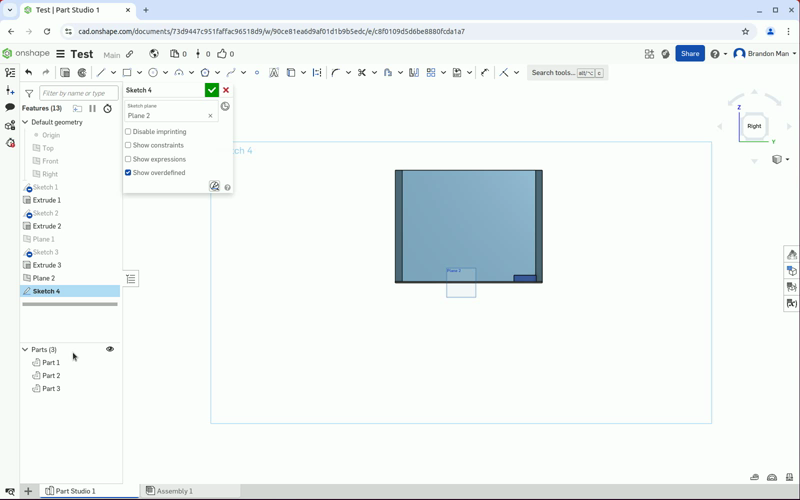
key(y)
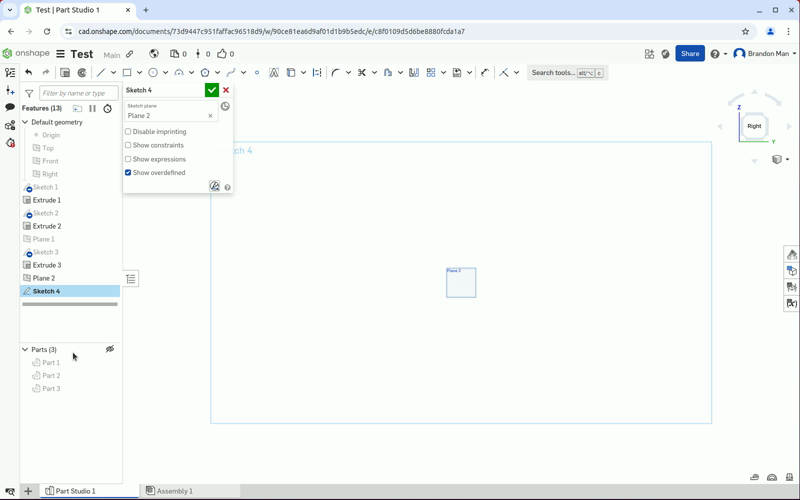
key(l)
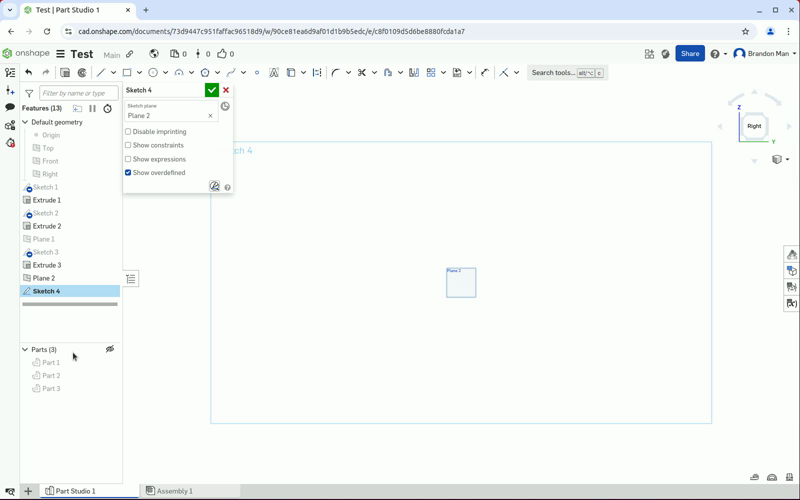
key_down(shift)
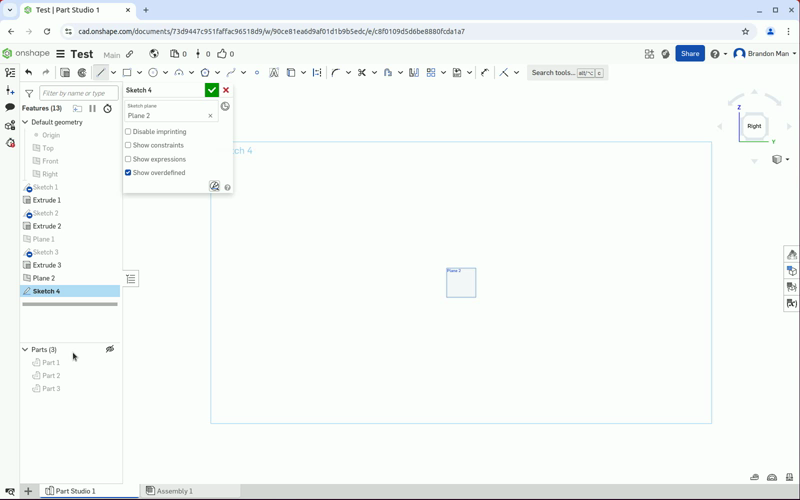
mouse_move(401, 281)
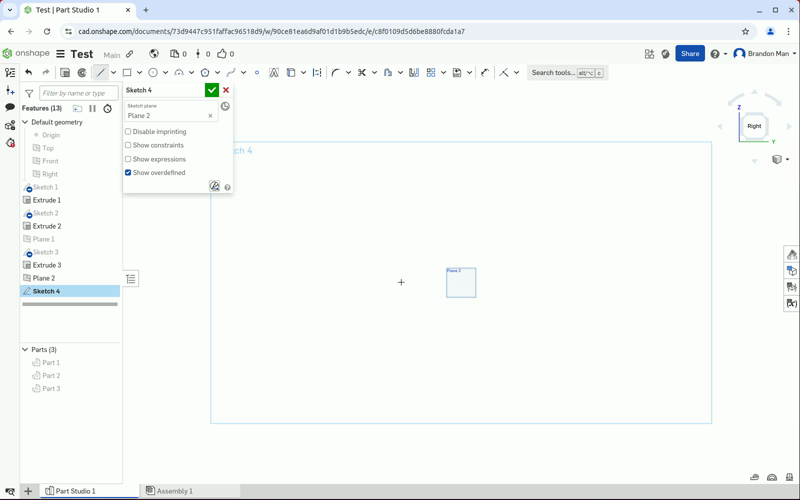
click(401, 281)
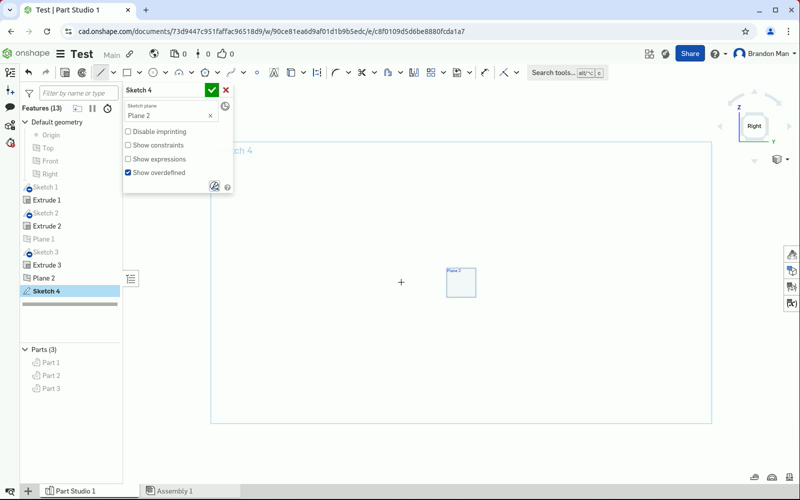
key_up(shift)
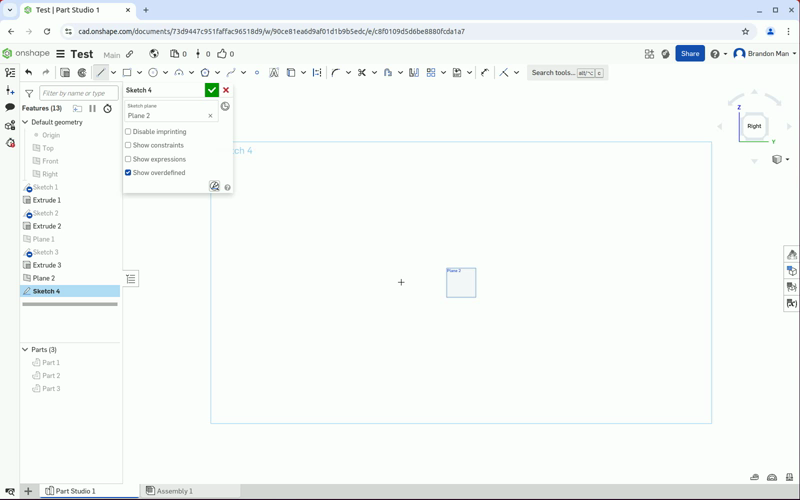
key_down(shift)
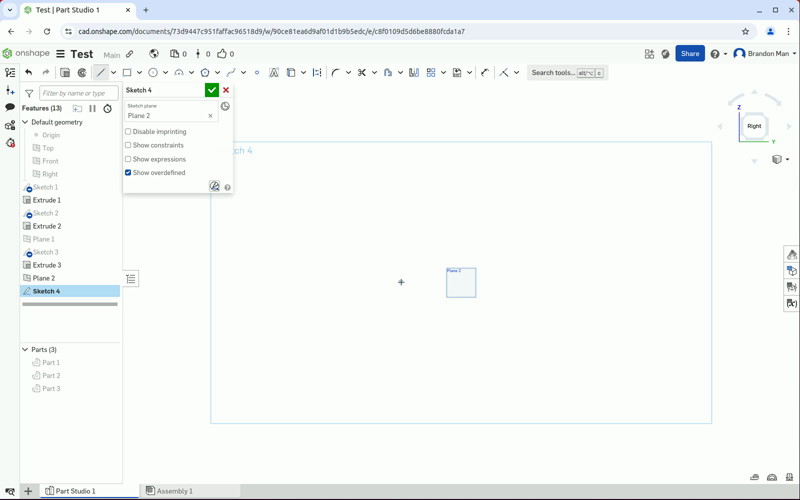
mouse_move(535, 281)
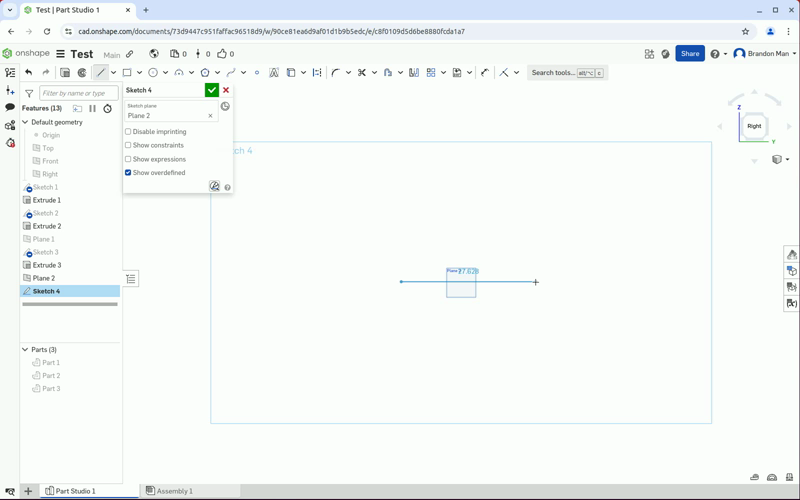
click(535, 281)
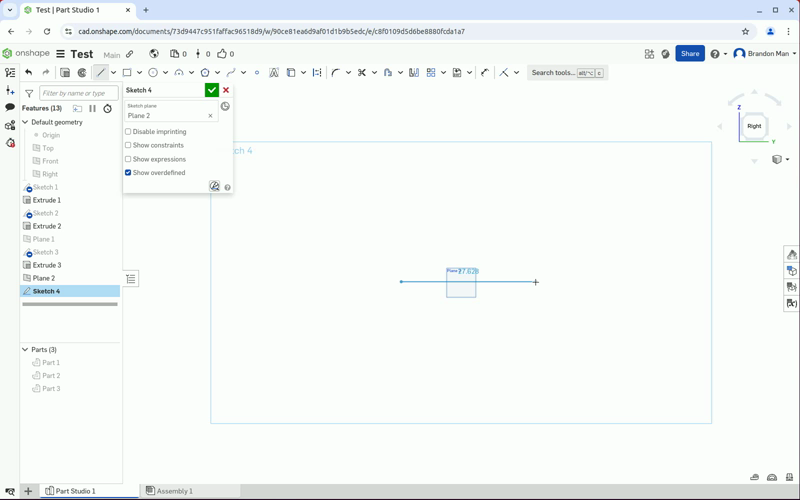
key_up(shift)
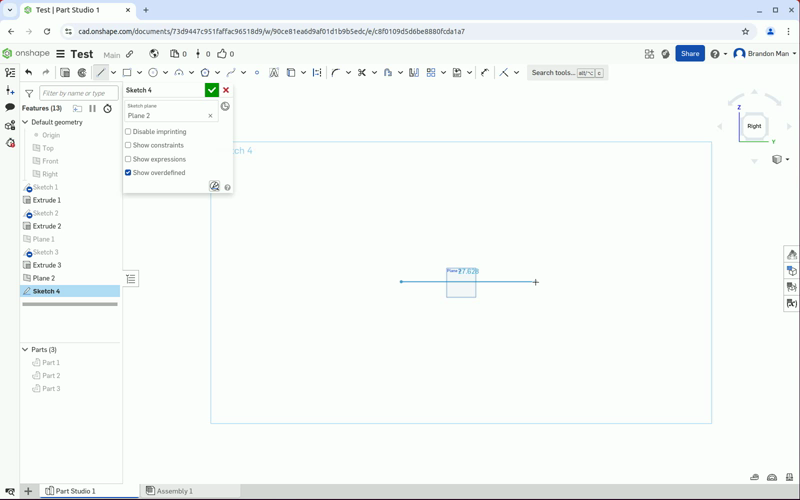
key_down(shift)
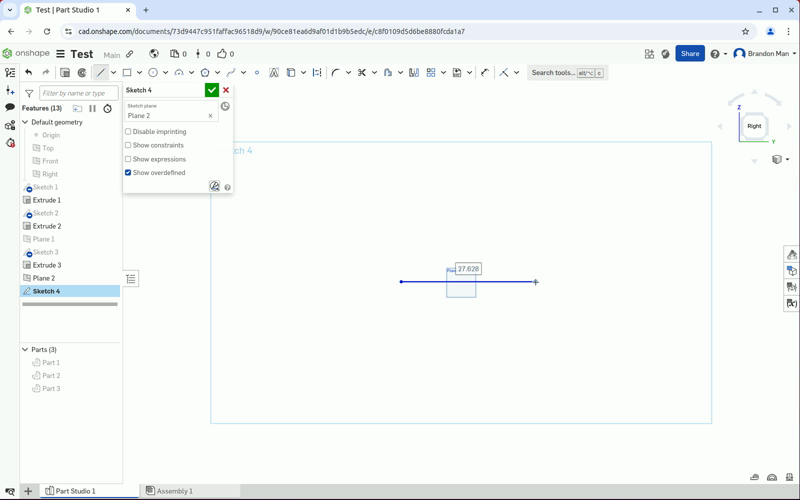
mouse_move(565, 281)
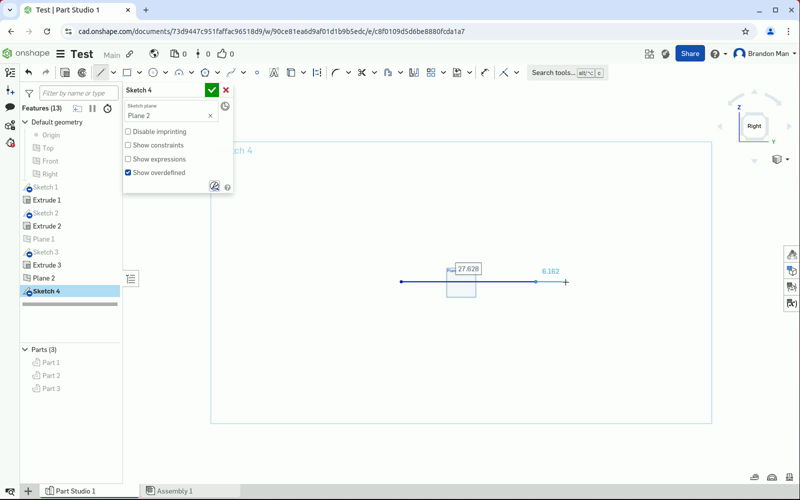
mouse_move(535, 274)
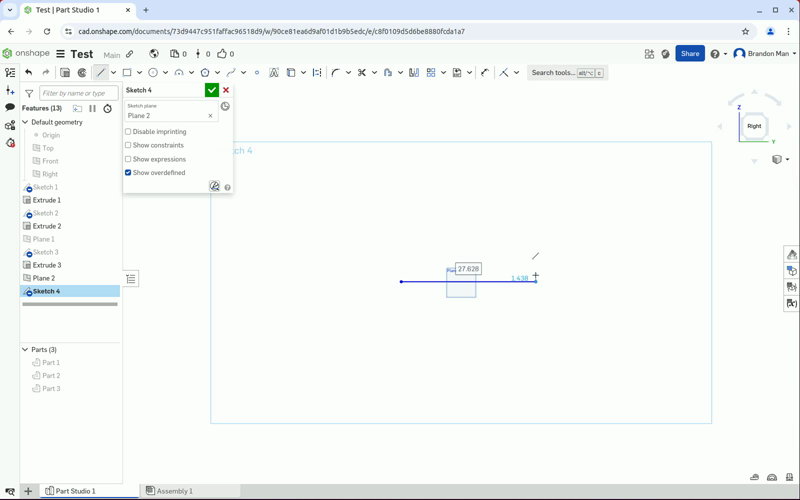
scroll(6)
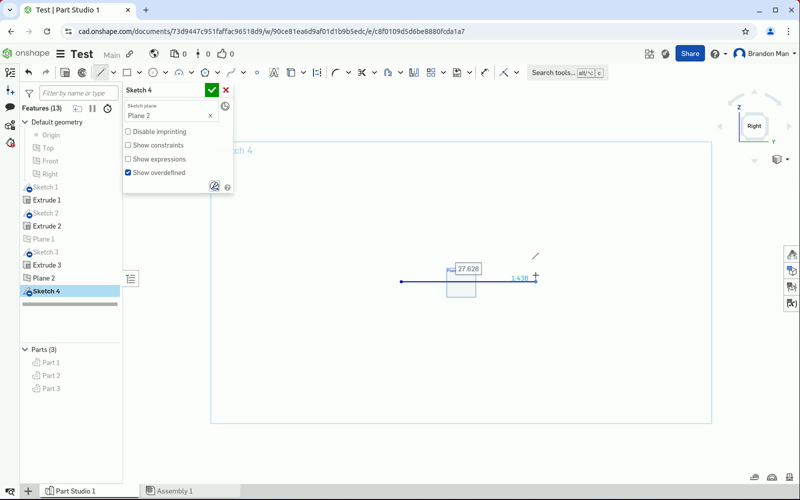
scroll(6)
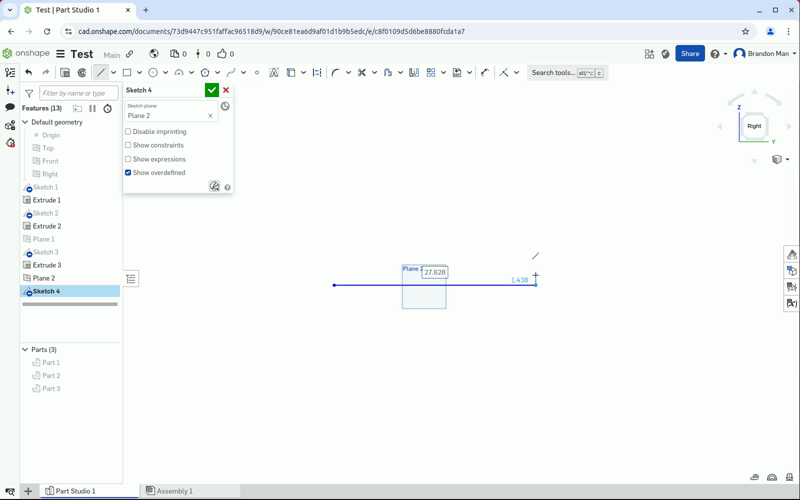
scroll(6)
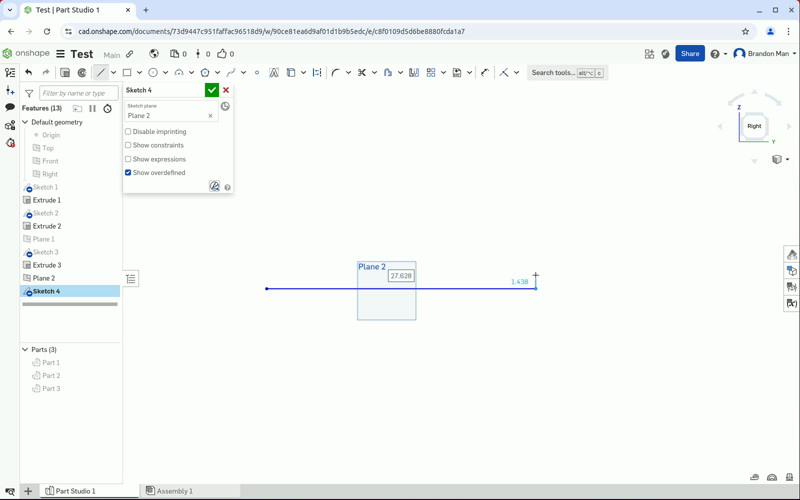
scroll(6)
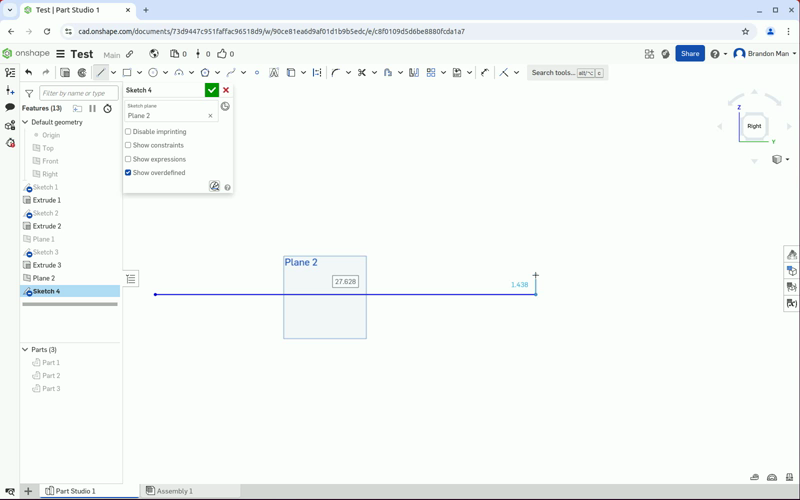
scroll(6)
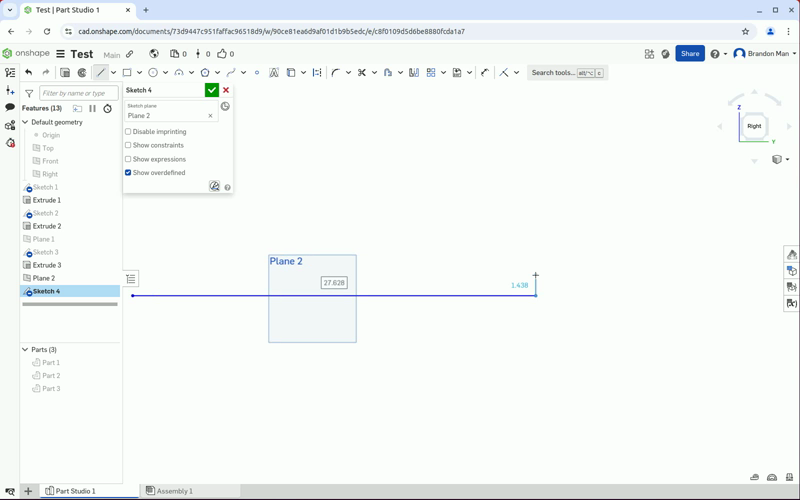
scroll(6)
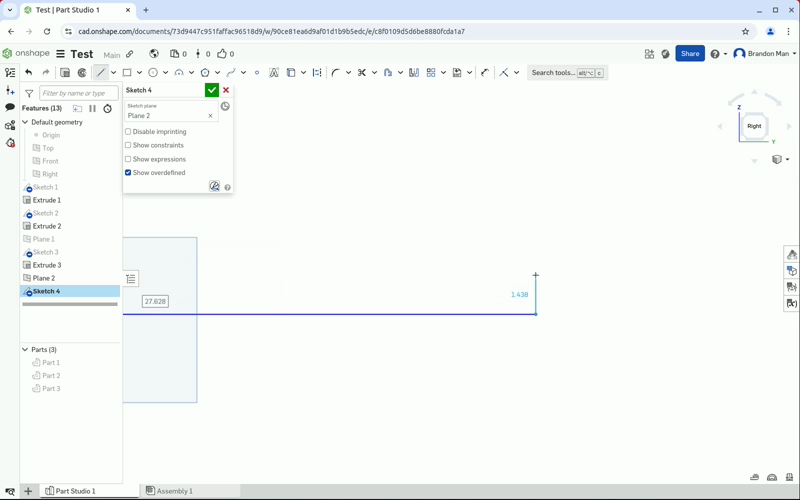
scroll(6)
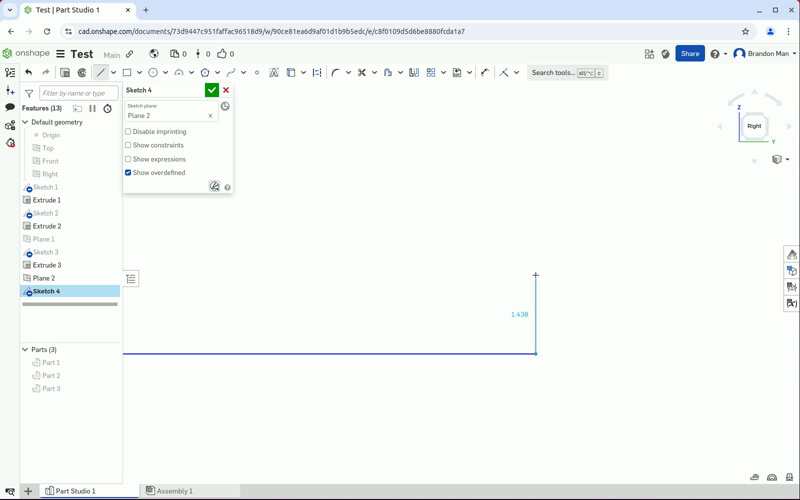
click(535, 274)
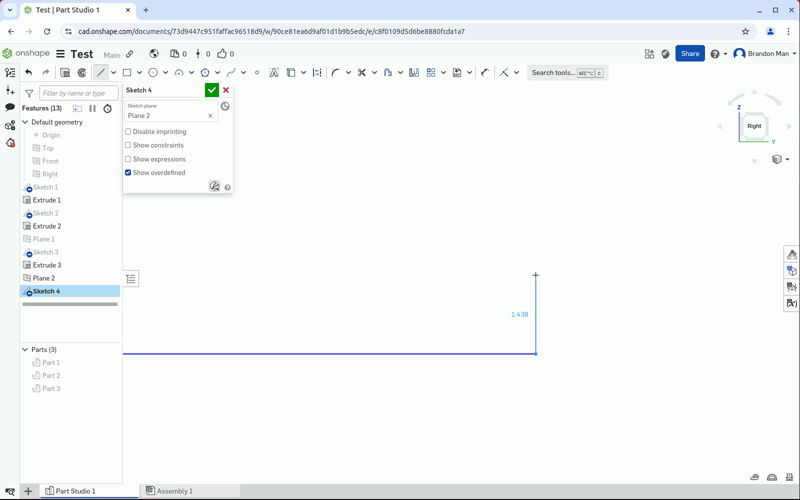
scroll(-6)
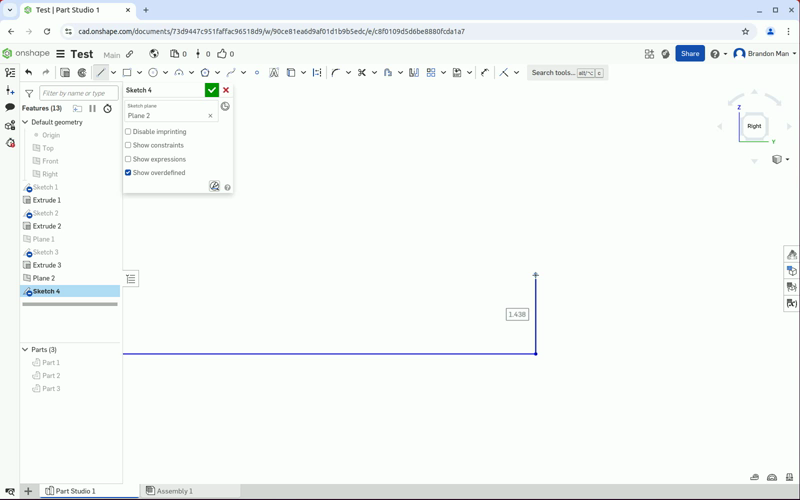
scroll(-6)
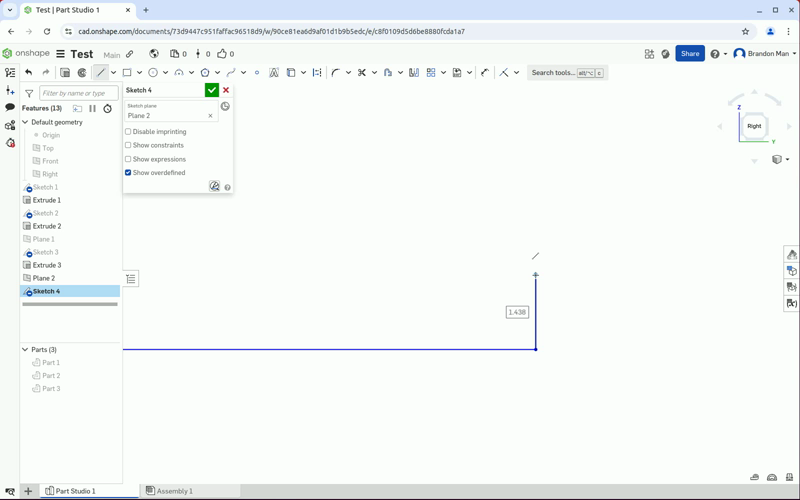
scroll(-6)
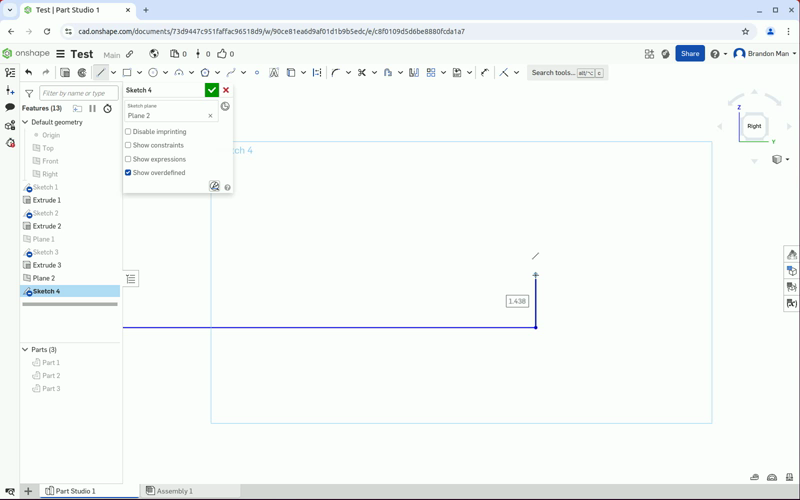
scroll(-6)
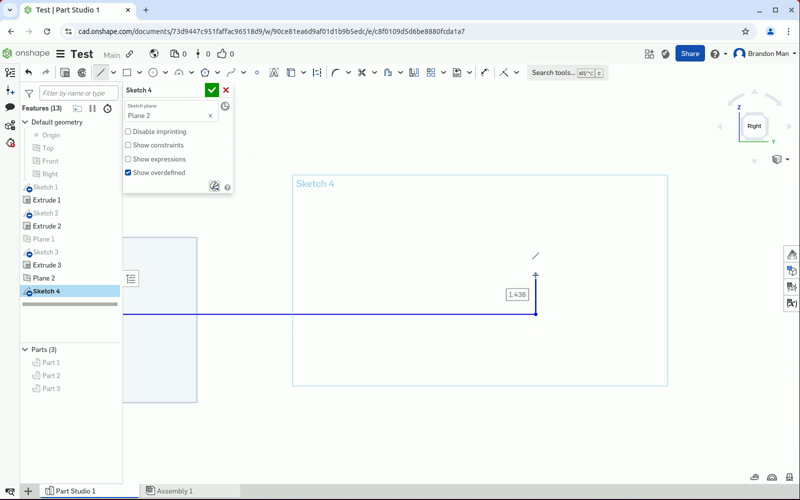
scroll(-6)
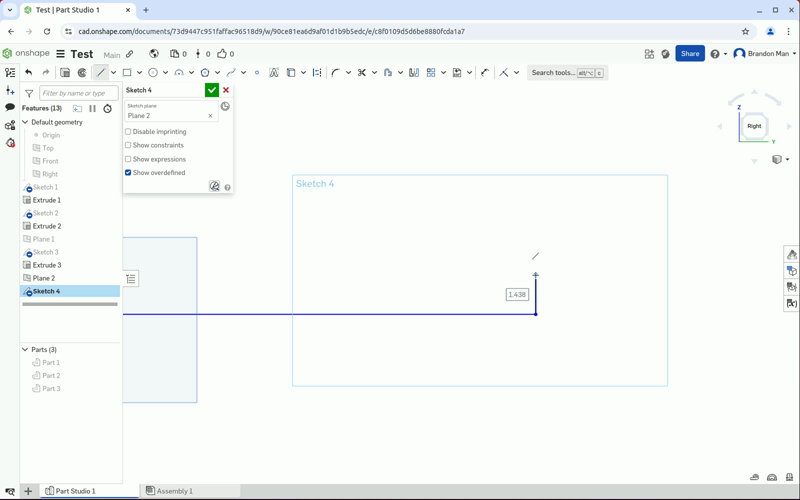
scroll(-6)
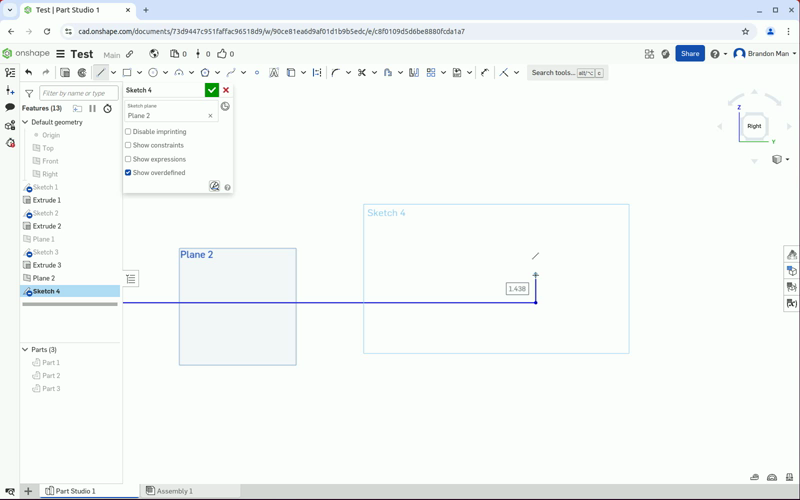
scroll(-6)
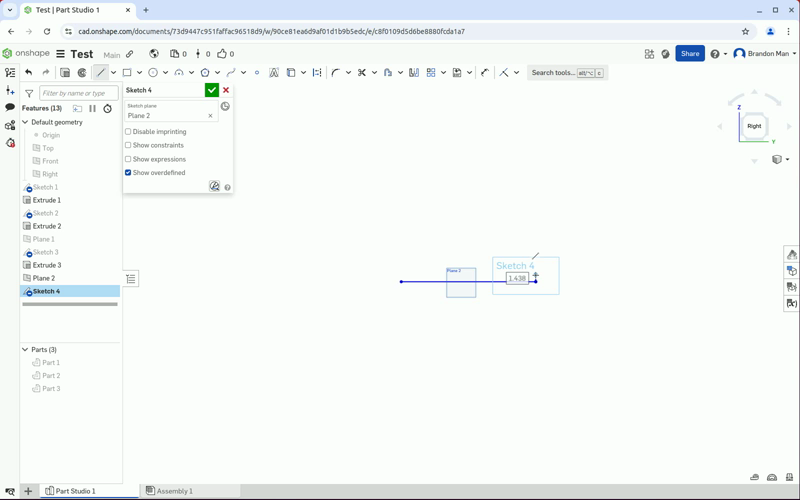
key_up(shift)
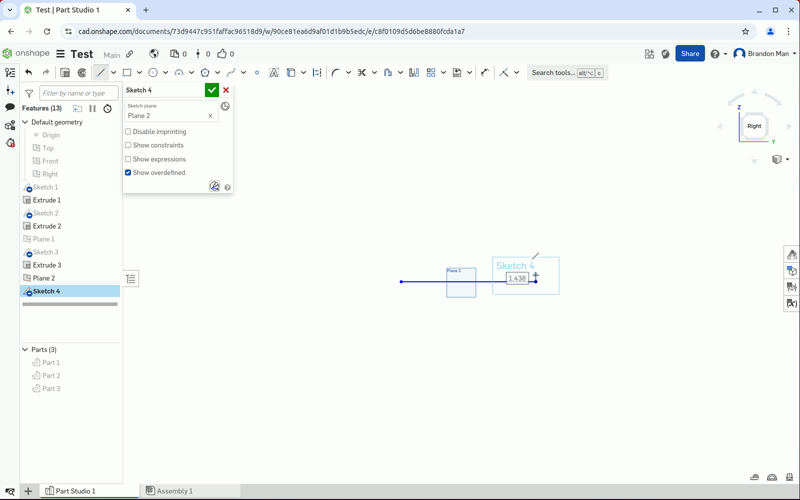
key_down(shift)
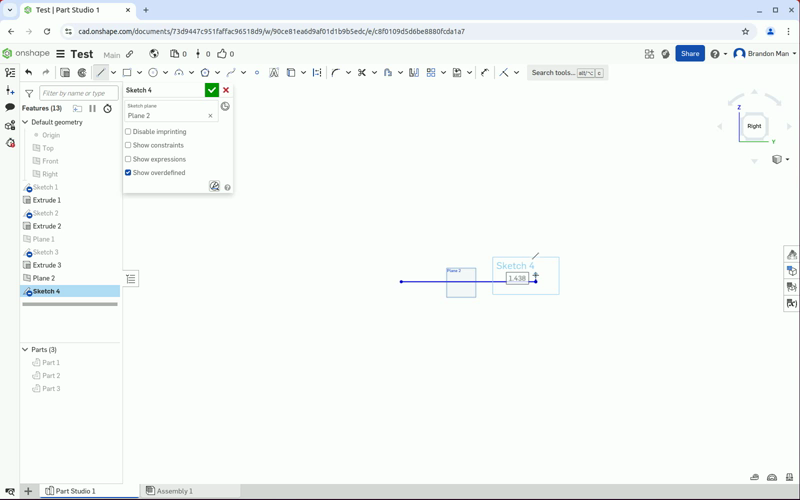
mouse_move(401, 274)
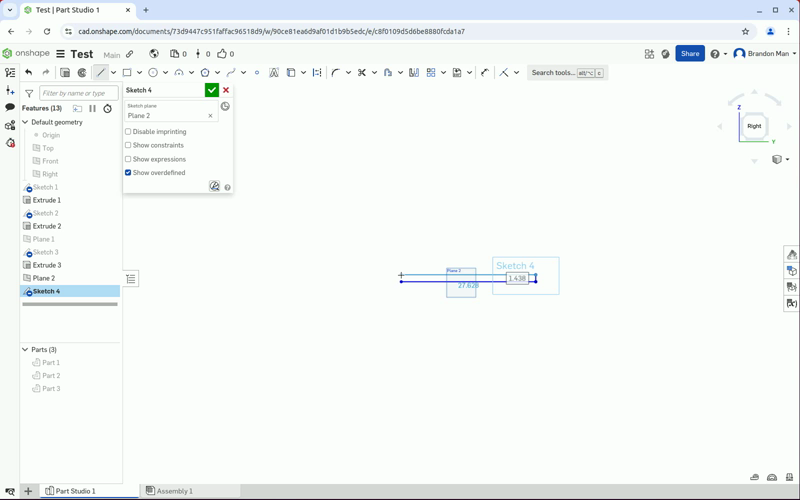
click(401, 274)
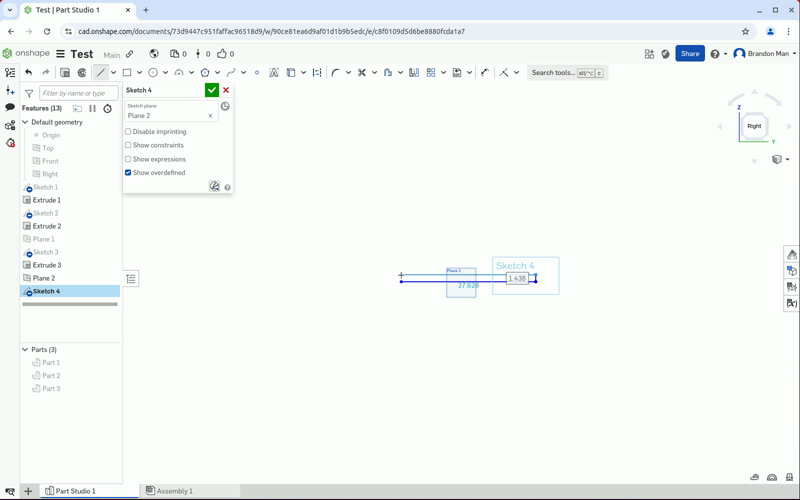
key_up(shift)
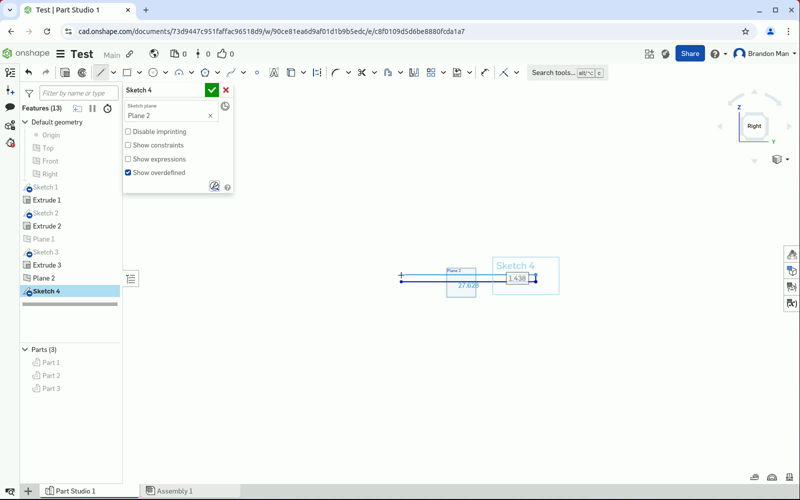
mouse_move(431, 274)
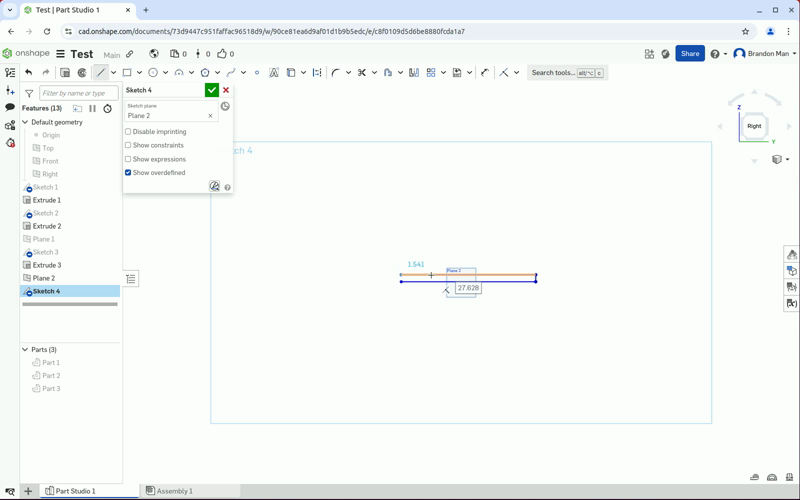
key_down(shift)
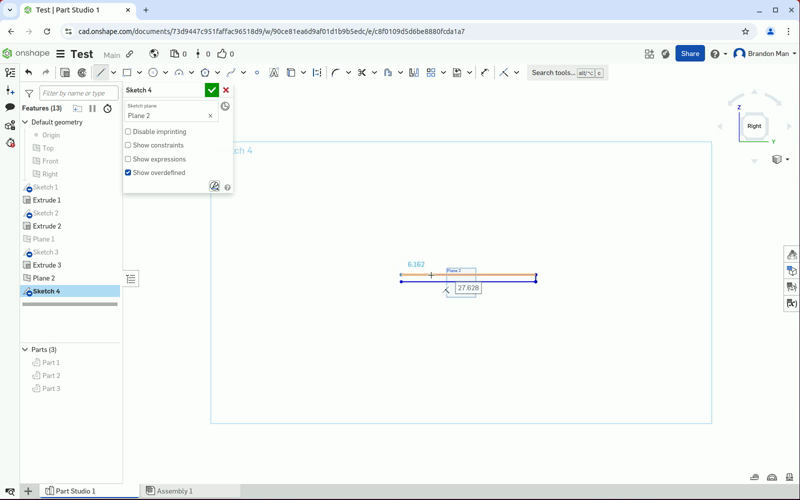
mouse_move(401, 281)
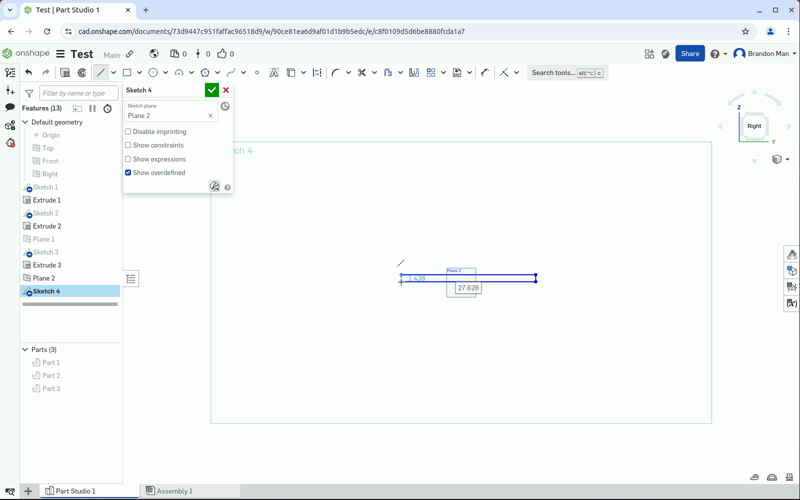
scroll(6)
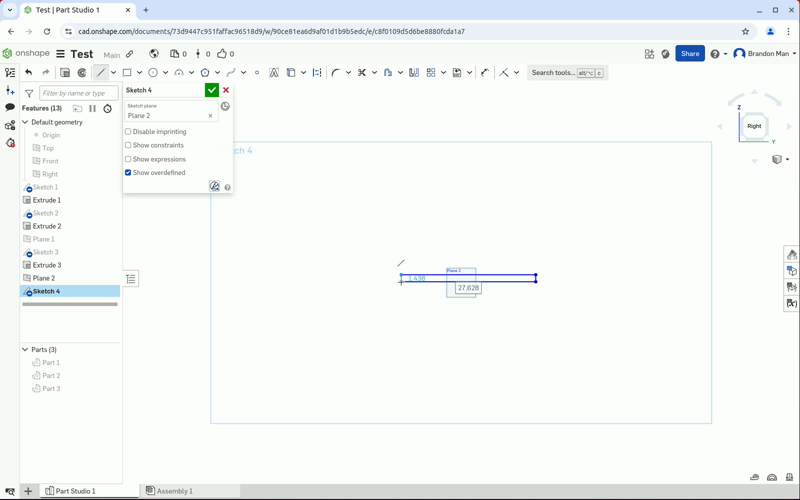
scroll(6)
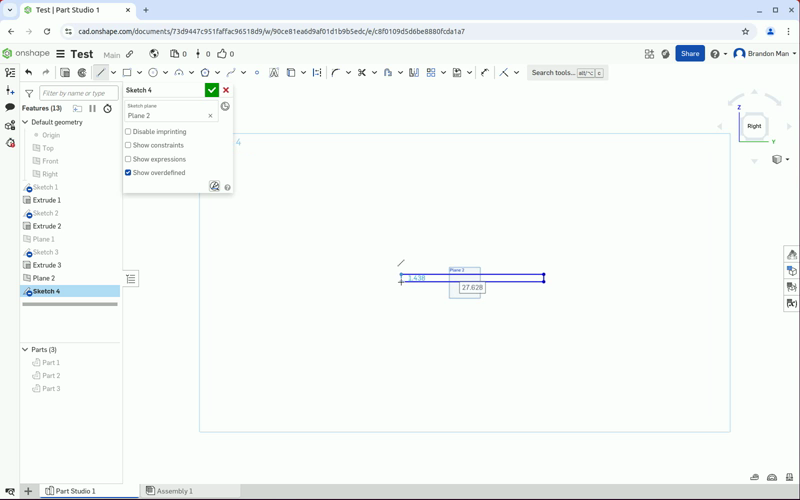
scroll(6)
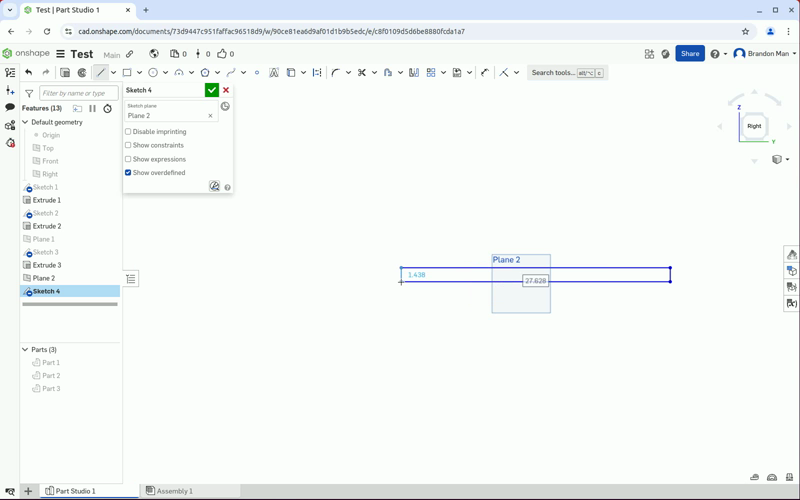
scroll(6)
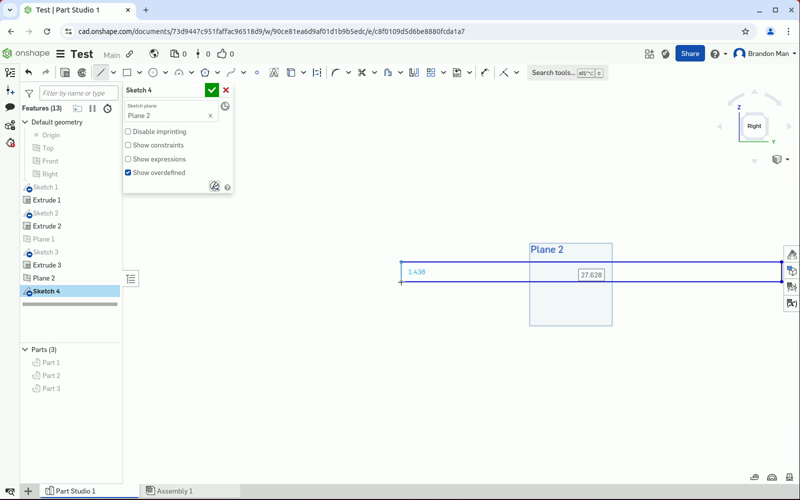
scroll(6)
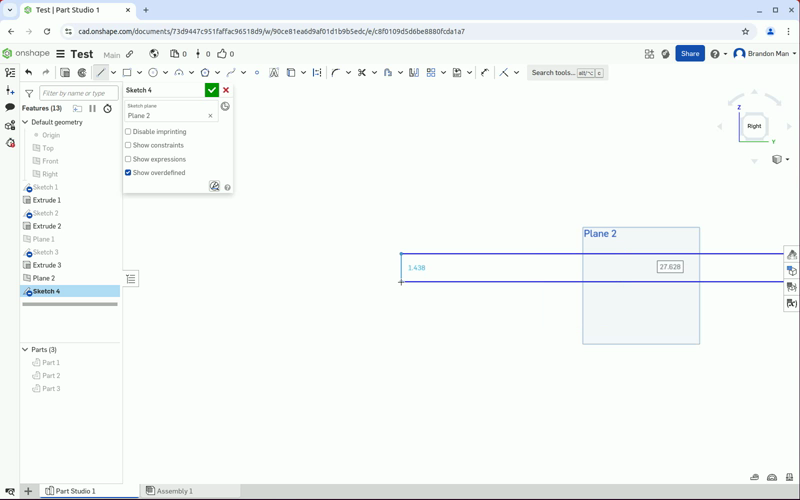
scroll(6)
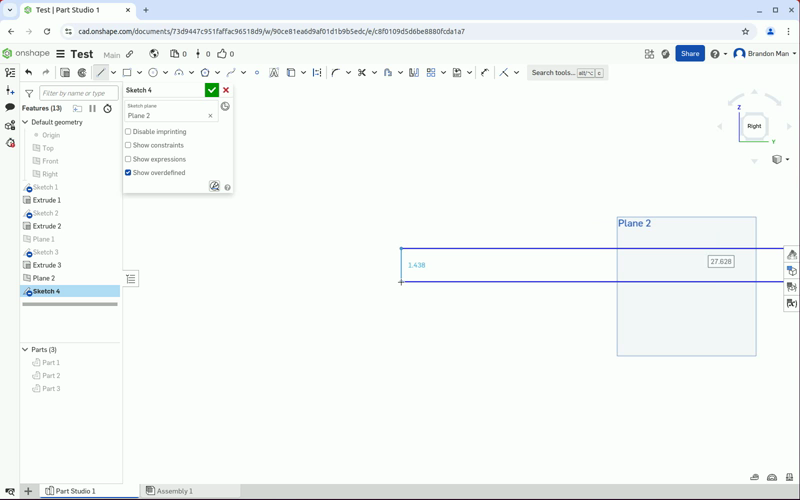
scroll(6)
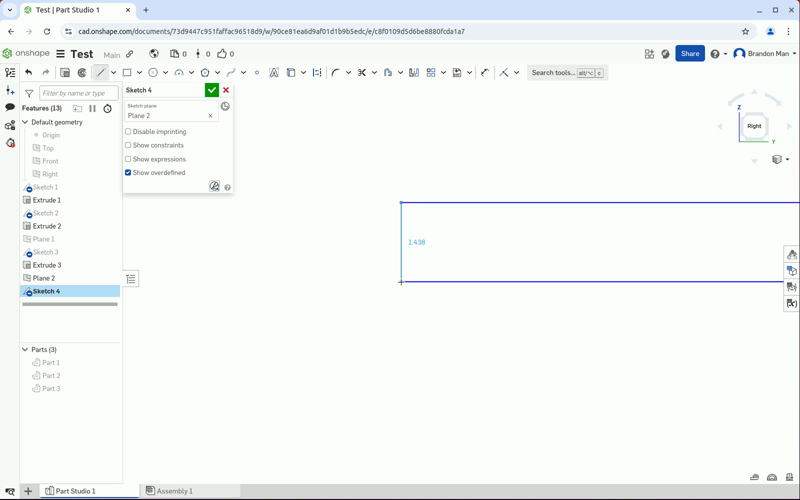
key_up(shift)
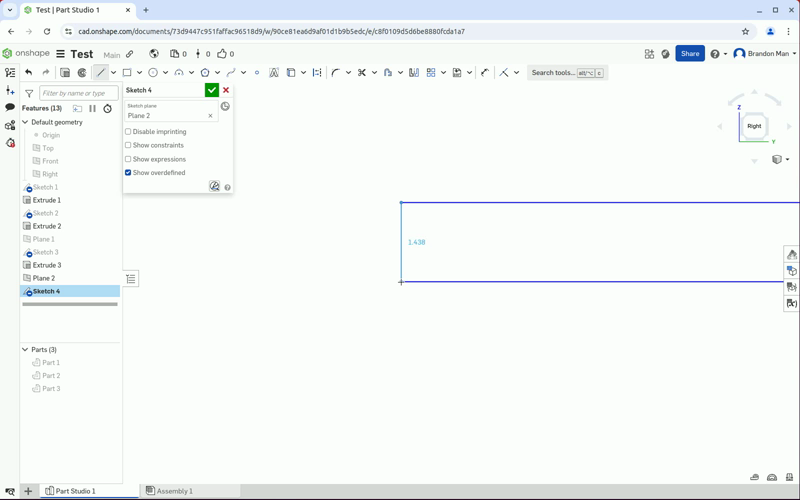
click(401, 281)
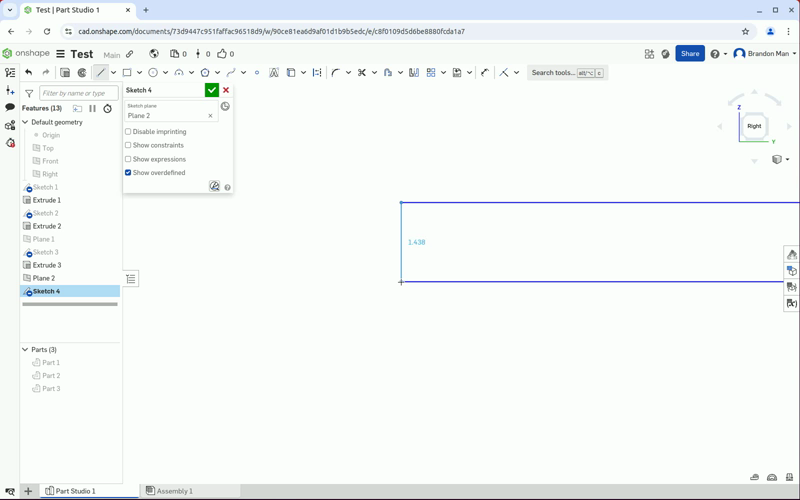
scroll(-6)
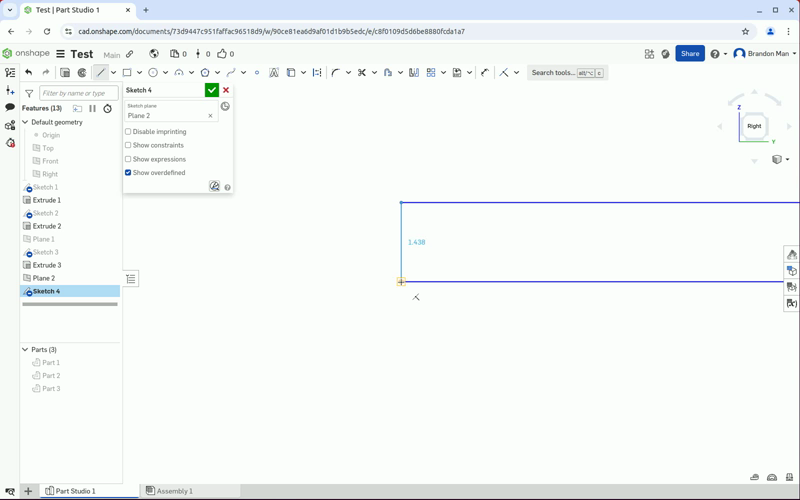
scroll(-6)
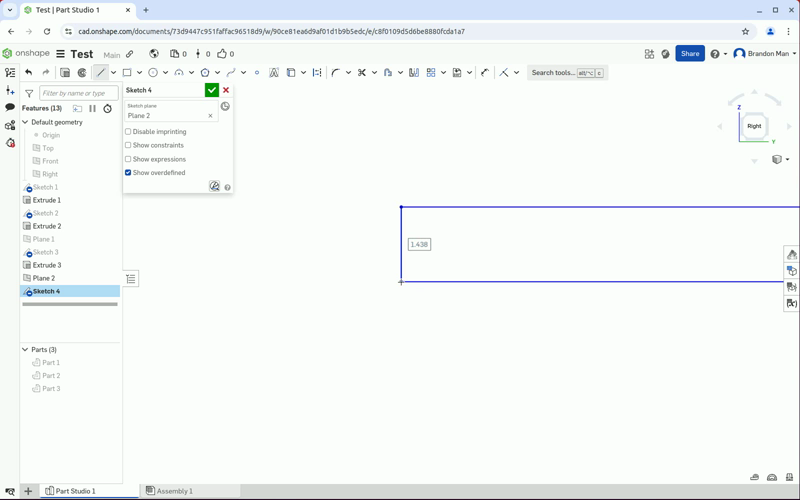
scroll(-6)
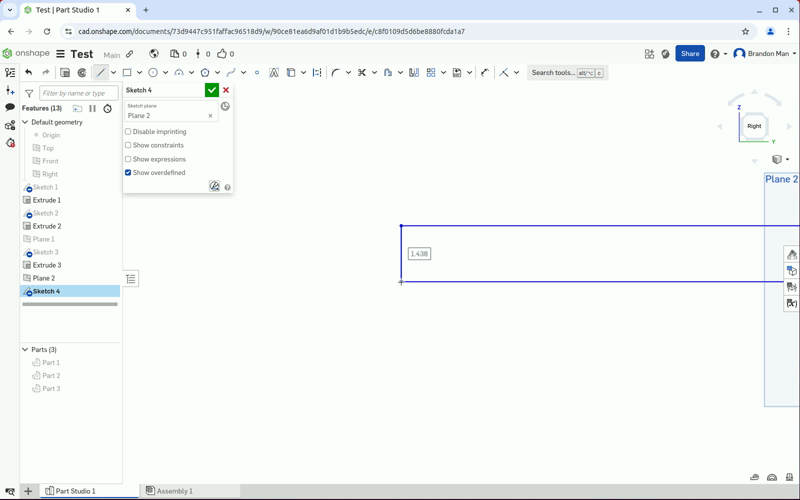
scroll(-6)
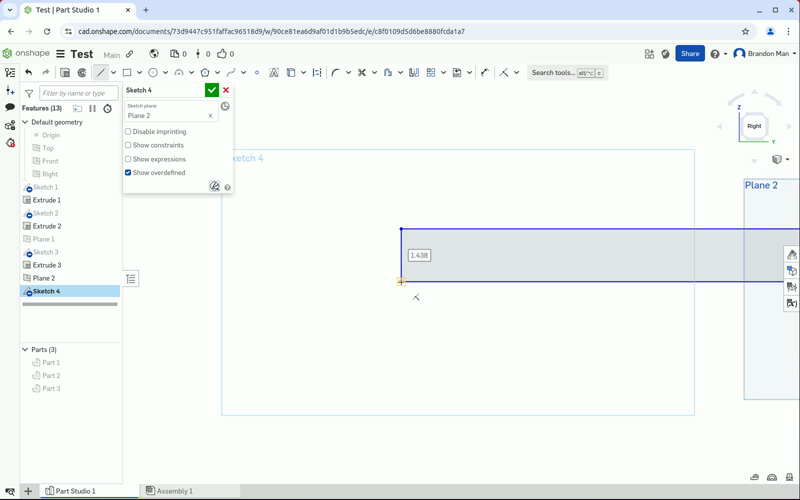
scroll(-6)
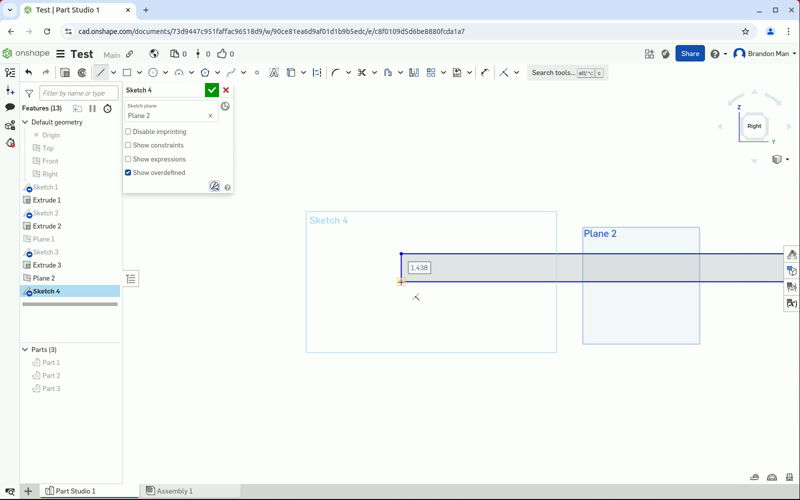
scroll(-6)
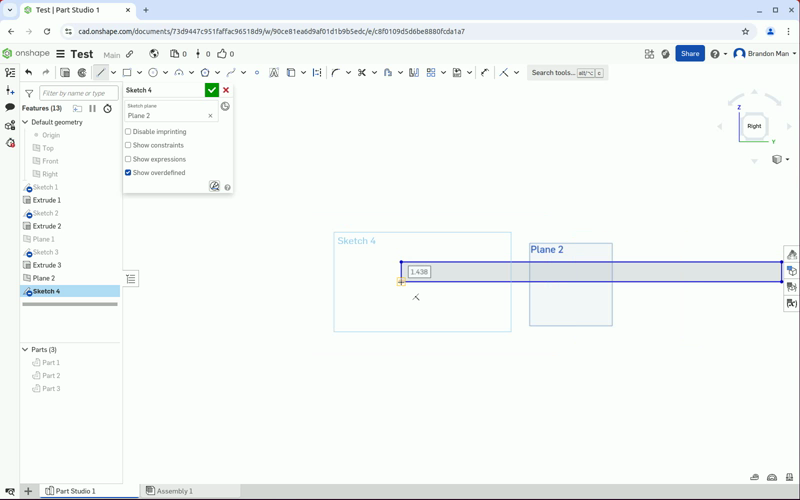
scroll(-6)
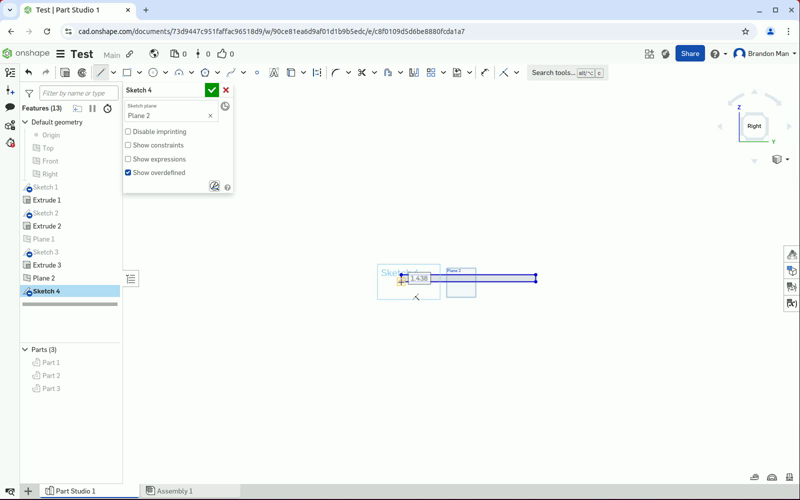
key(esc)
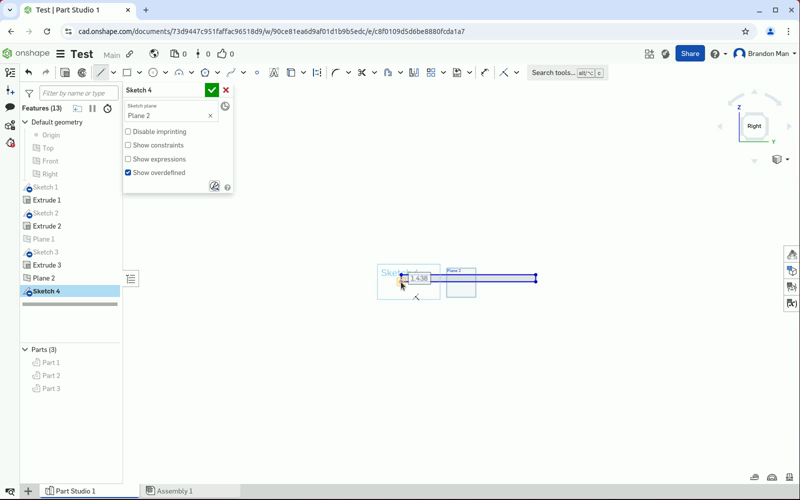
mouse_move(492, 276)
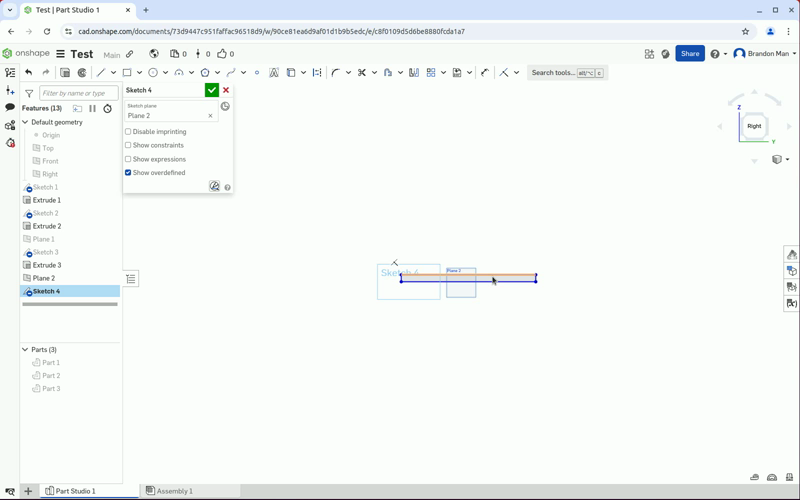
scroll(6)
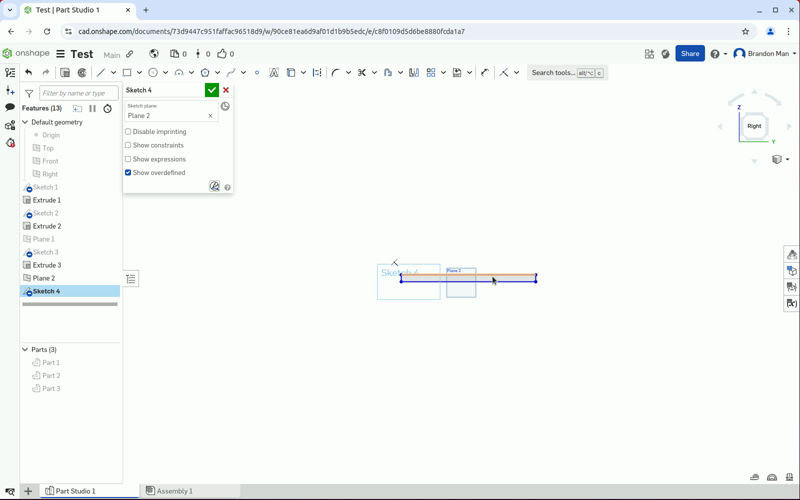
scroll(6)
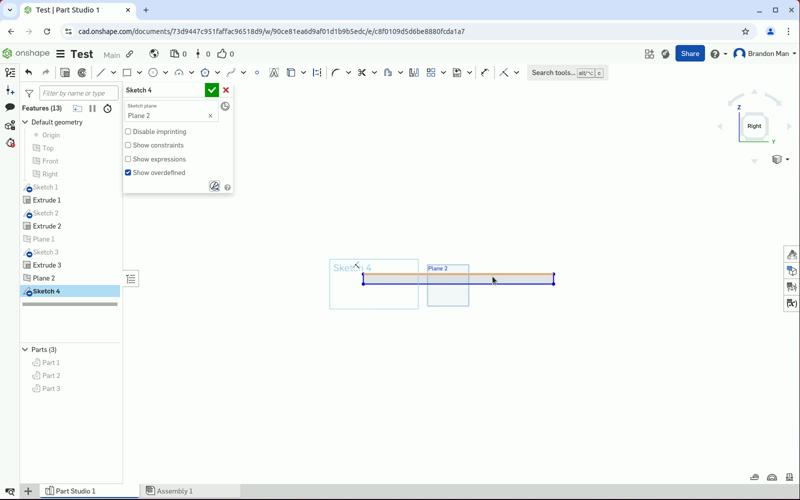
scroll(6)
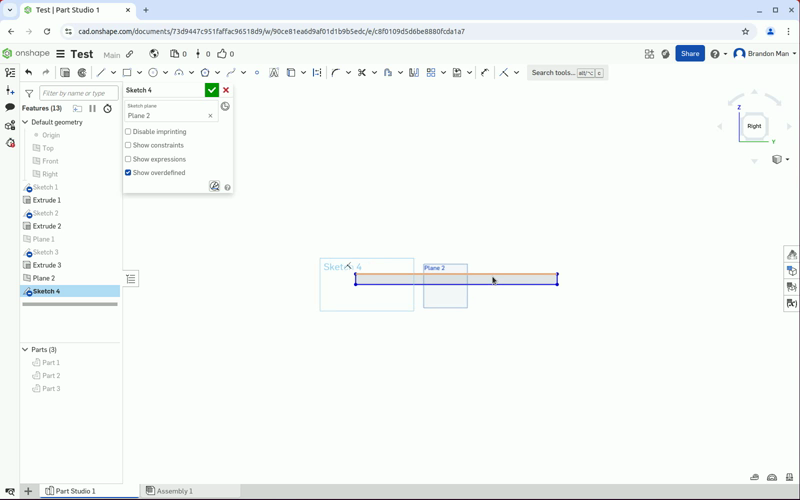
scroll(6)
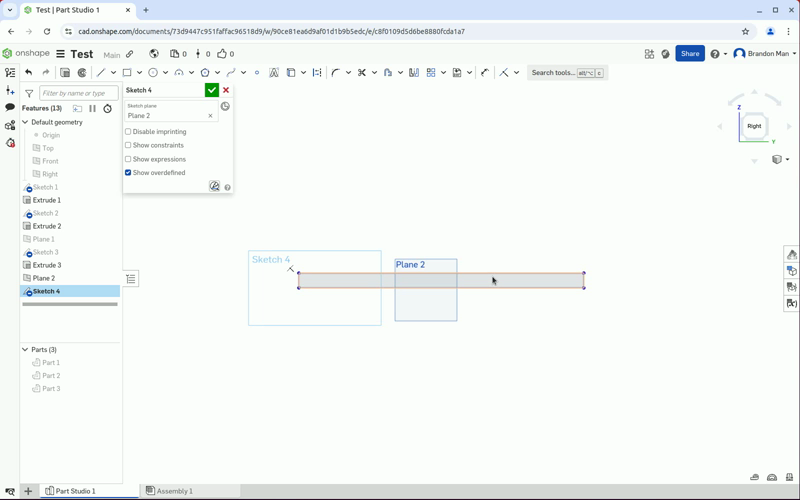
scroll(6)
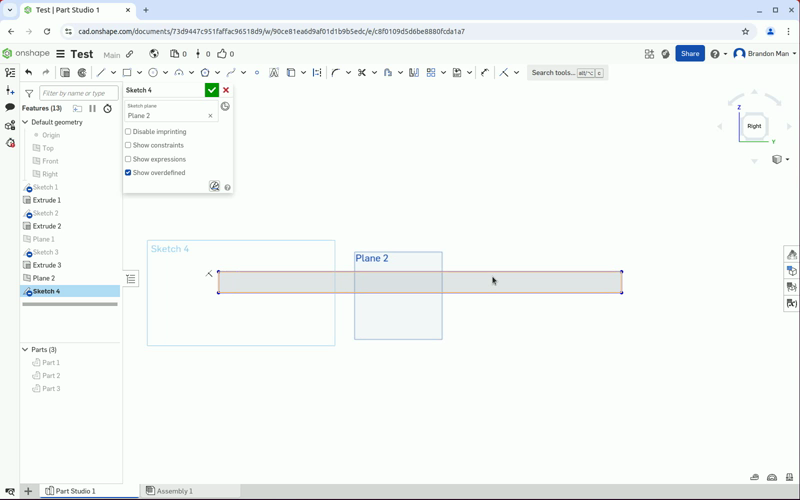
scroll(6)
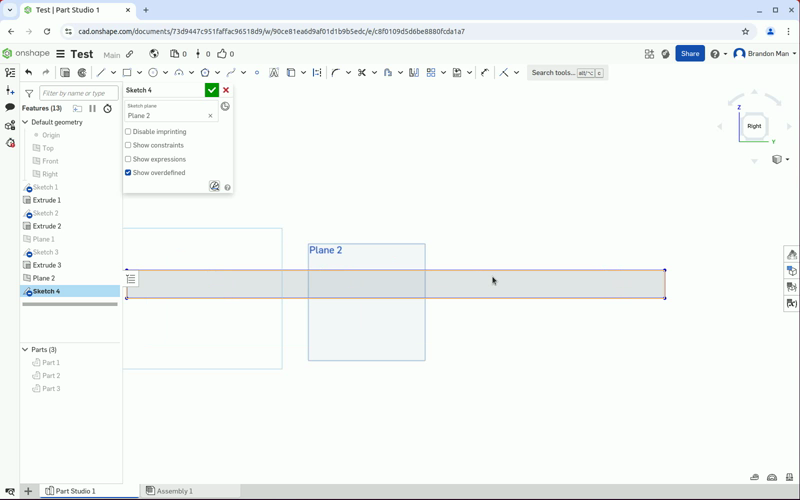
scroll(6)
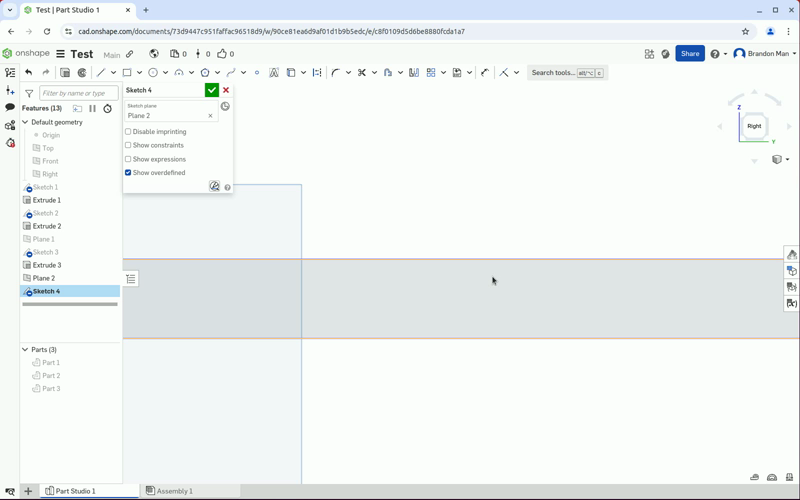
click(492, 276)
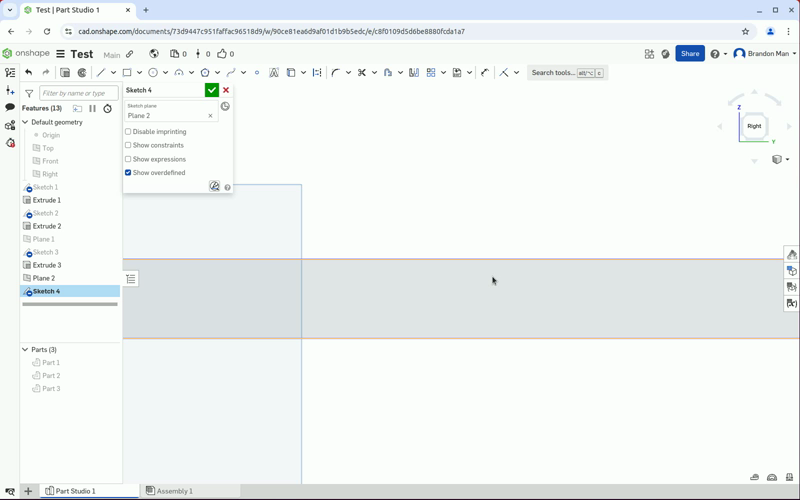
scroll(-6)
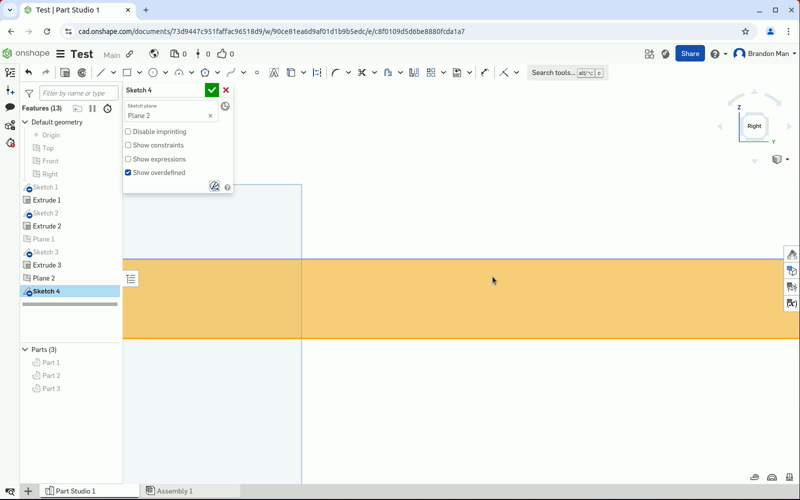
scroll(-6)
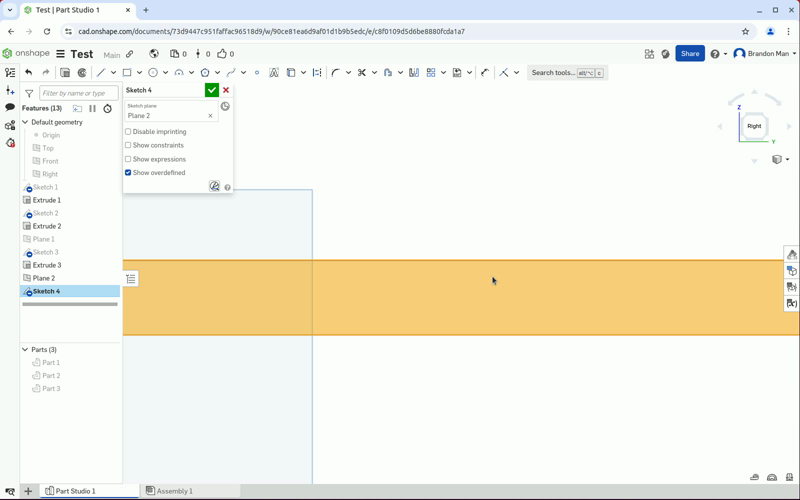
scroll(-6)
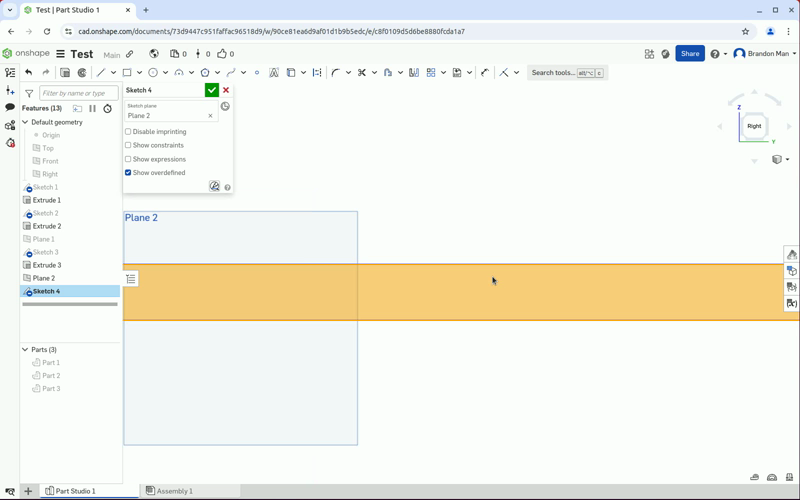
scroll(-6)
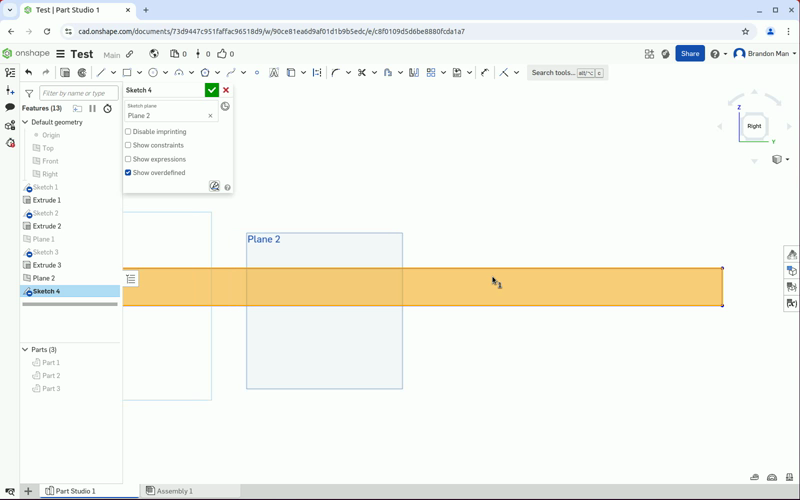
scroll(-6)
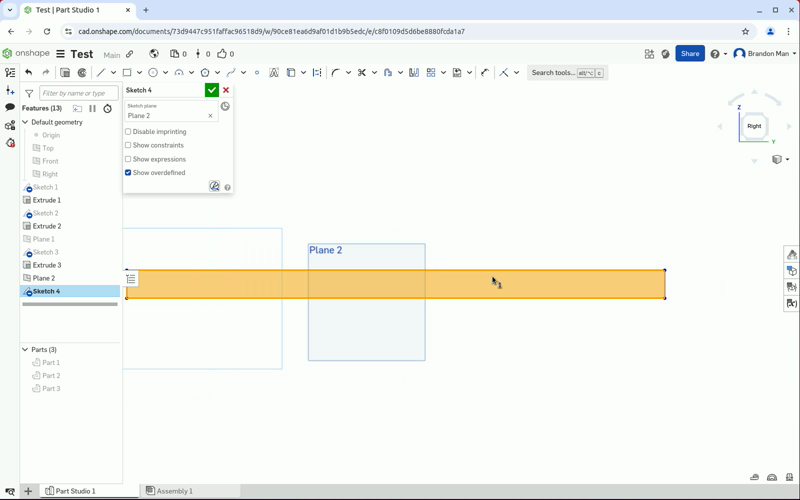
scroll(-6)
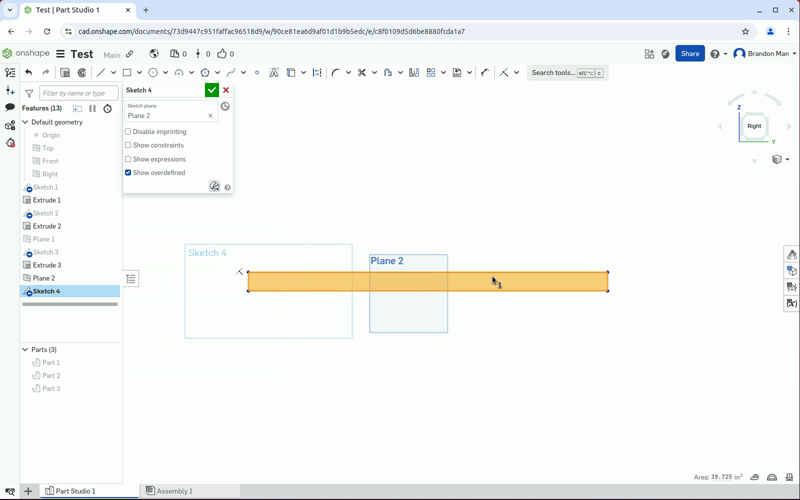
scroll(-6)
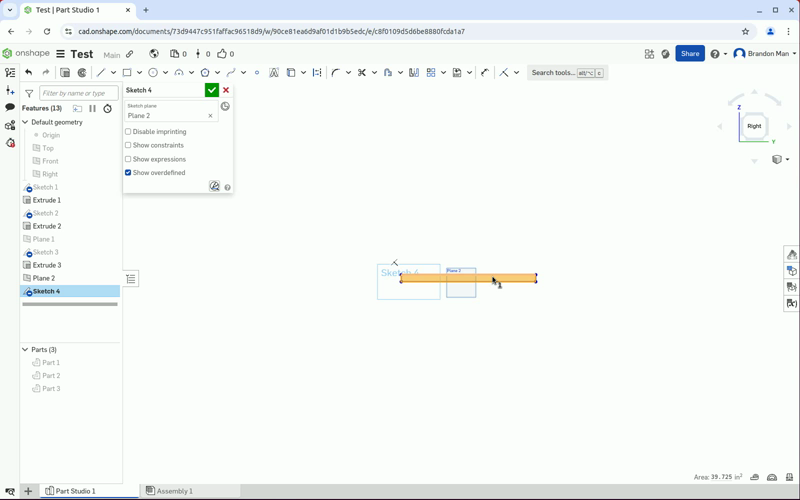
mouse_move(73, 352)
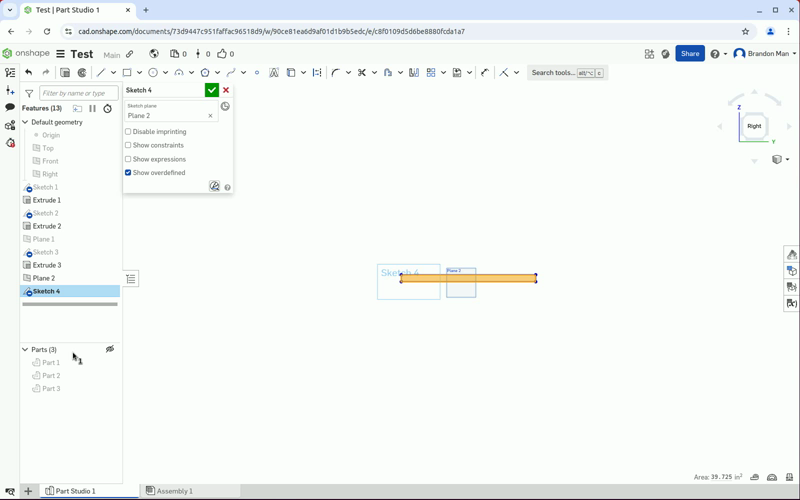
key(shift+y)
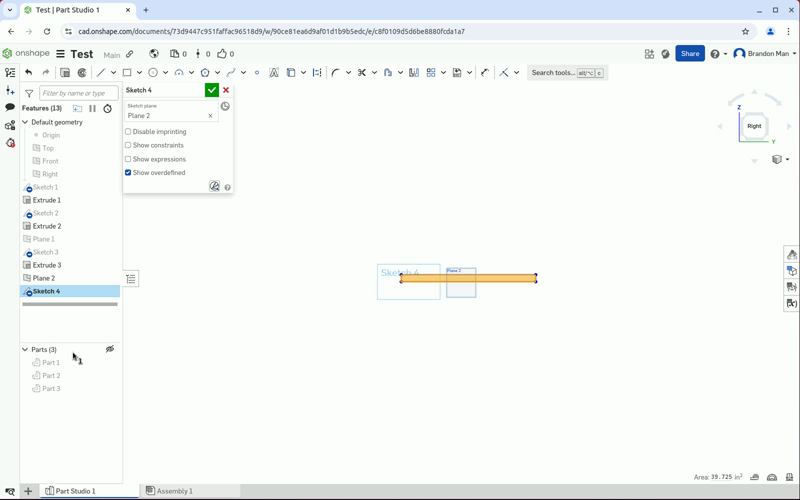
key(shift+e)
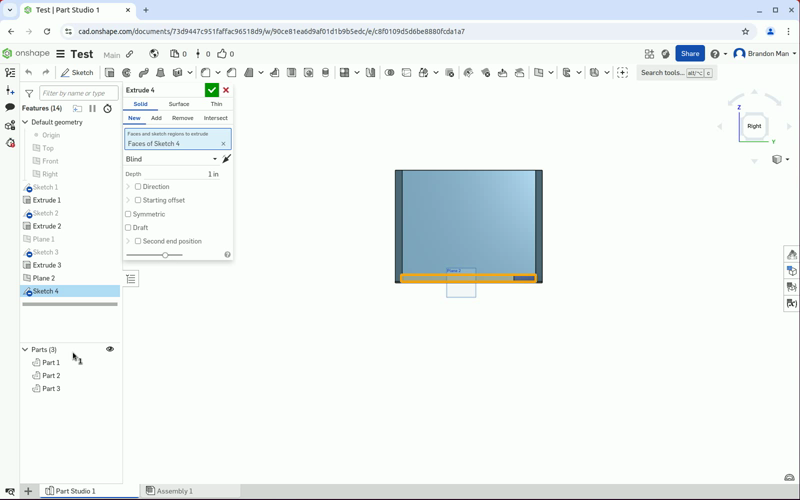
mouse_move(143, 106)
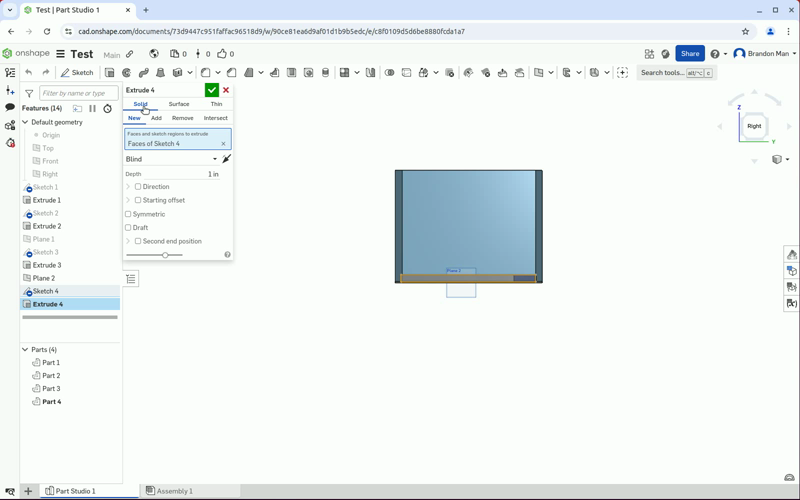
click(143, 106)
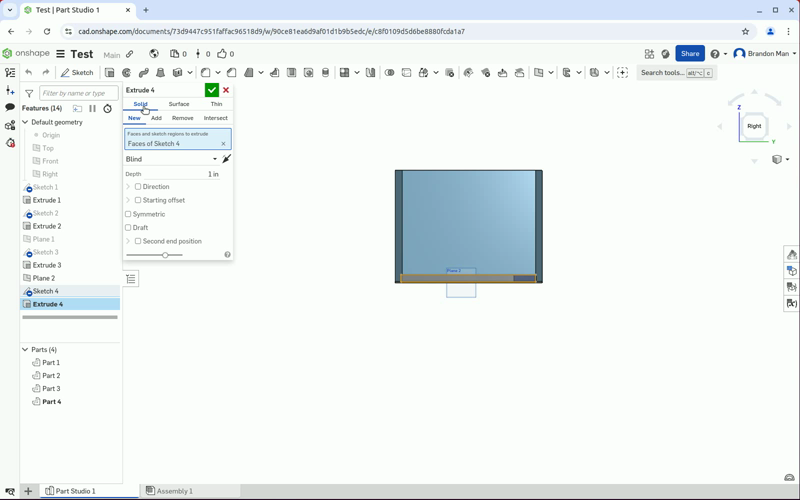
mouse_move(137, 120)
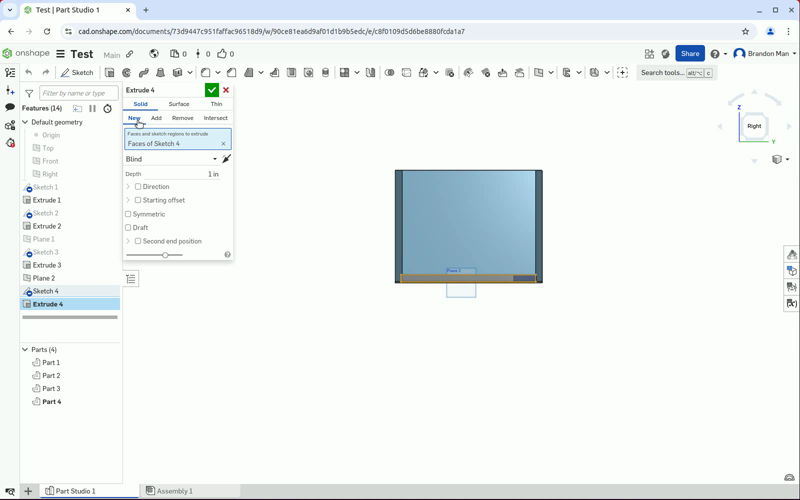
click(137, 120)
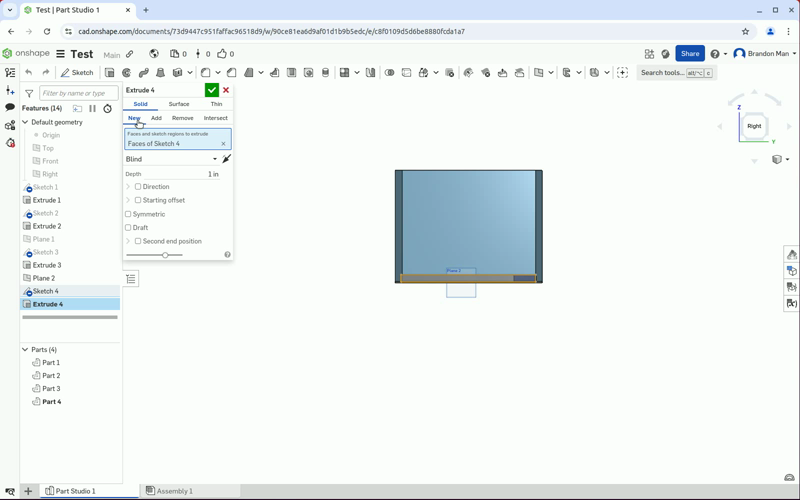
key(tab, 4)
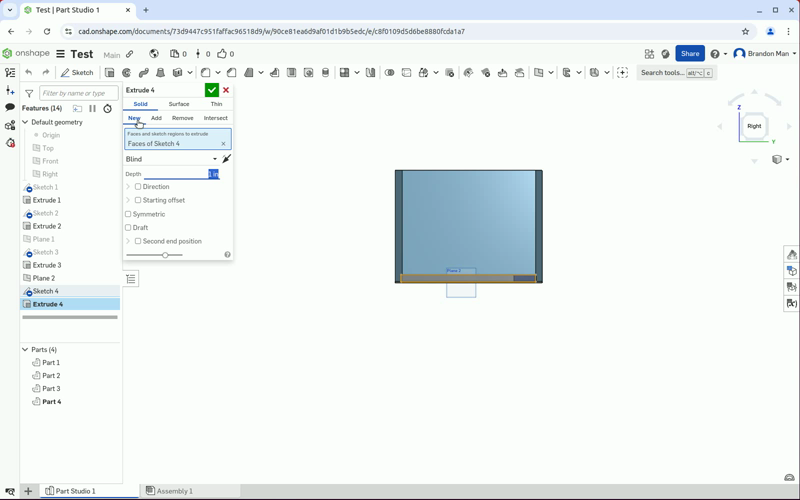
text(4.574)
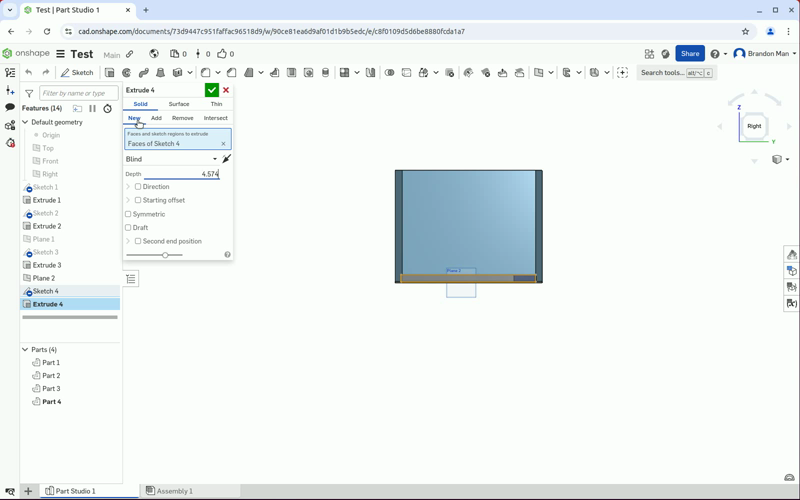
key(enter)
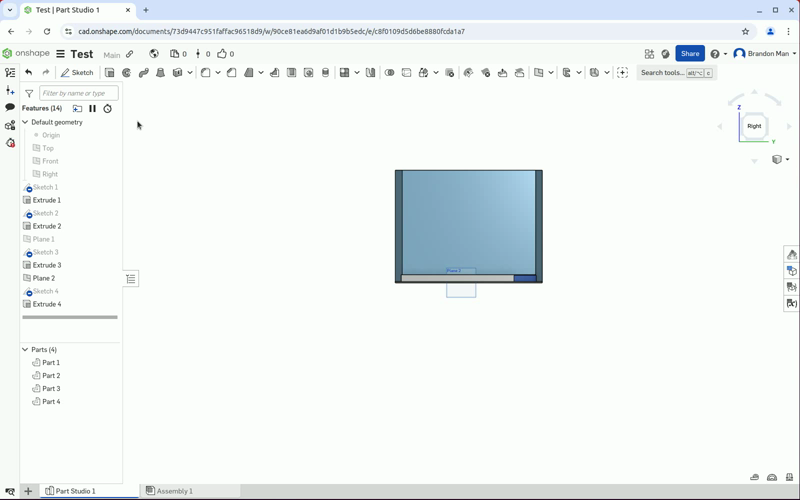
key(shift+h)
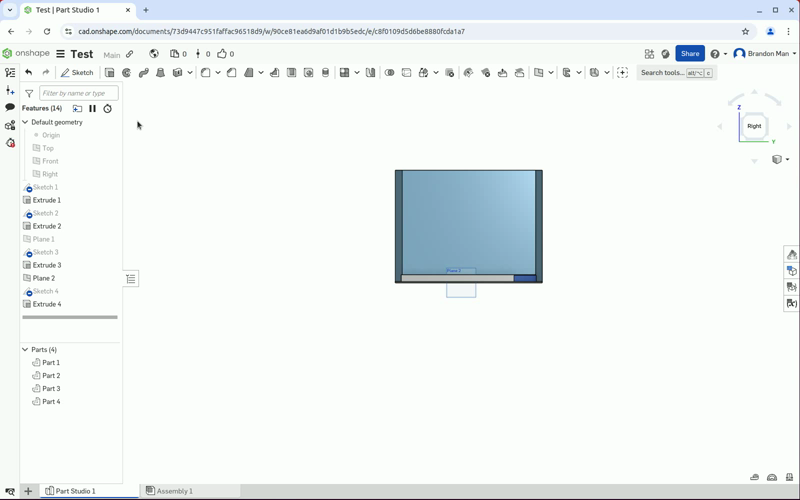
key(shift+h)
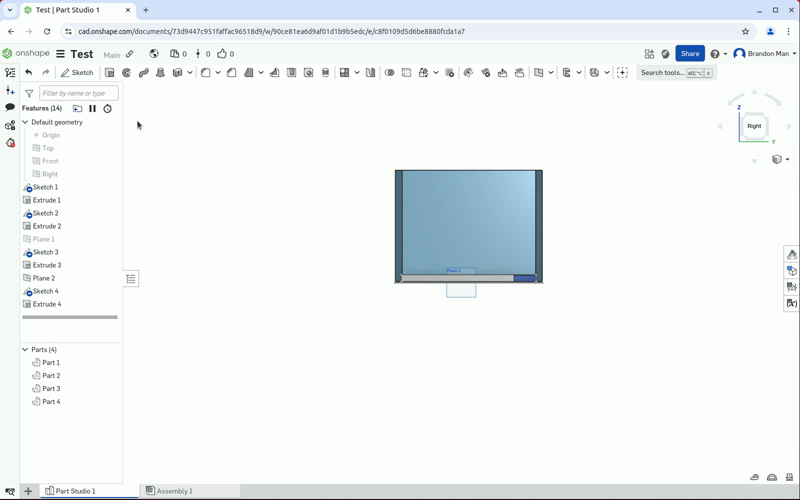
key(shift+7)
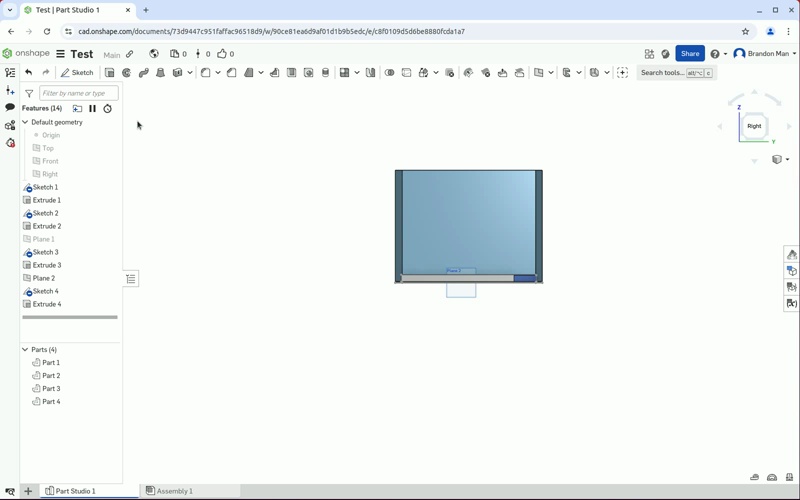
key(right, 2)
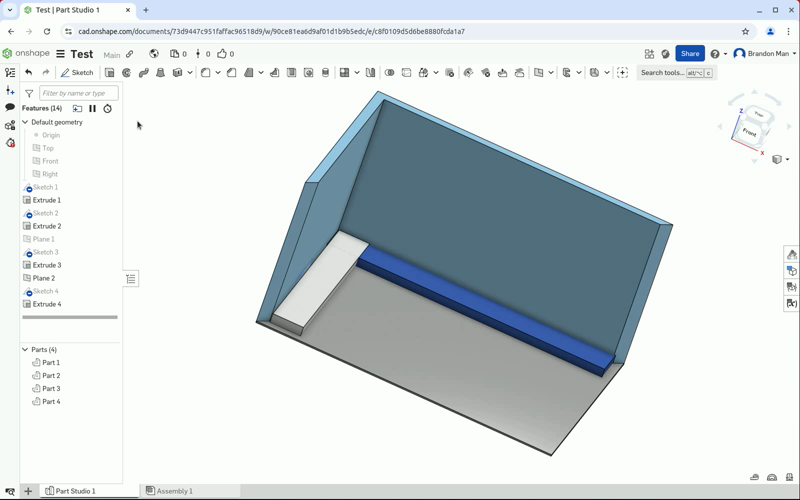
key(down, 2)
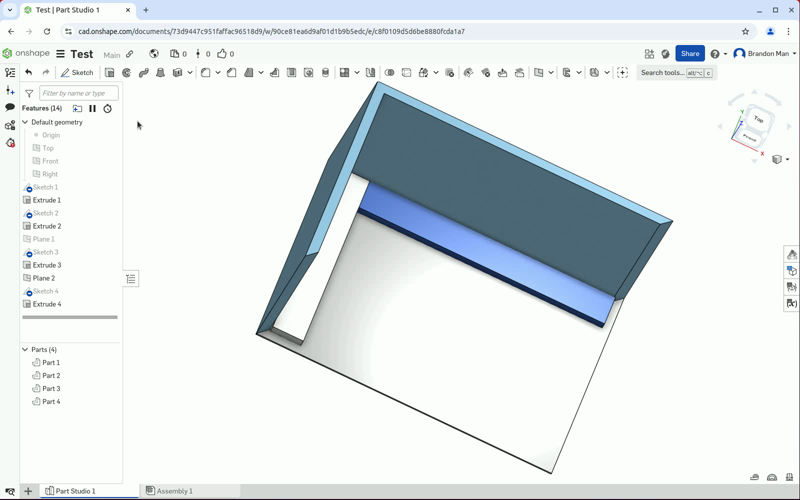
key(up, 2)
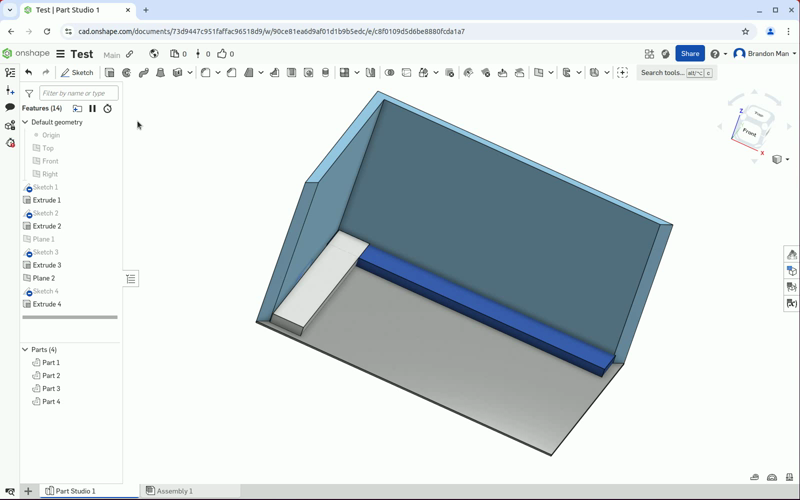
key(left, 2)
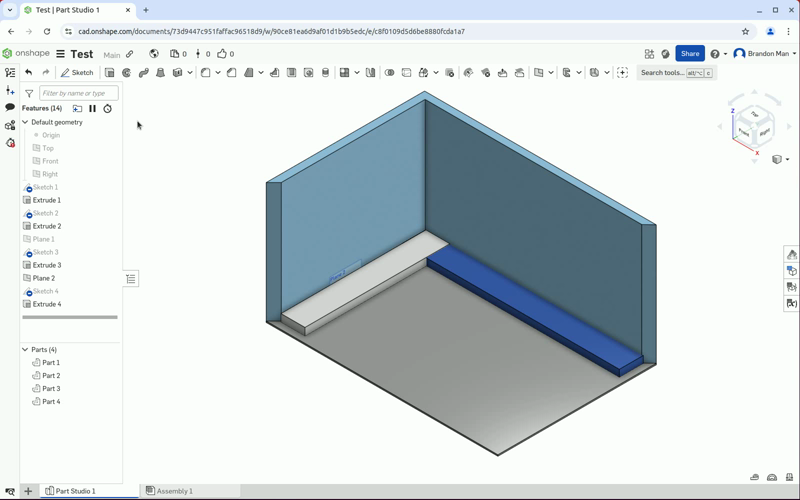
mouse_move(73, 189)
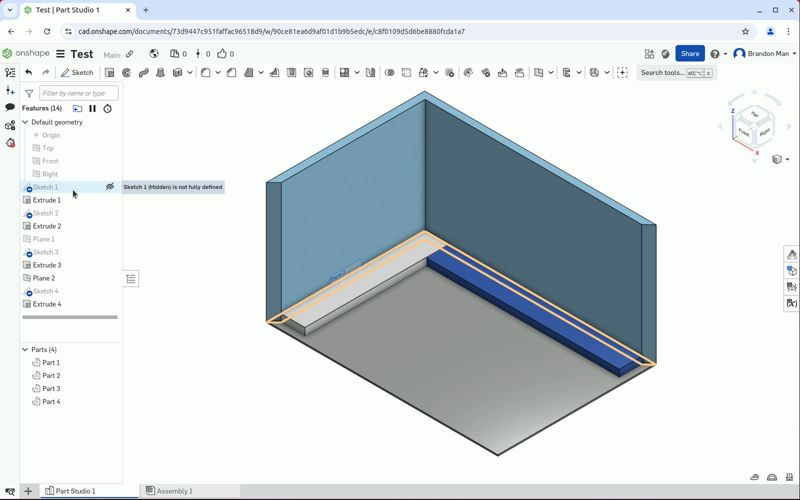
click(73, 189)